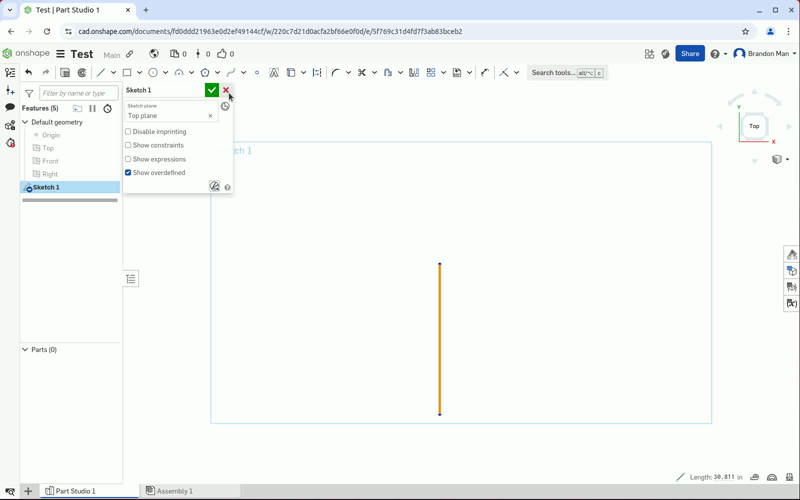
key(shift+h)
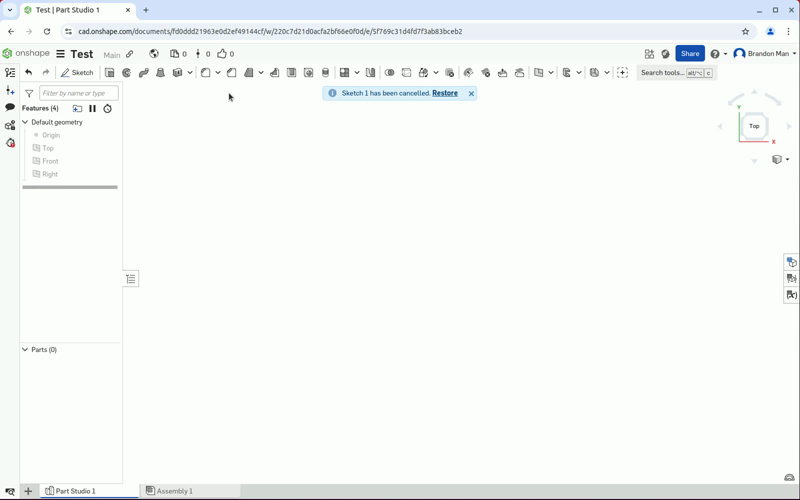
mouse_move(73, 352)
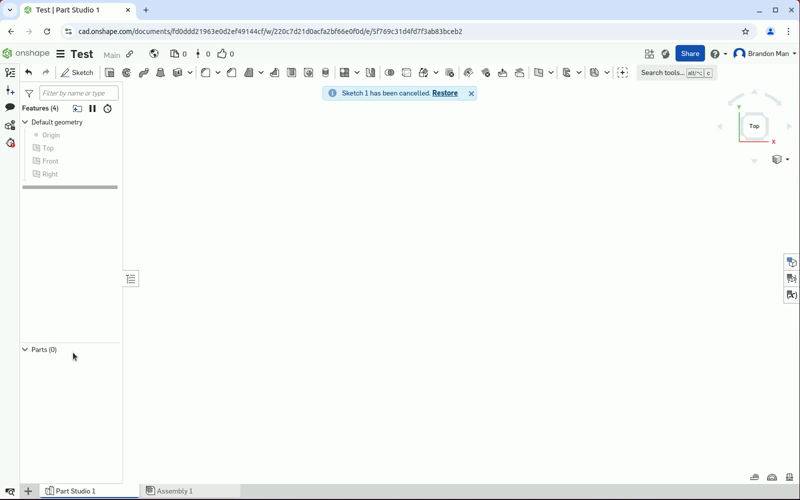
key(y)
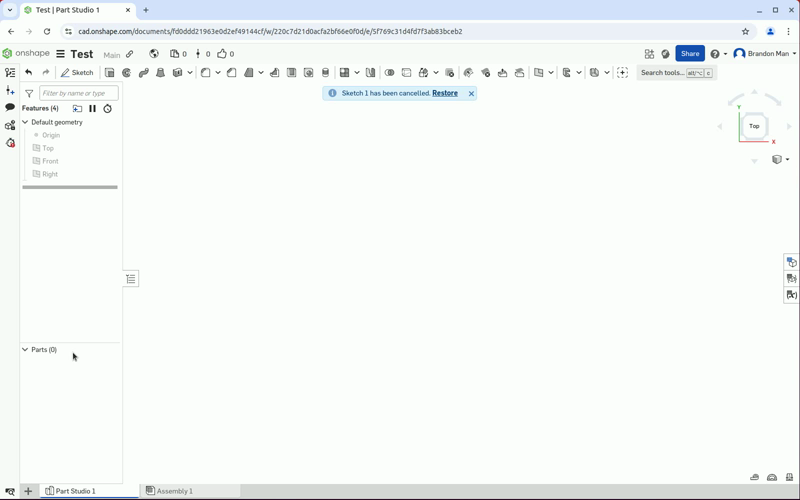
key(shift+p)
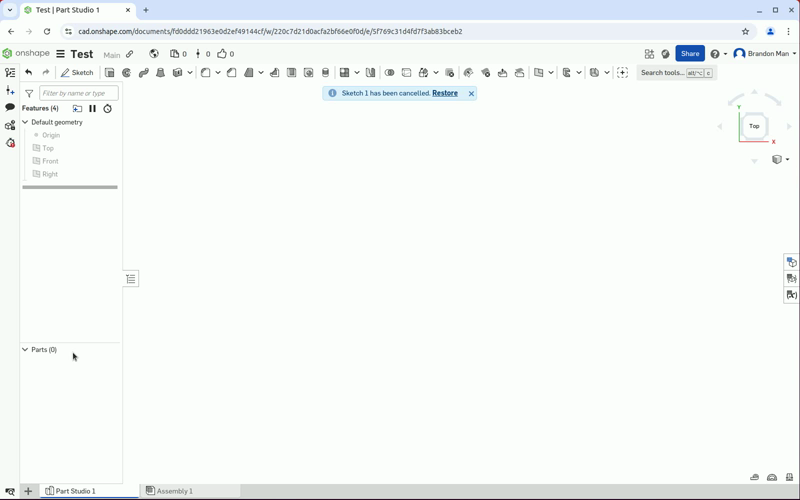
key(space)
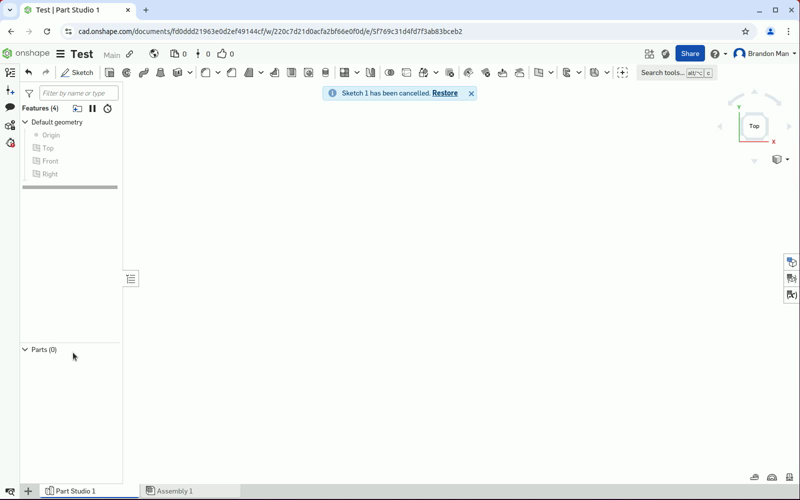
key_down(shift)
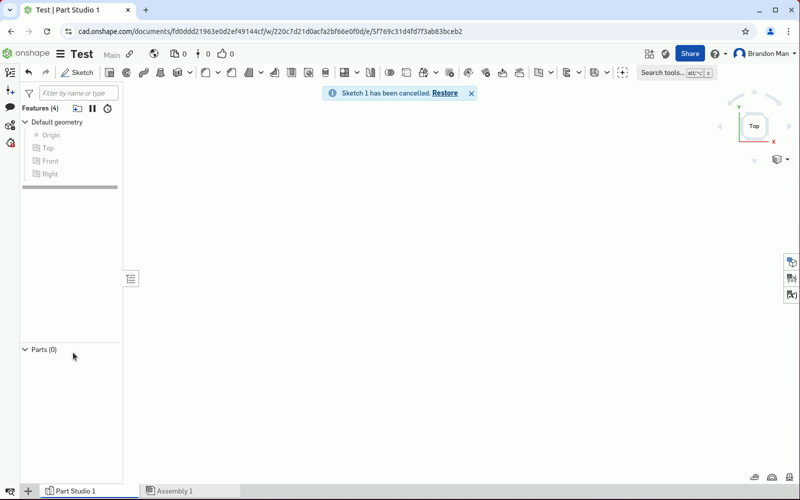
key(up)
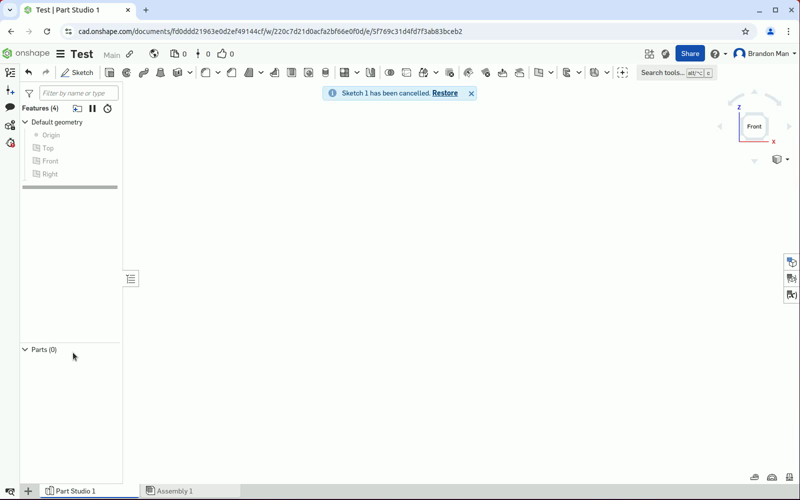
key_up(shift)
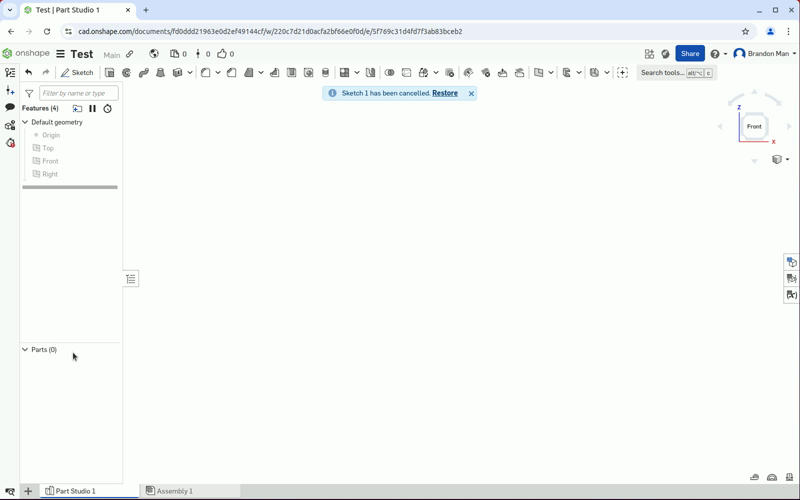
mouse_move(73, 352)
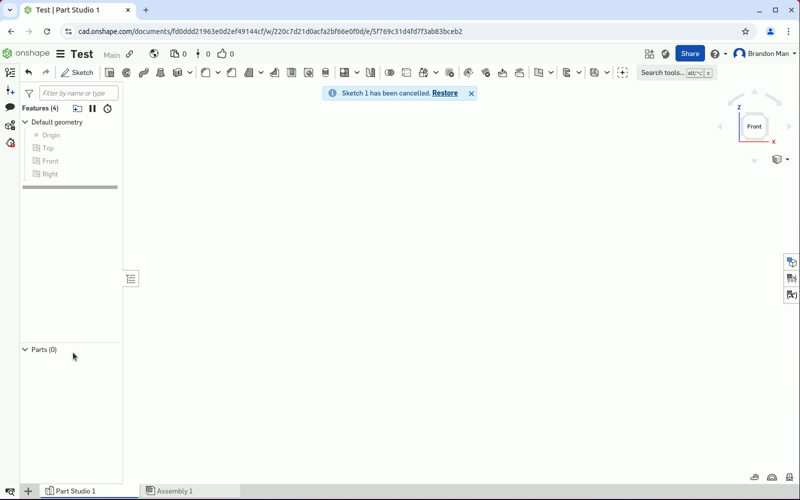
key(shift+y)
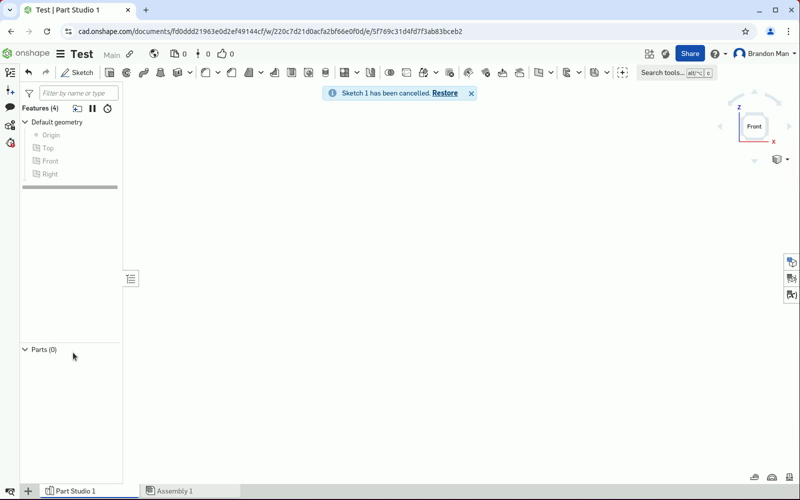
key(shift+s)
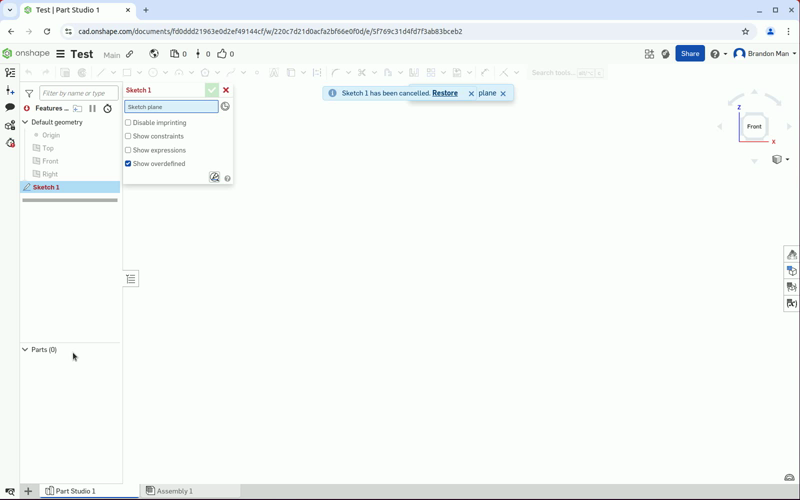
mouse_move(73, 163)
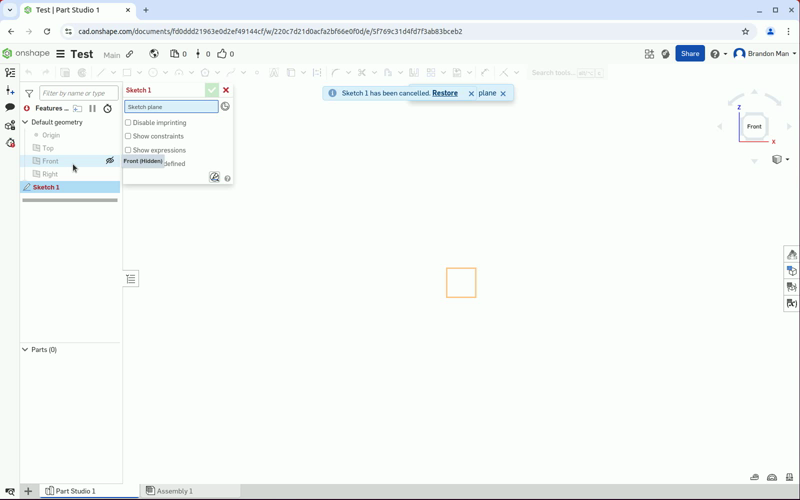
click(73, 163)
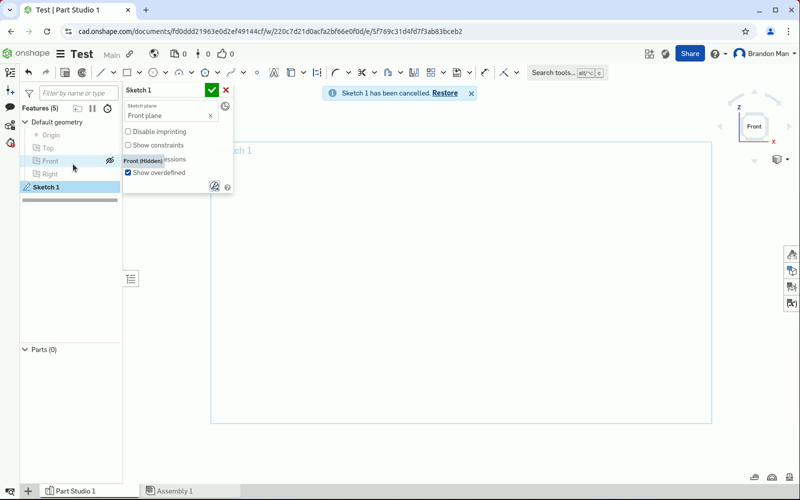
mouse_move(73, 352)
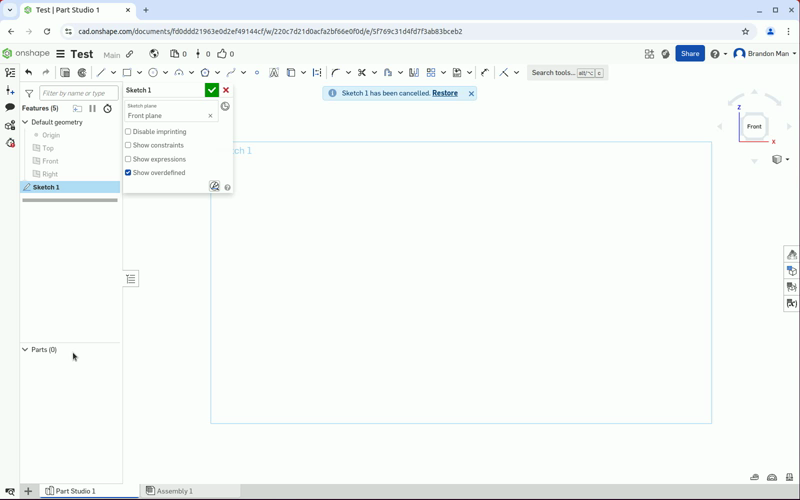
key(y)
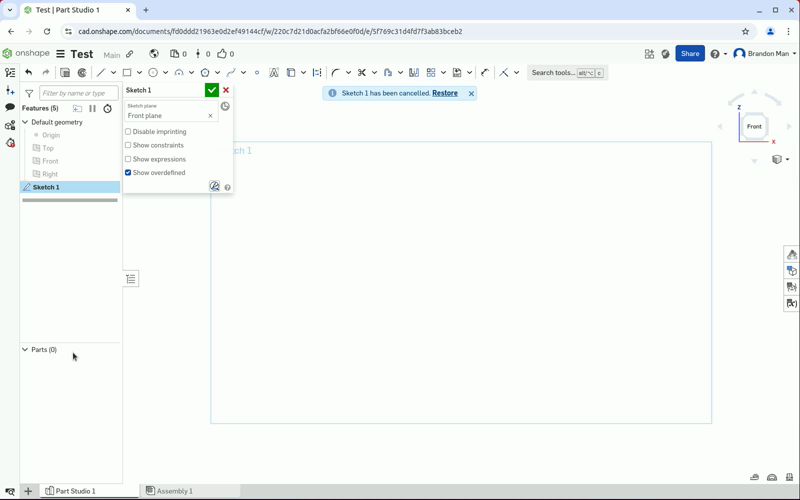
key(l)
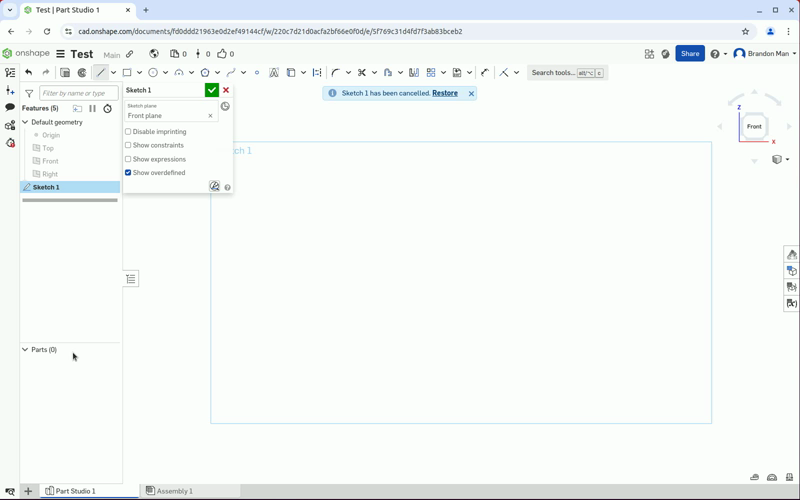
key_down(shift)
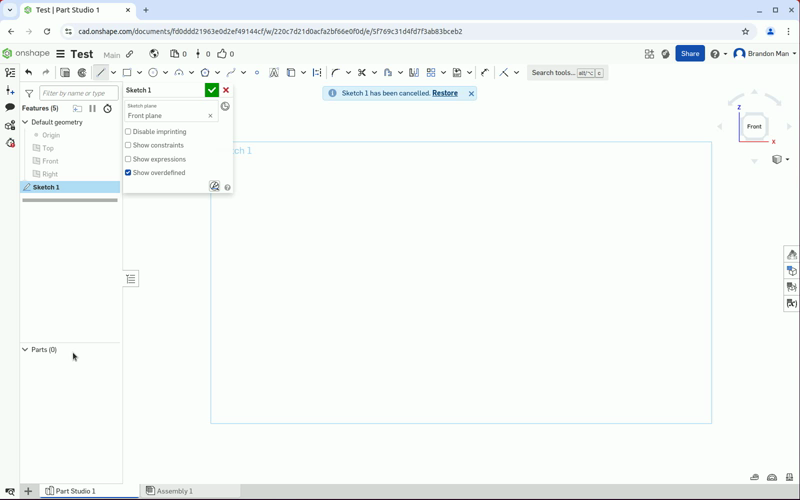
mouse_move(348, 272)
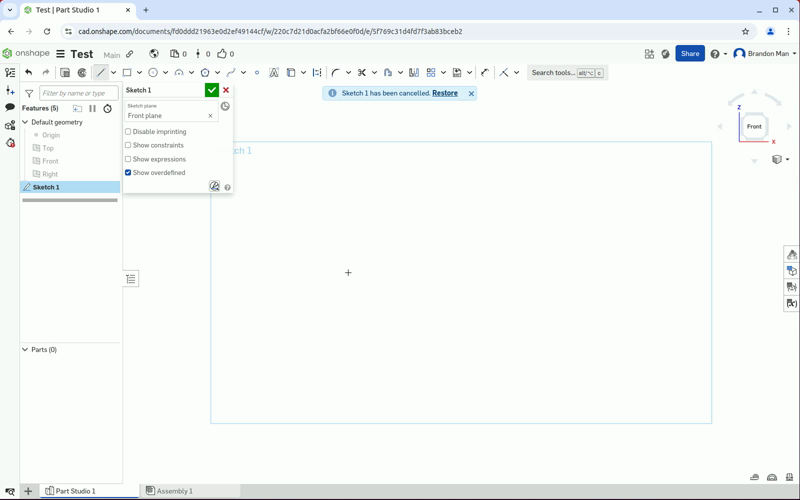
click(348, 272)
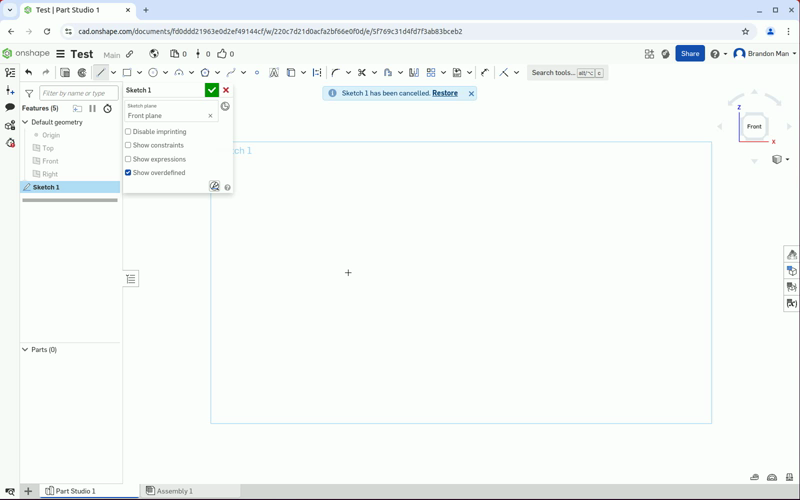
key_up(shift)
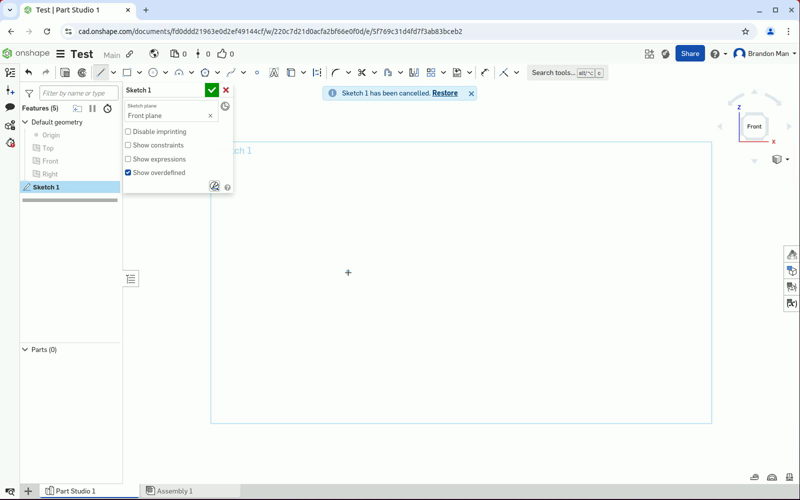
key_down(shift)
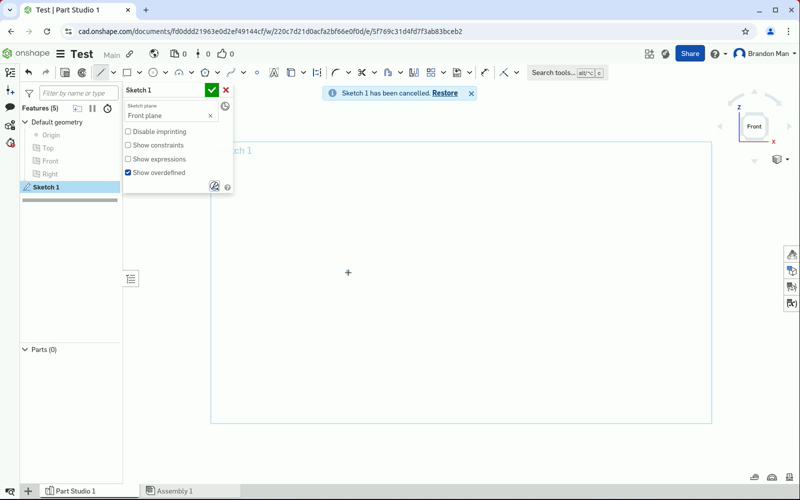
mouse_move(378, 272)
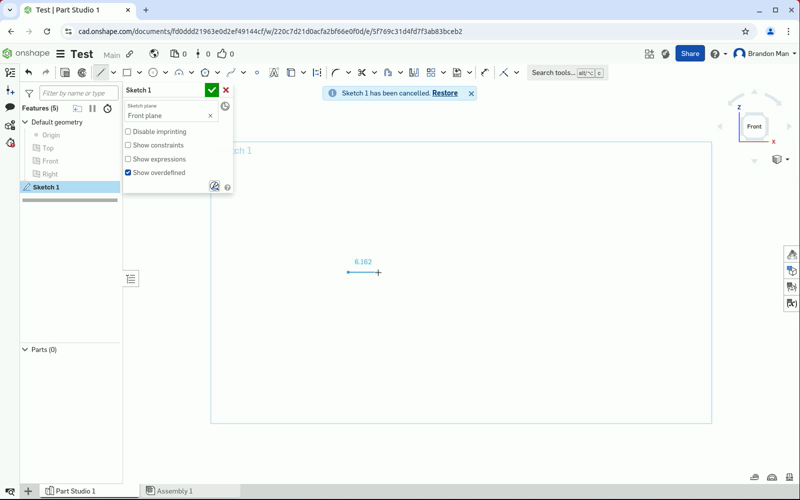
mouse_move(383, 272)
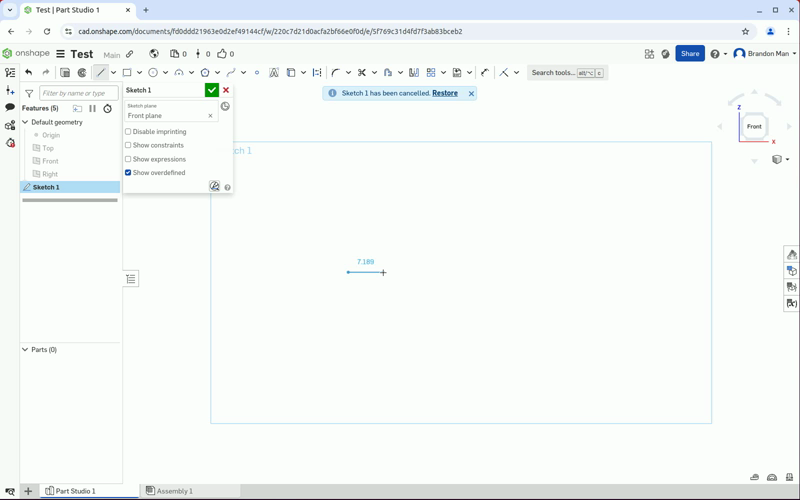
click(383, 272)
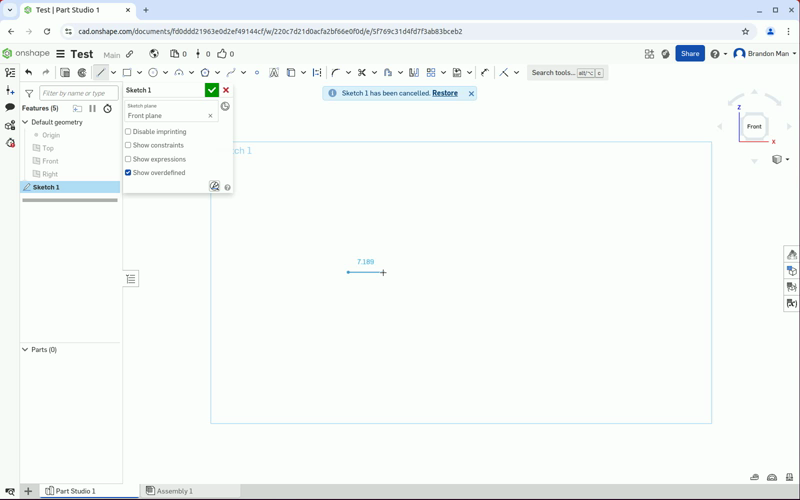
key_up(shift)
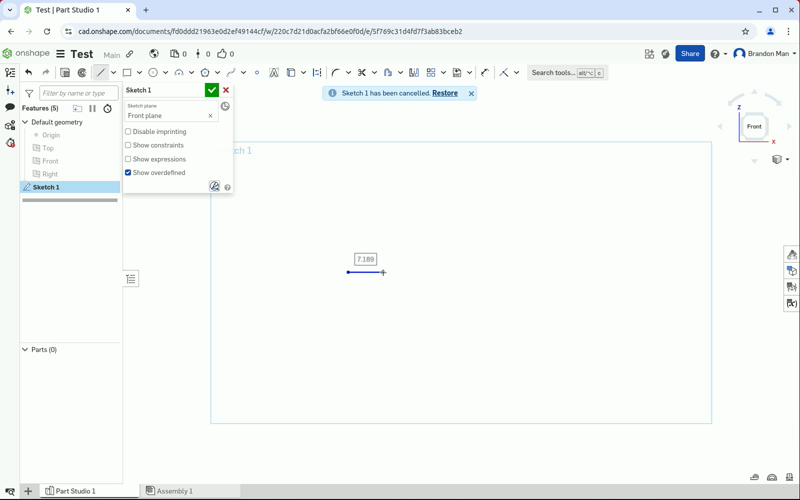
key_down(shift)
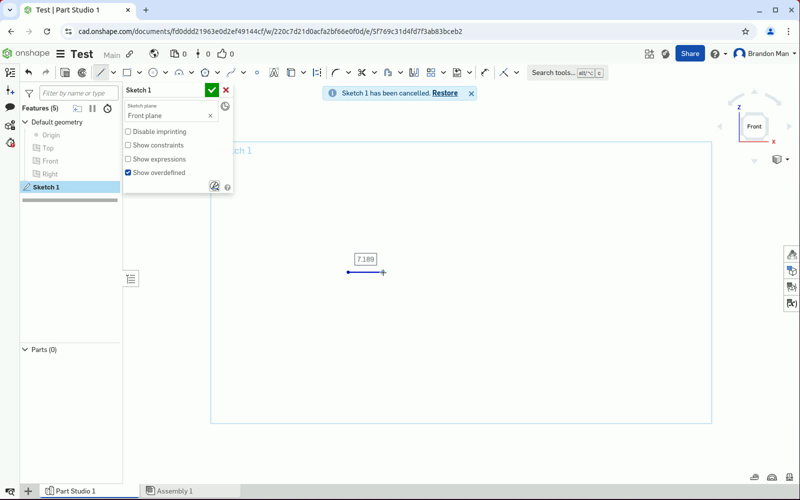
mouse_move(413, 272)
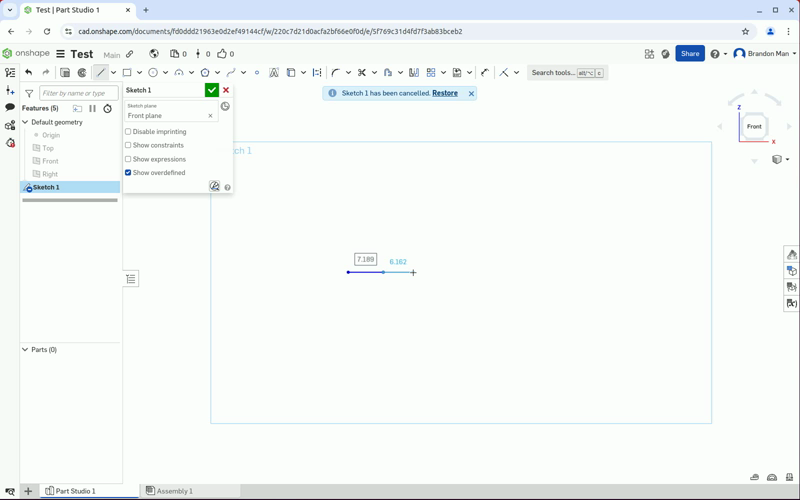
mouse_move(383, 244)
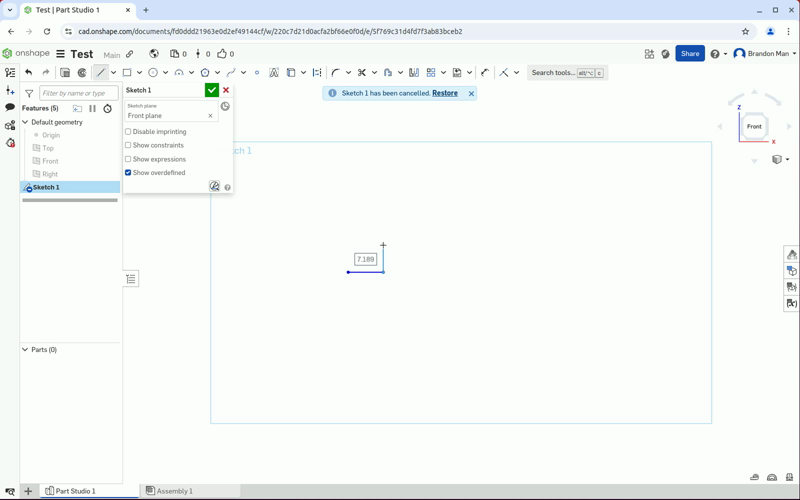
click(383, 244)
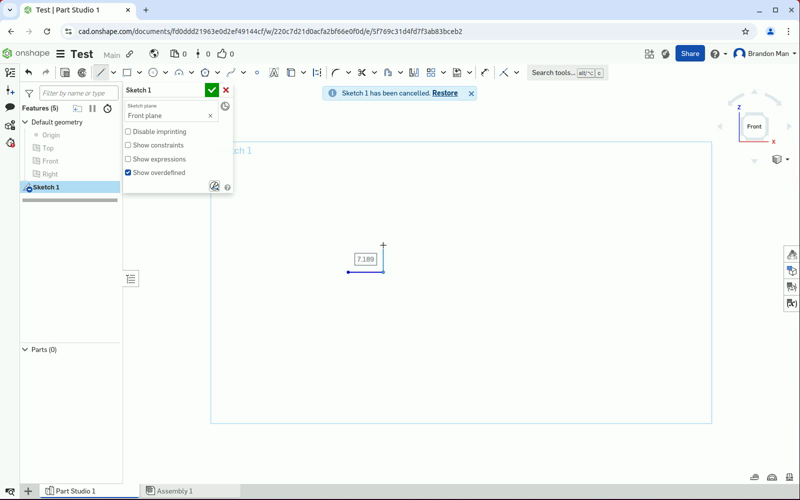
key_up(shift)
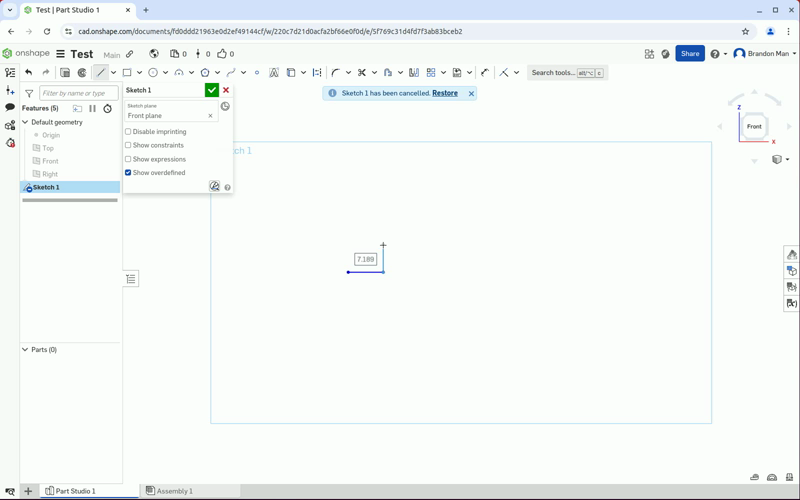
key_down(shift)
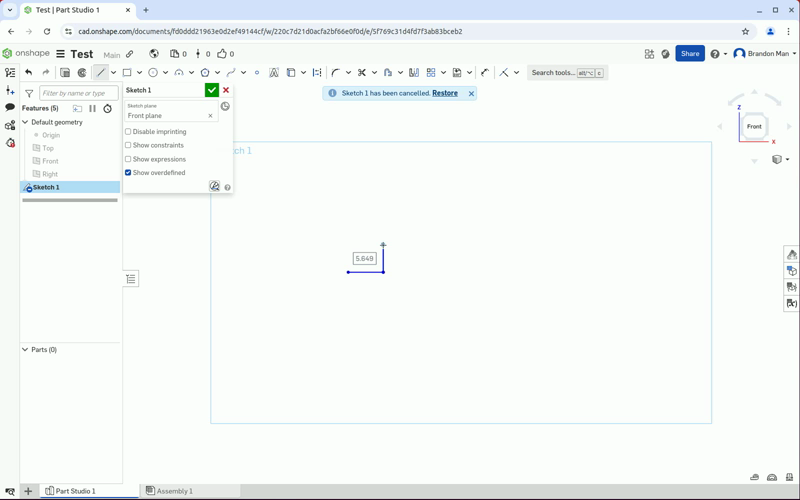
mouse_move(413, 244)
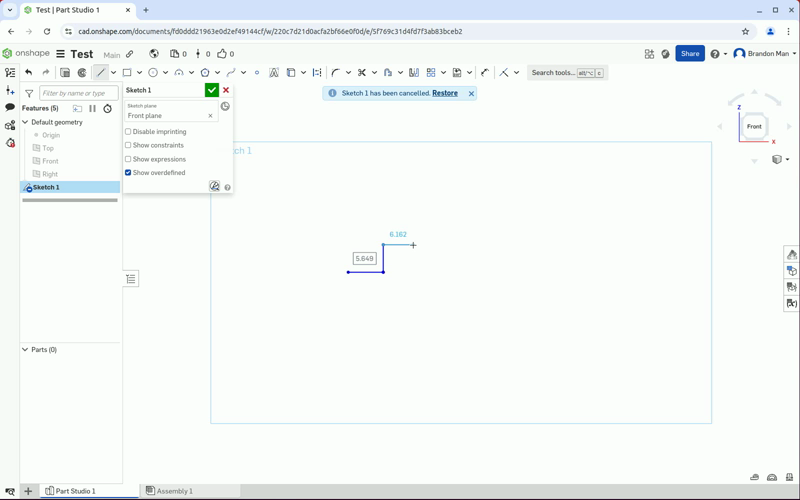
mouse_move(348, 244)
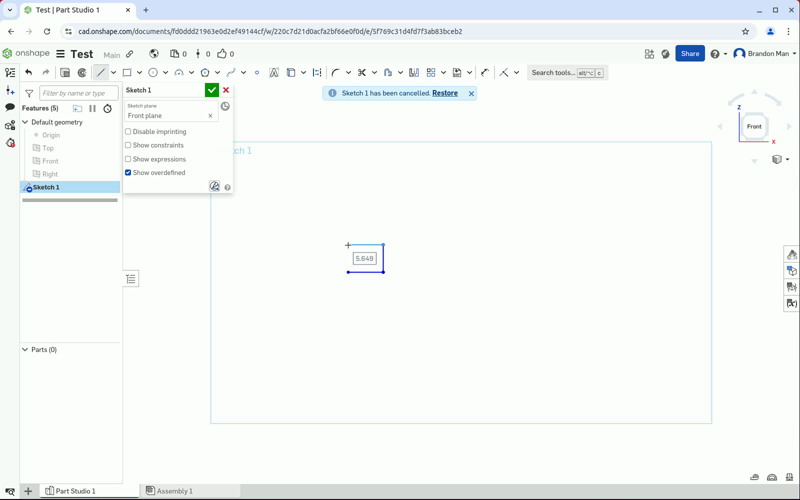
click(348, 244)
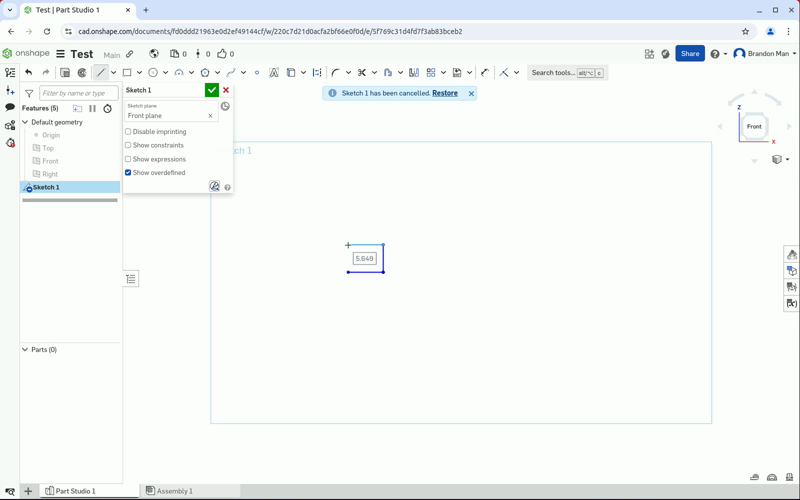
key_up(shift)
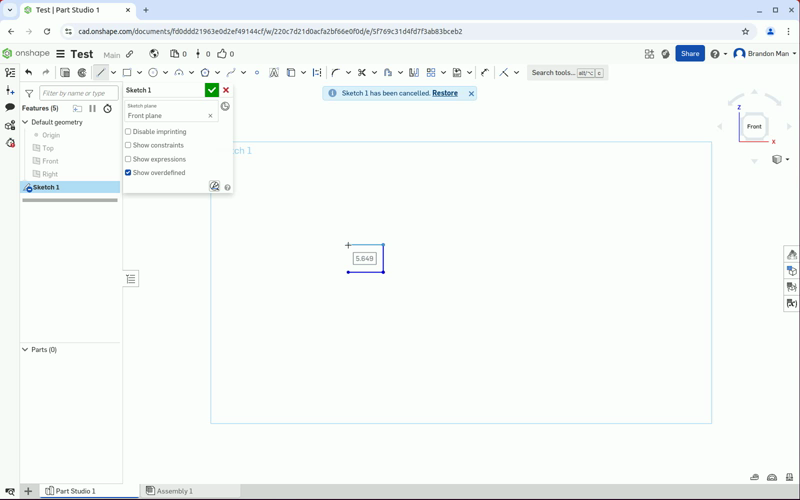
mouse_move(378, 244)
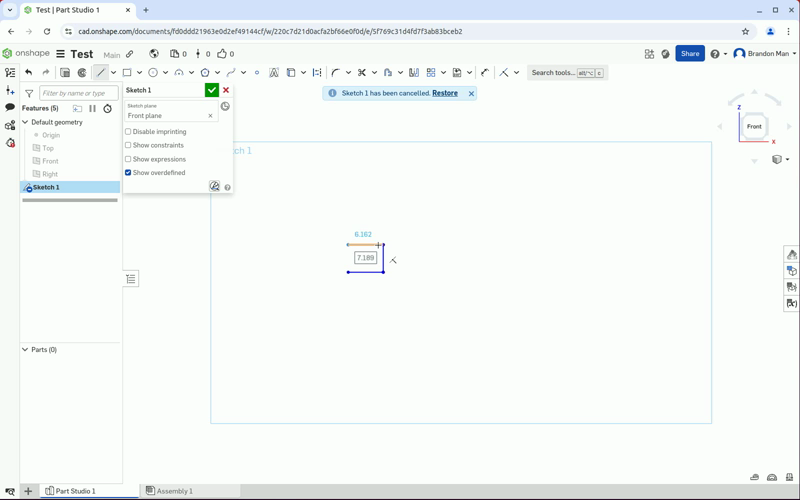
key_down(shift)
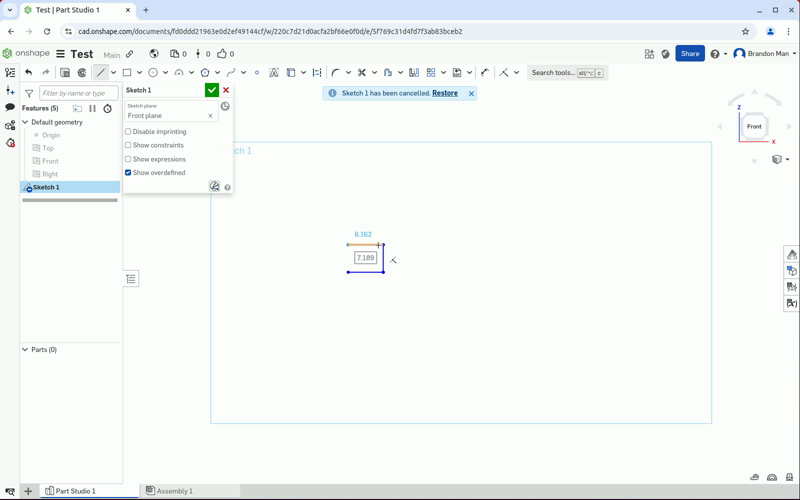
mouse_move(348, 272)
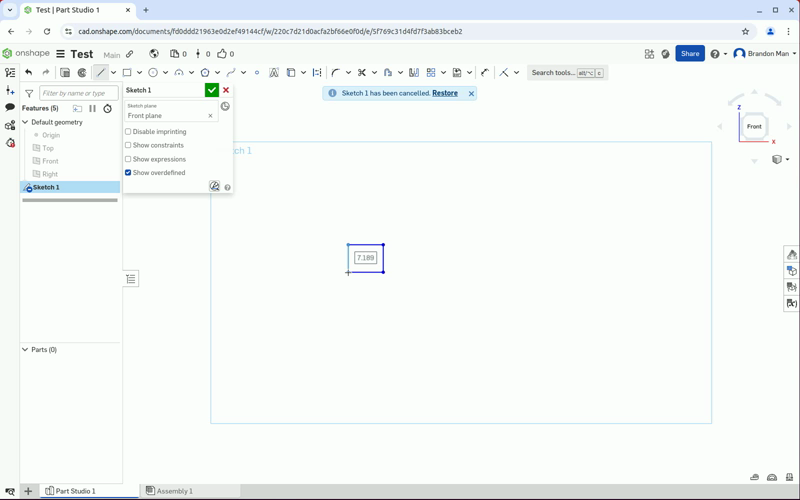
key_up(shift)
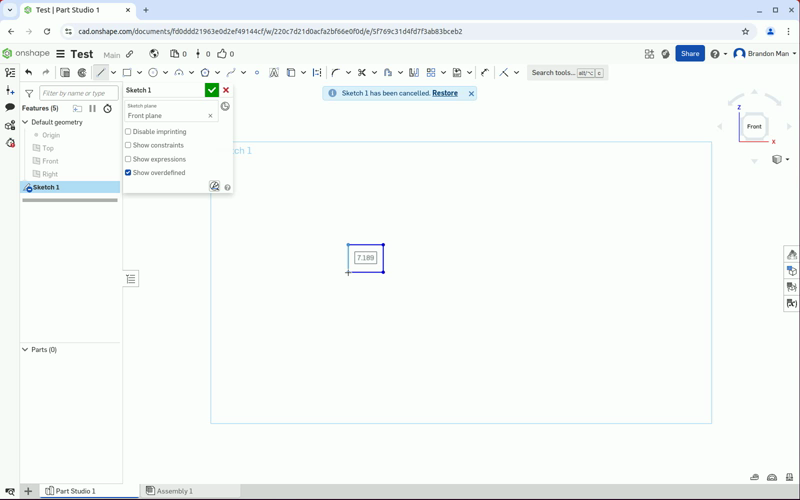
click(348, 272)
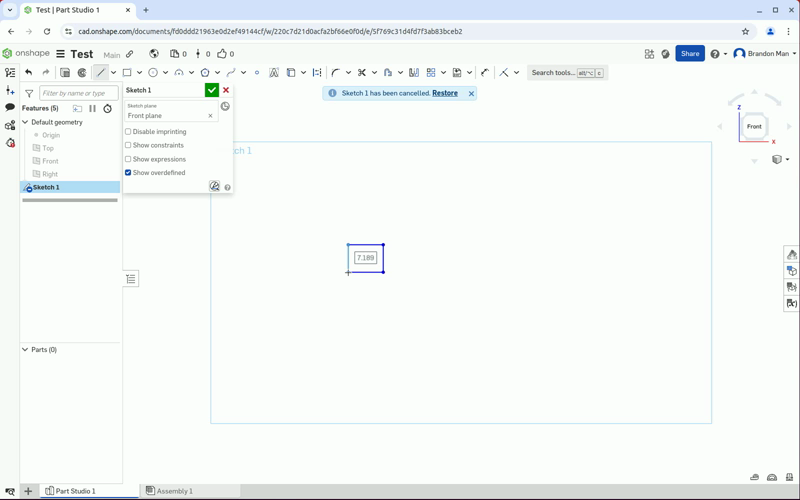
key(esc)
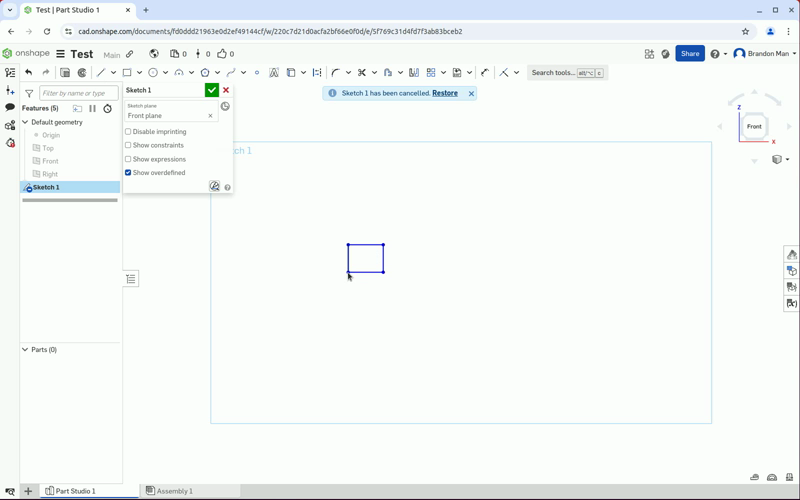
mouse_move(381, 263)
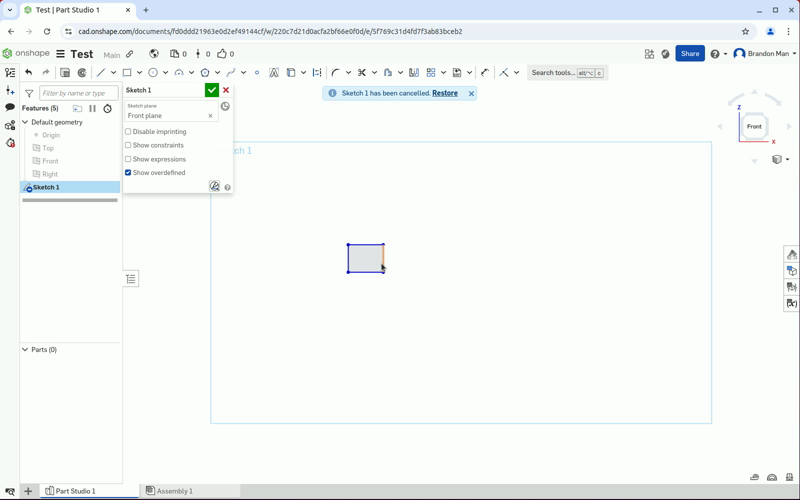
scroll(6)
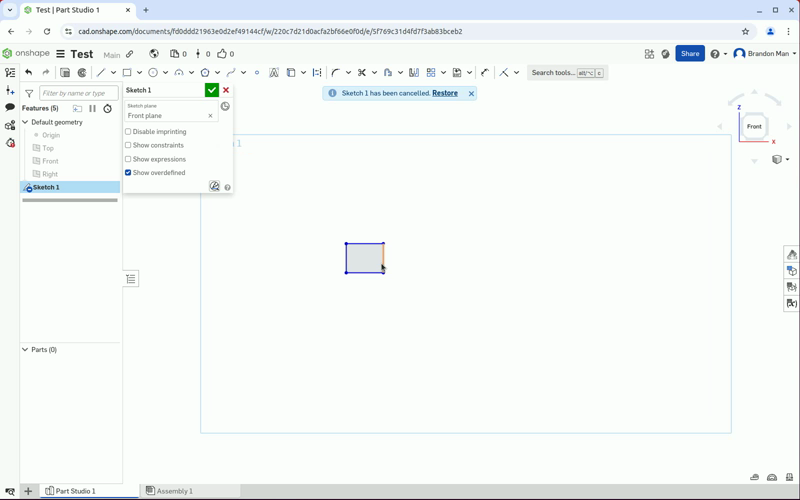
scroll(6)
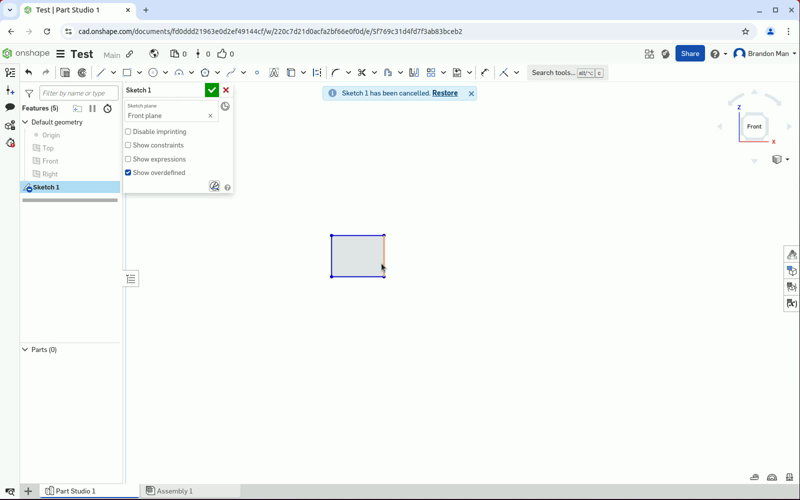
scroll(6)
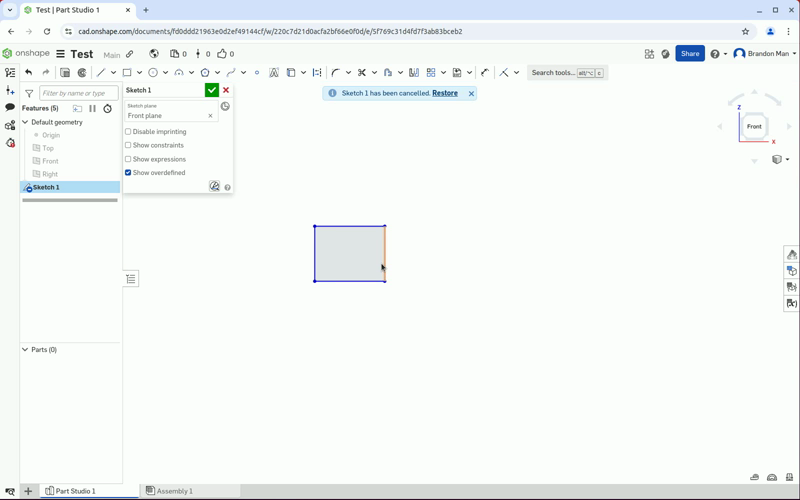
scroll(6)
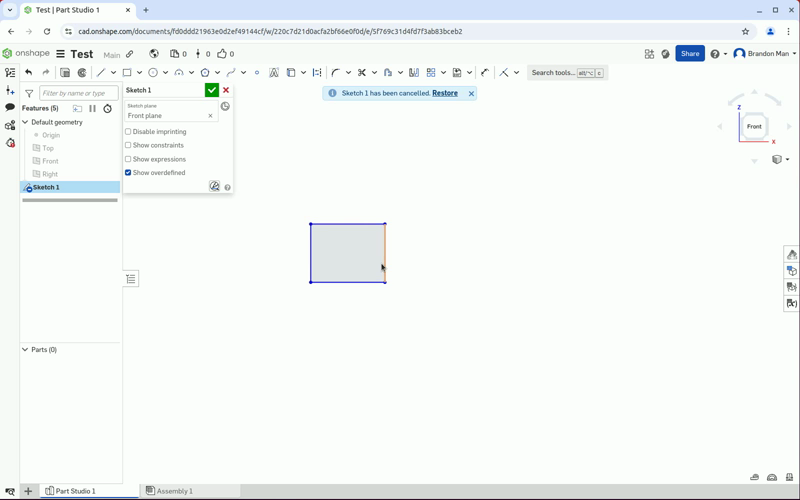
scroll(6)
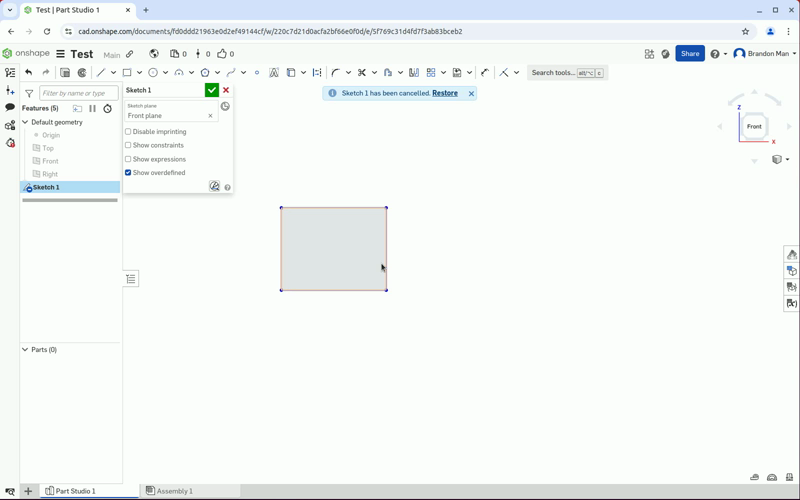
scroll(6)
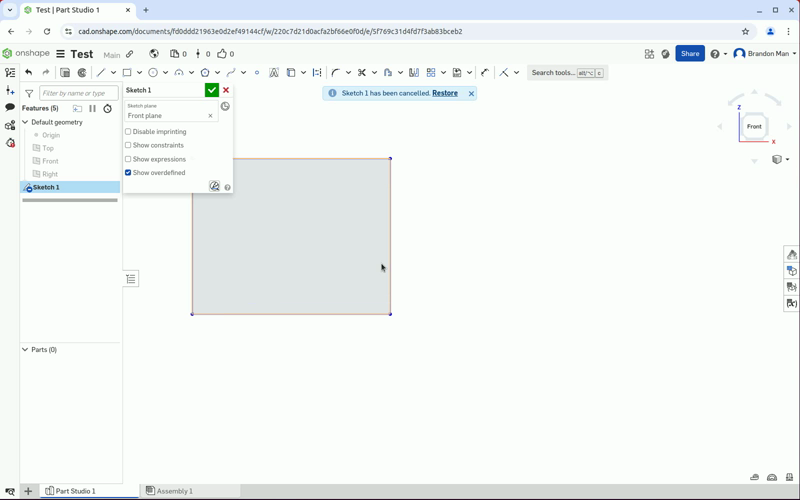
scroll(6)
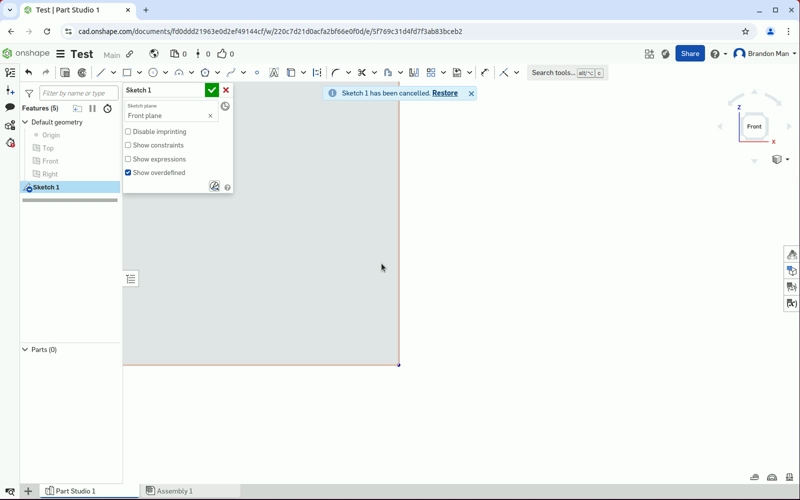
click(381, 263)
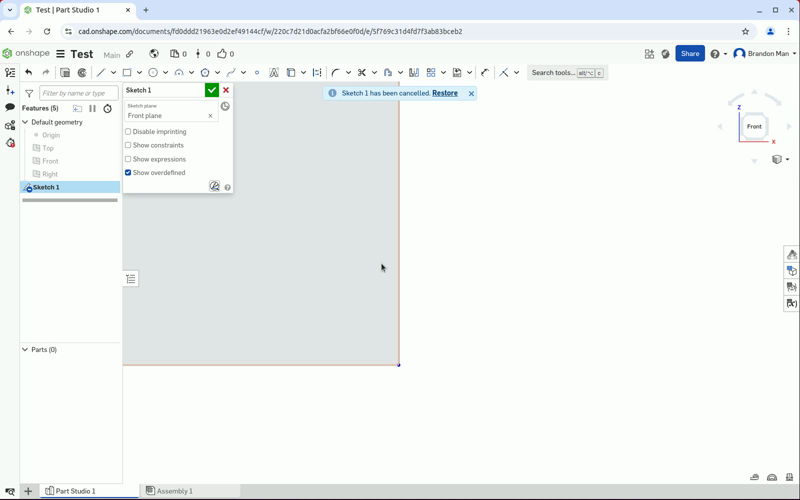
scroll(-6)
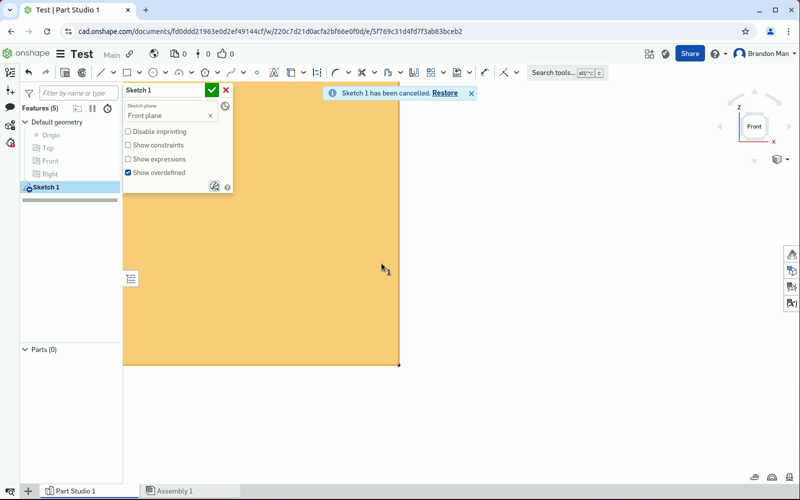
scroll(-6)
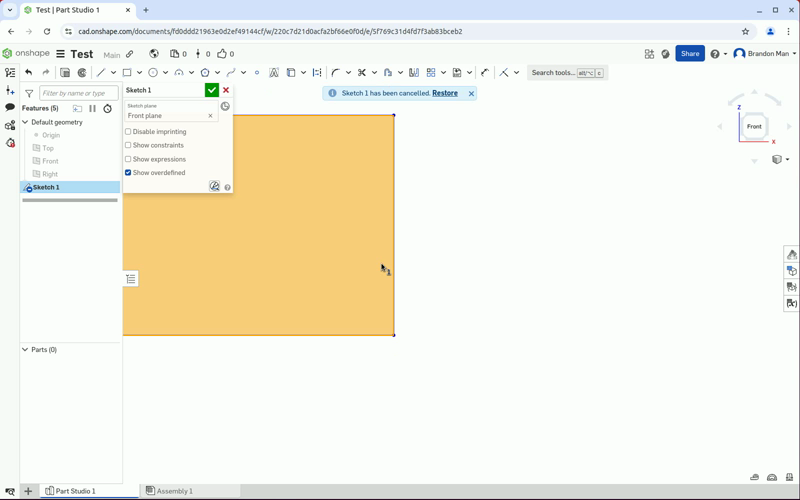
scroll(-6)
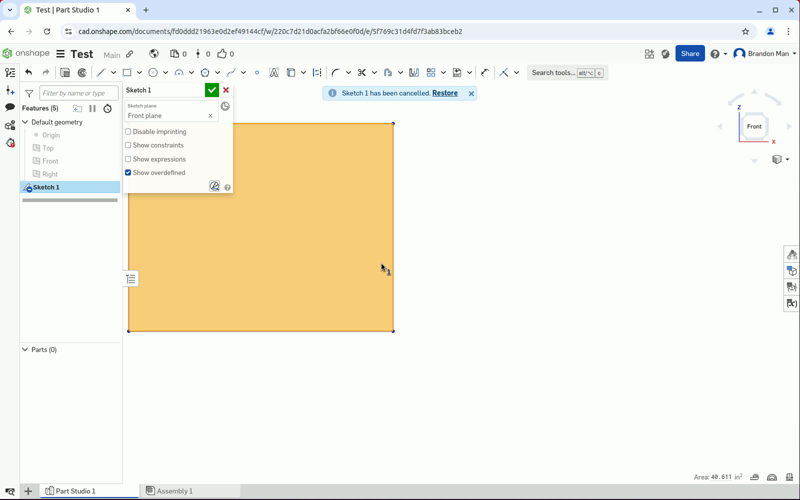
scroll(-6)
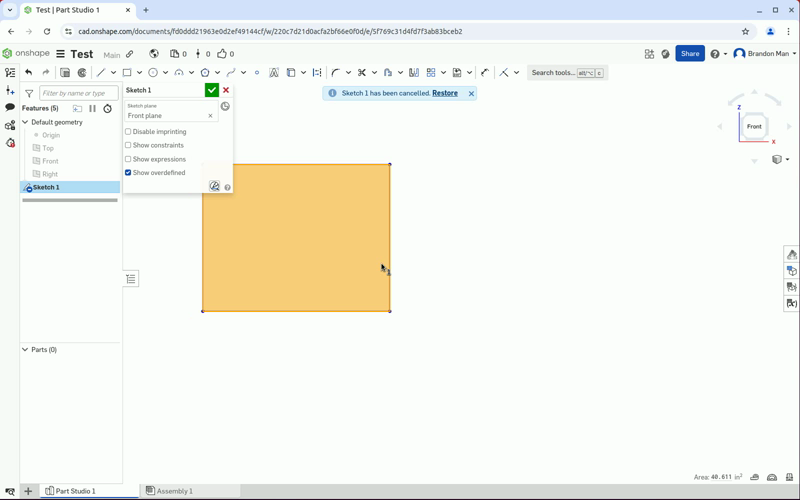
scroll(-6)
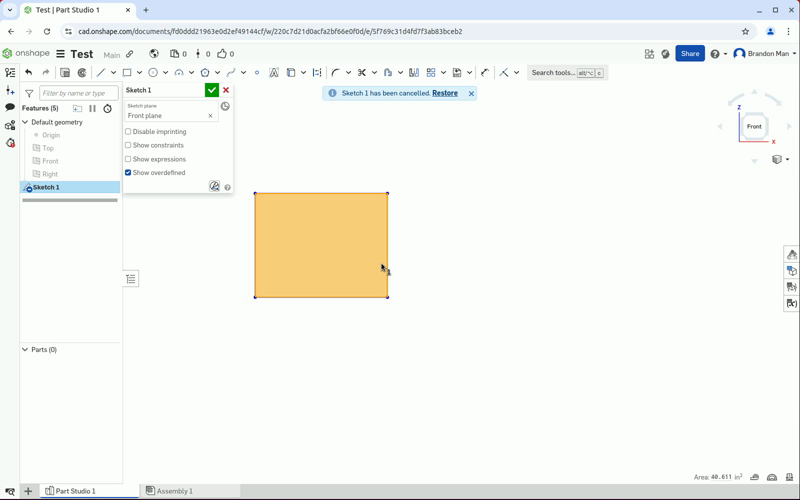
scroll(-6)
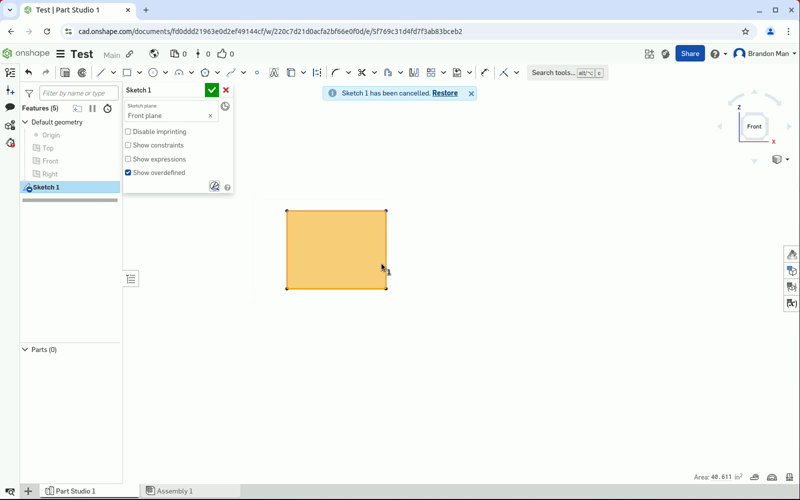
scroll(-6)
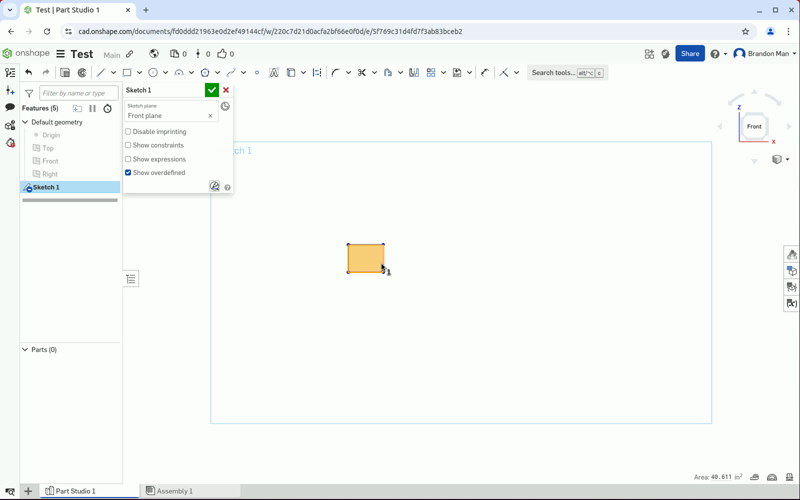
mouse_move(73, 352)
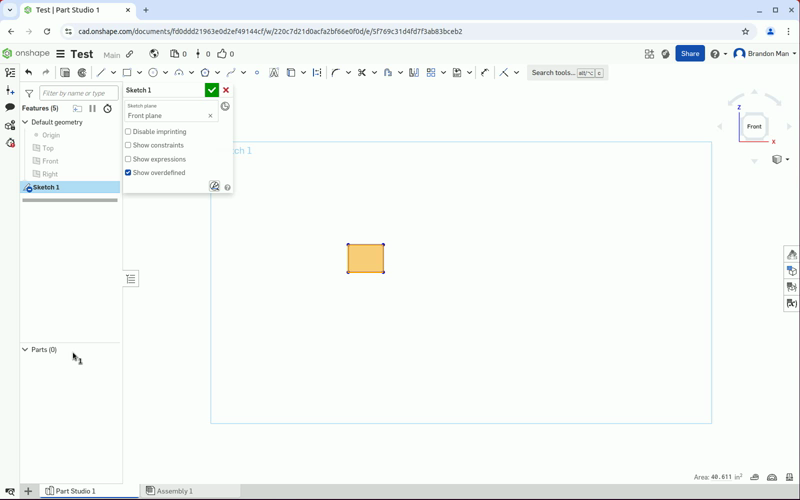
key(shift+y)
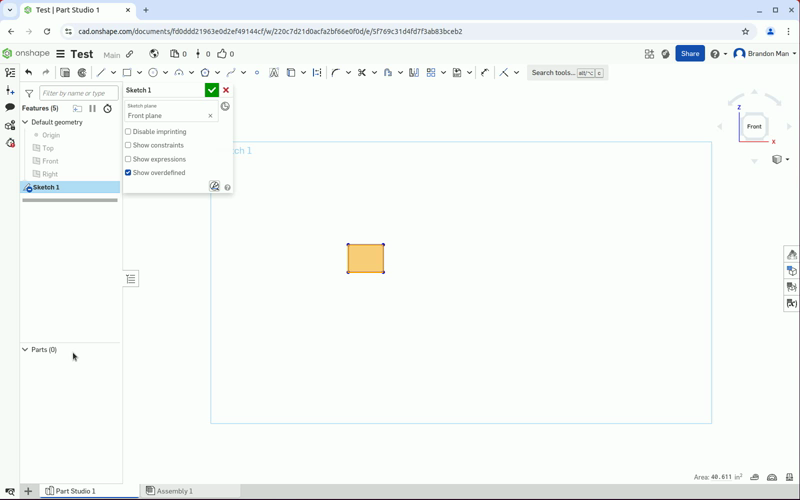
key(shift+e)
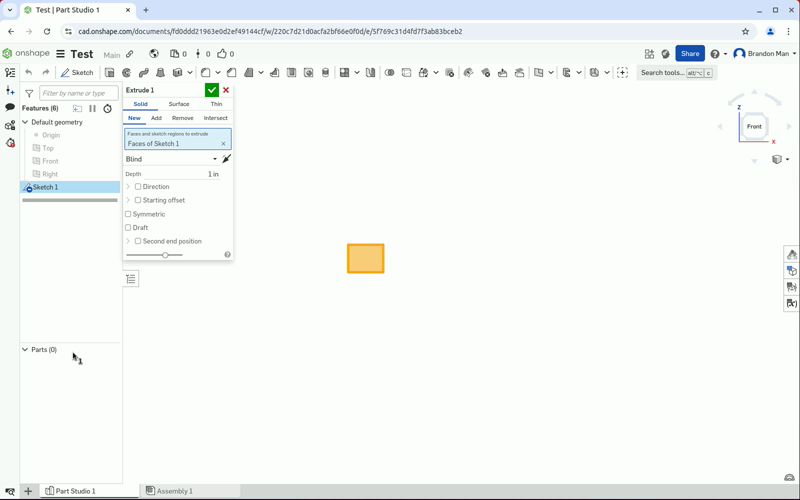
mouse_move(143, 106)
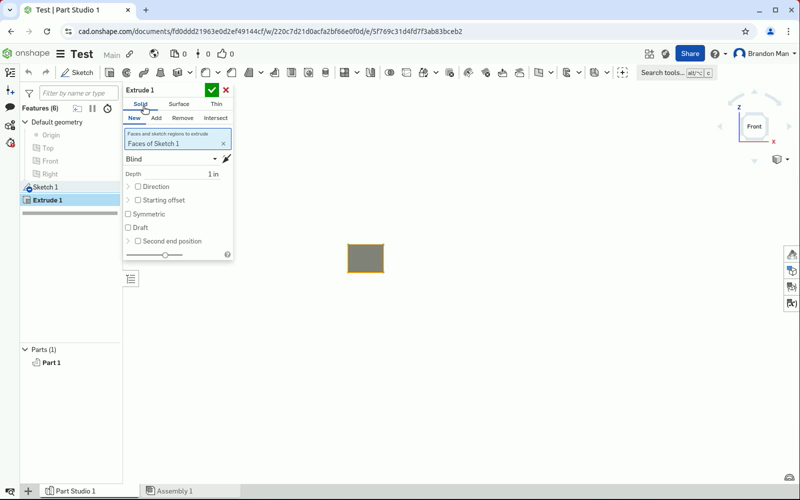
click(143, 106)
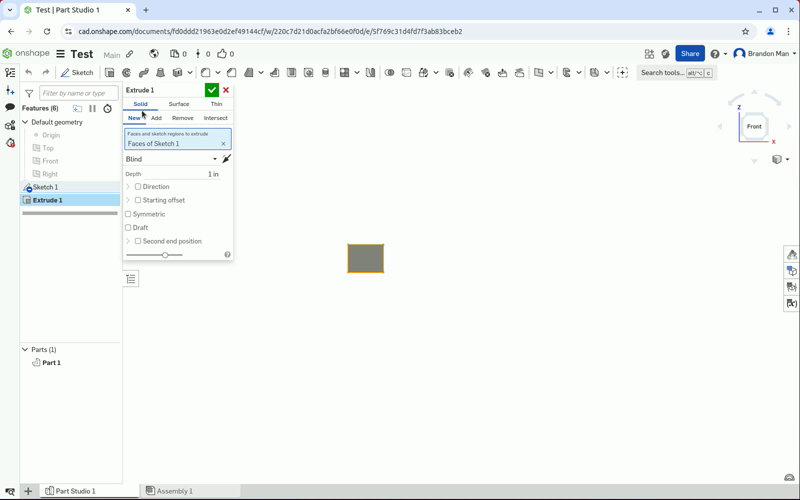
mouse_move(137, 120)
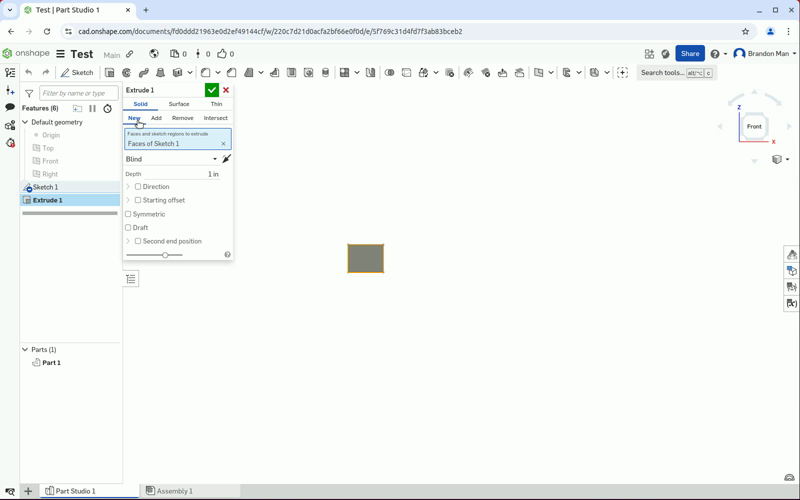
click(137, 120)
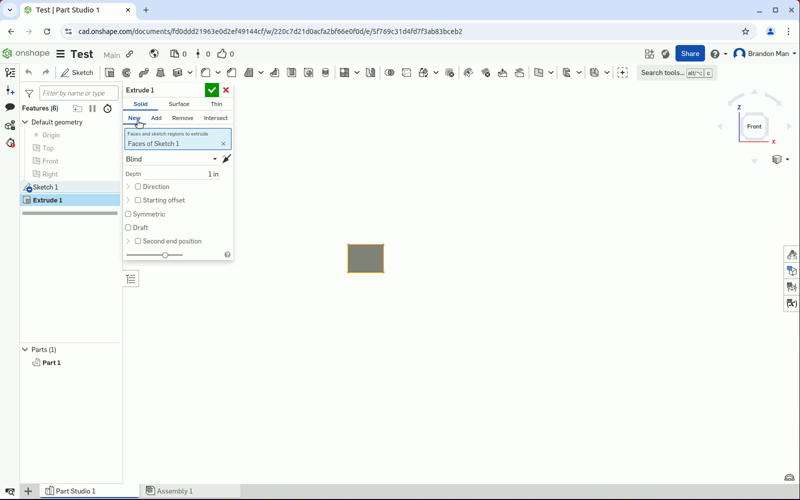
key(tab, 4)
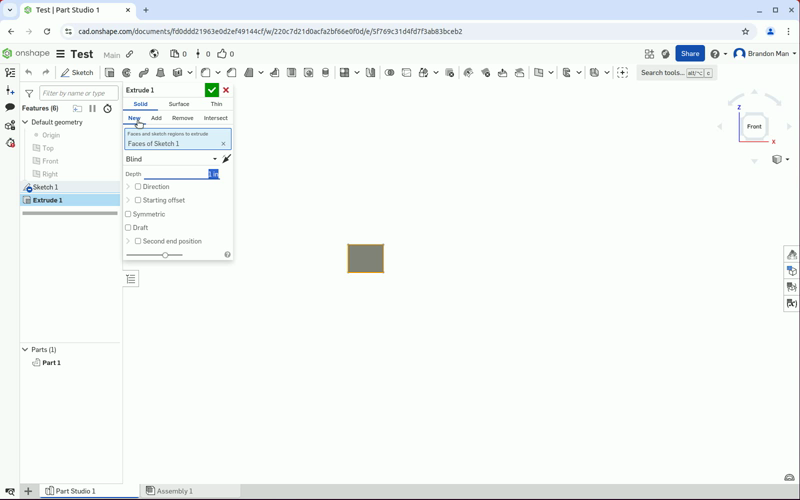
text(4.333)
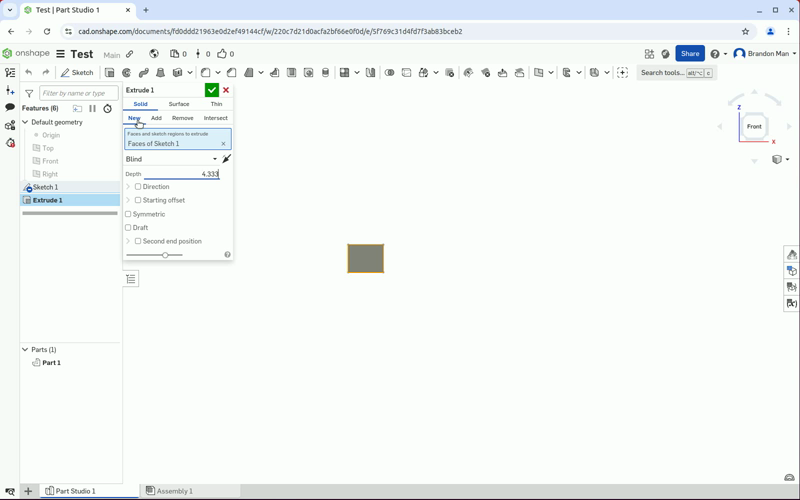
key(enter)
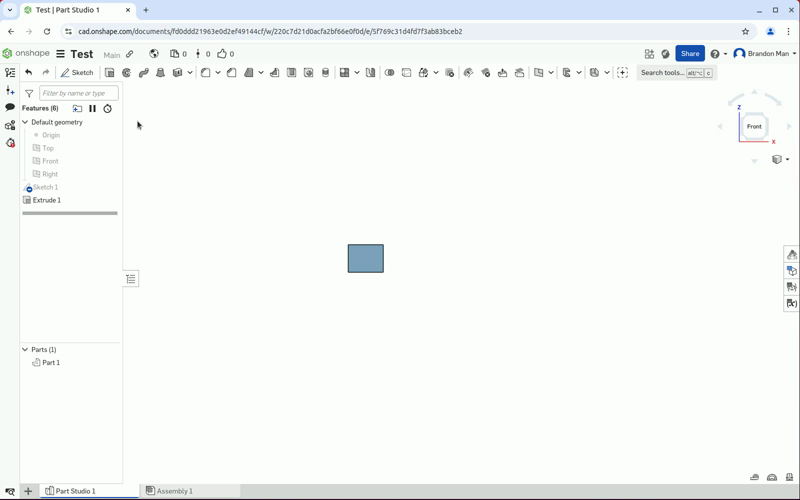
key(shift+h)
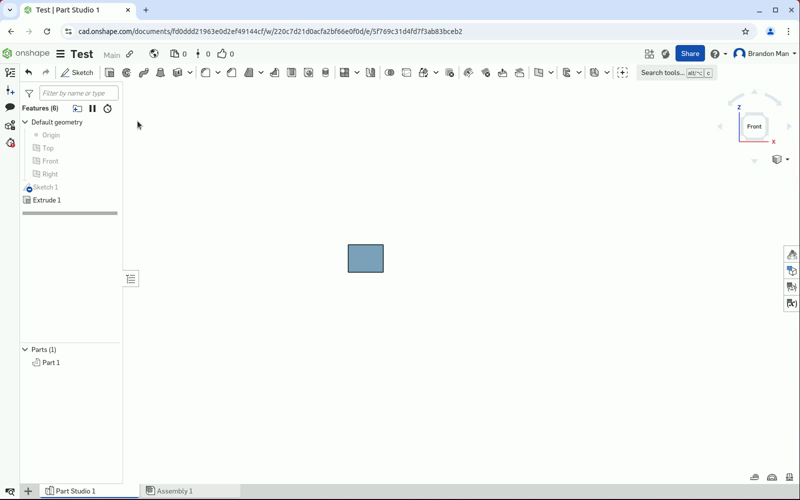
key(shift+h)
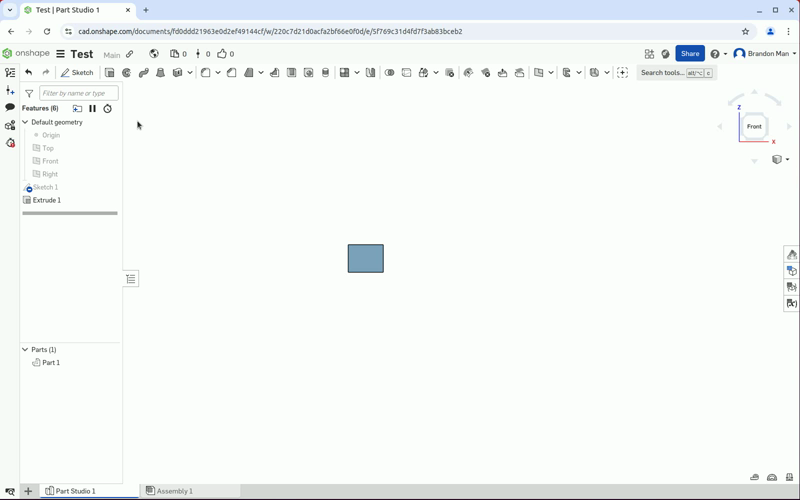
mouse_move(73, 189)
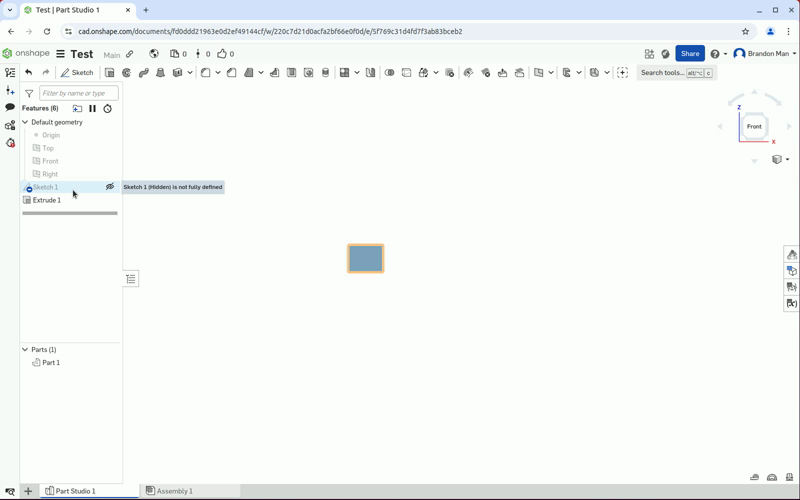
click(73, 189)
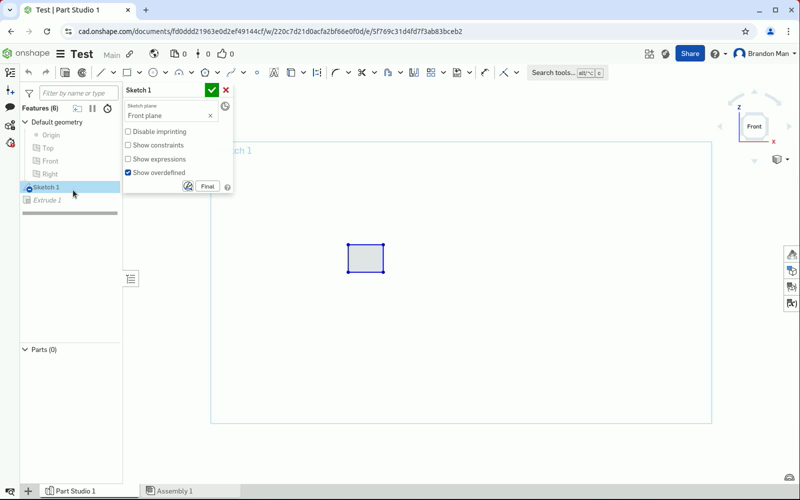
mouse_move(229, 92)
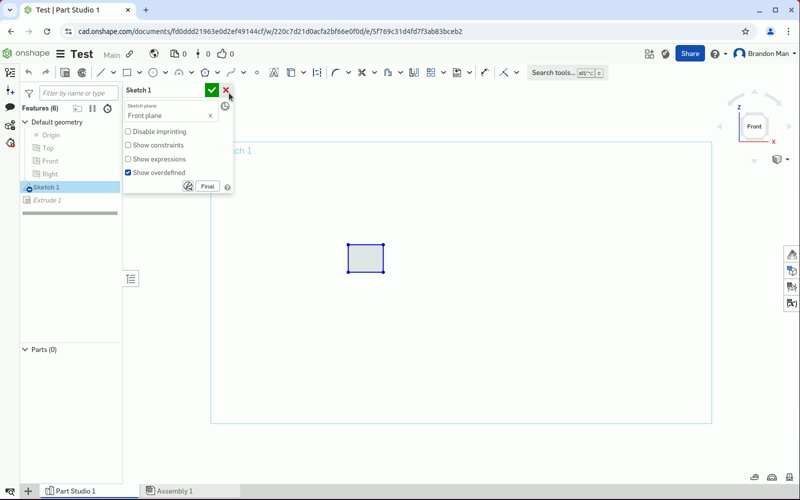
click(229, 92)
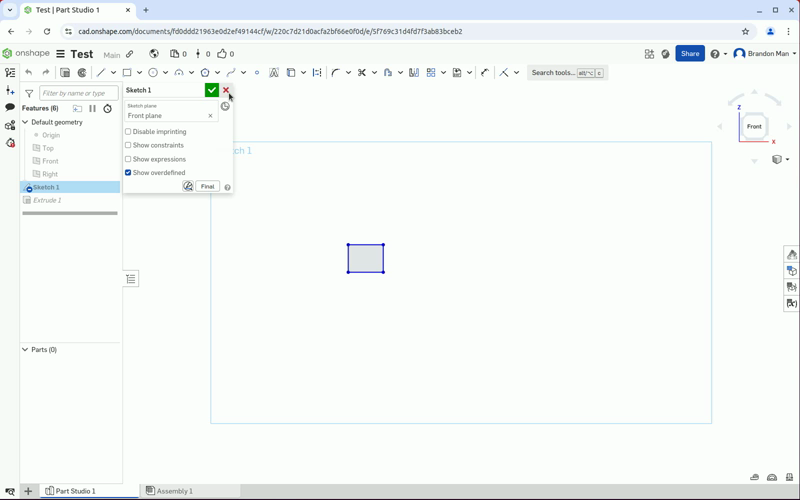
key(shift+s)
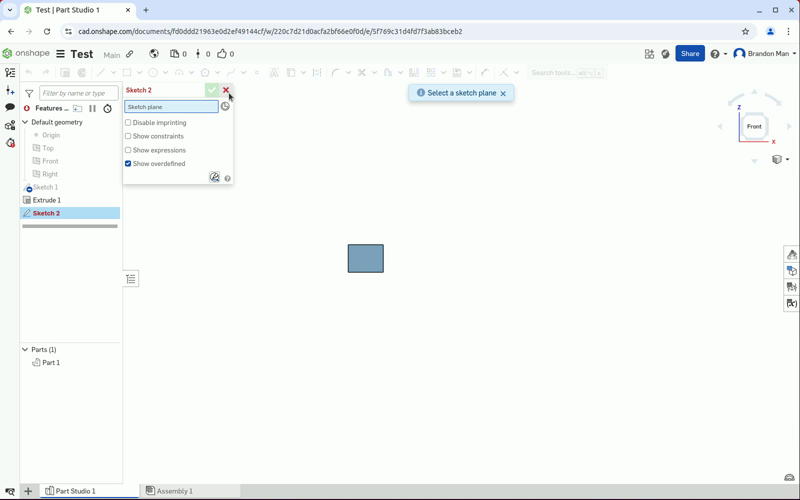
mouse_move(73, 163)
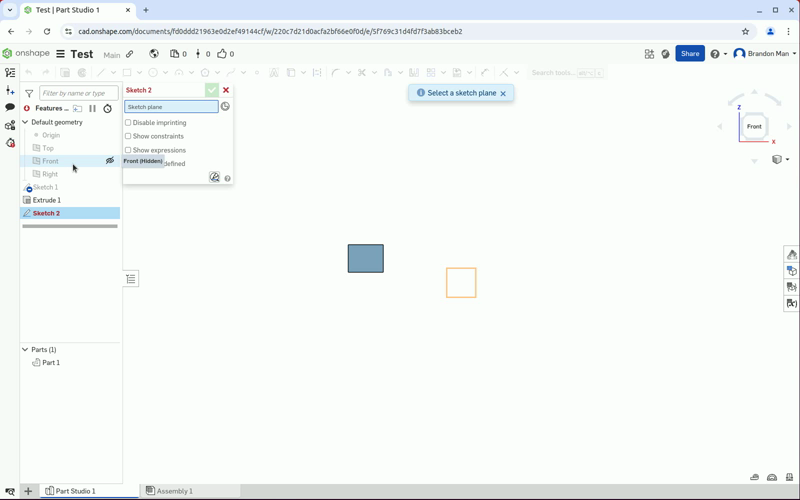
click(73, 163)
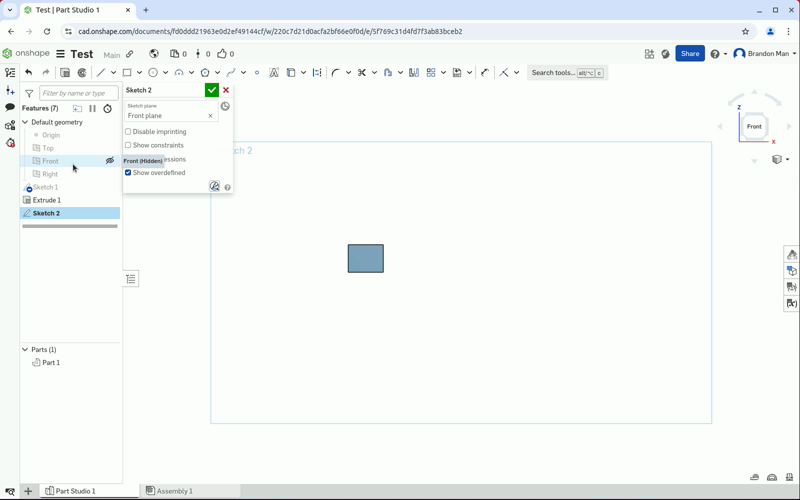
mouse_move(73, 352)
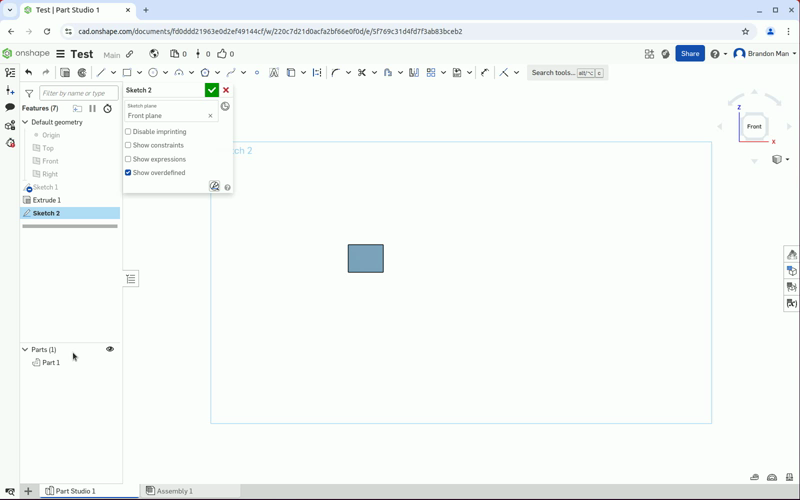
key(y)
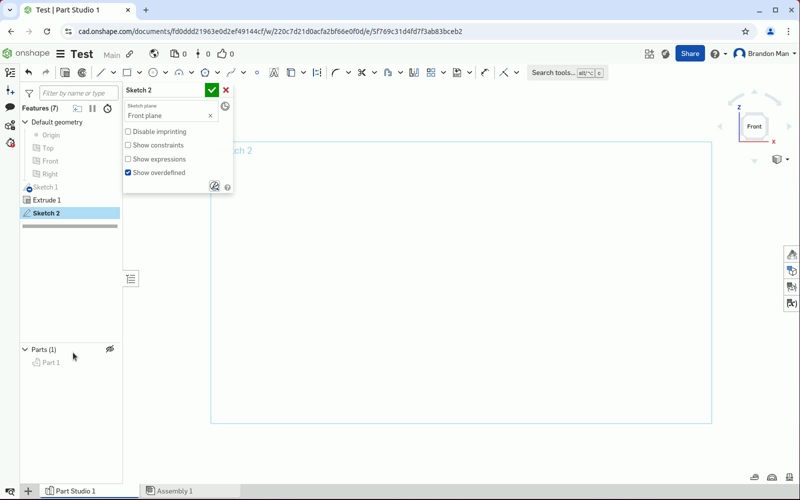
key(l)
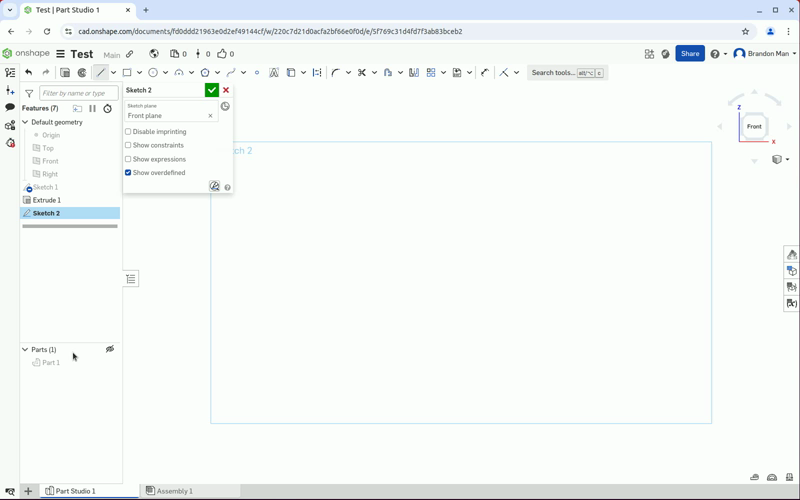
key_down(shift)
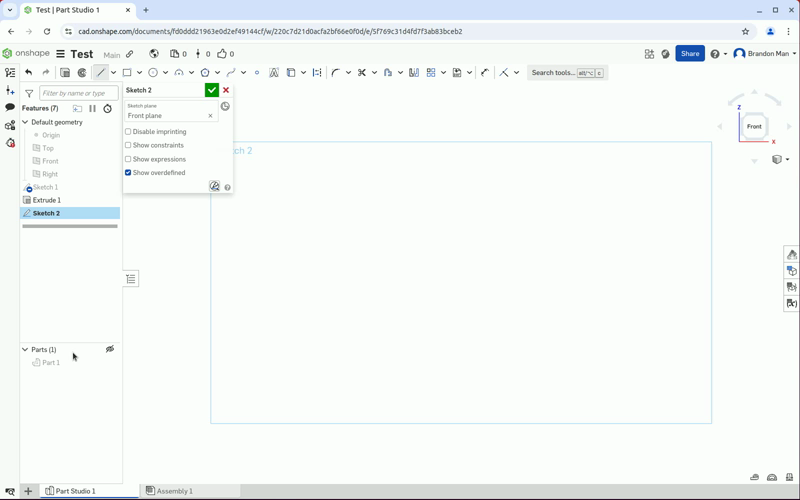
mouse_move(399, 320)
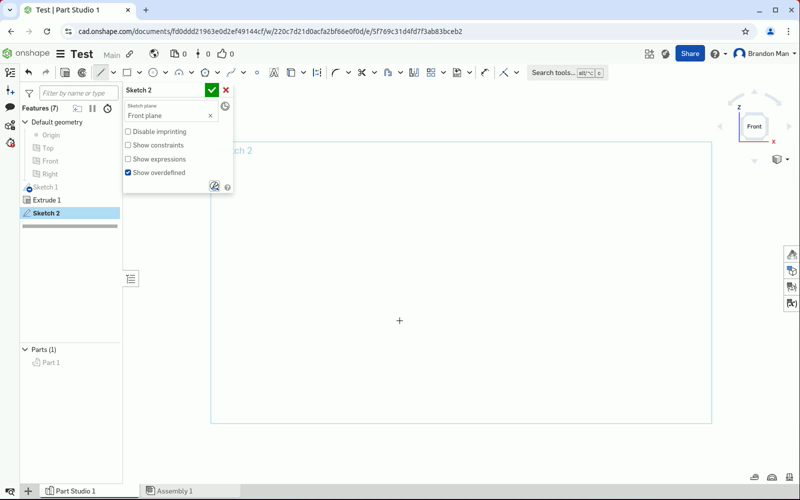
click(399, 320)
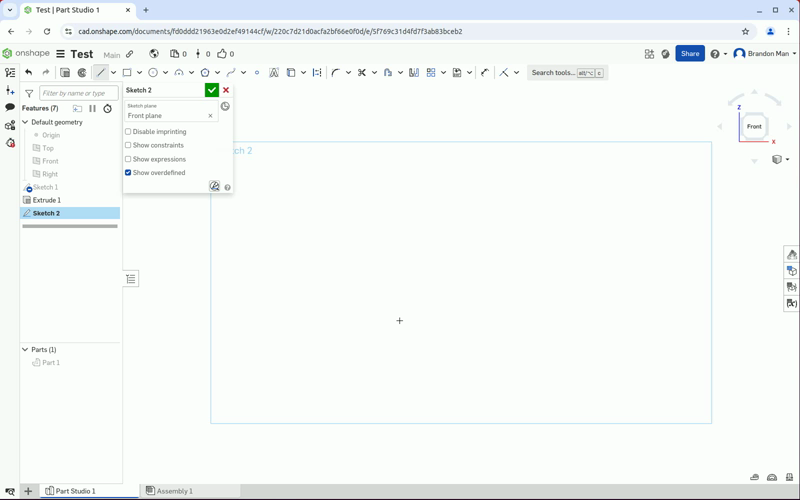
key_up(shift)
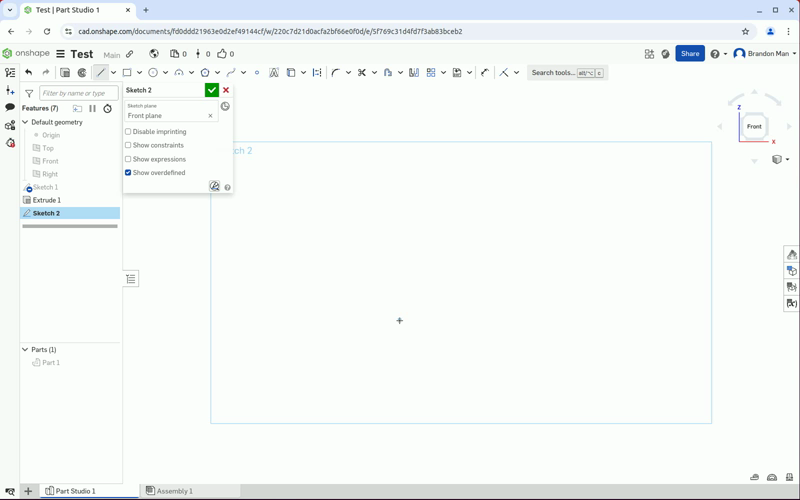
key_down(shift)
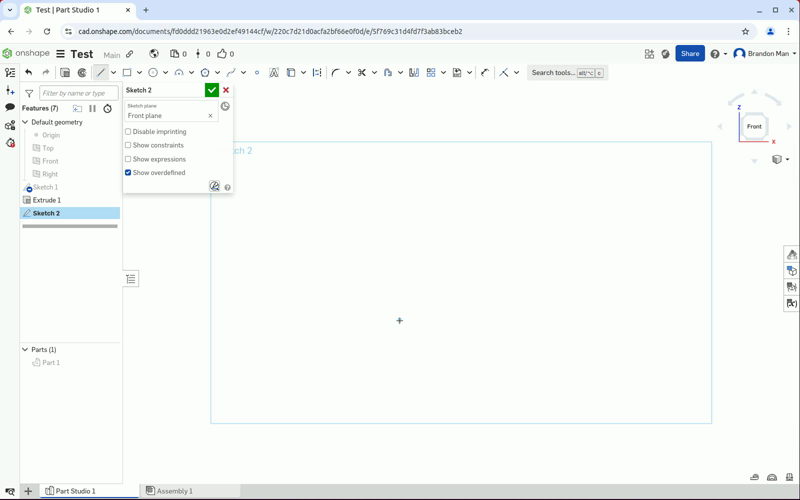
mouse_move(429, 320)
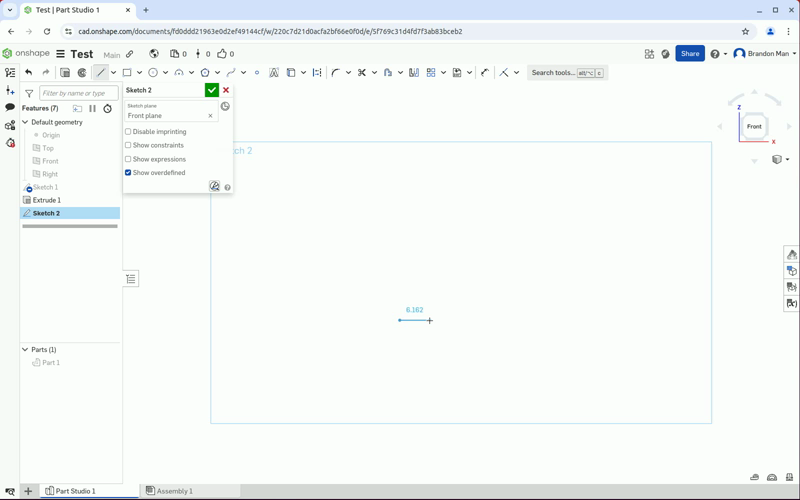
mouse_move(441, 320)
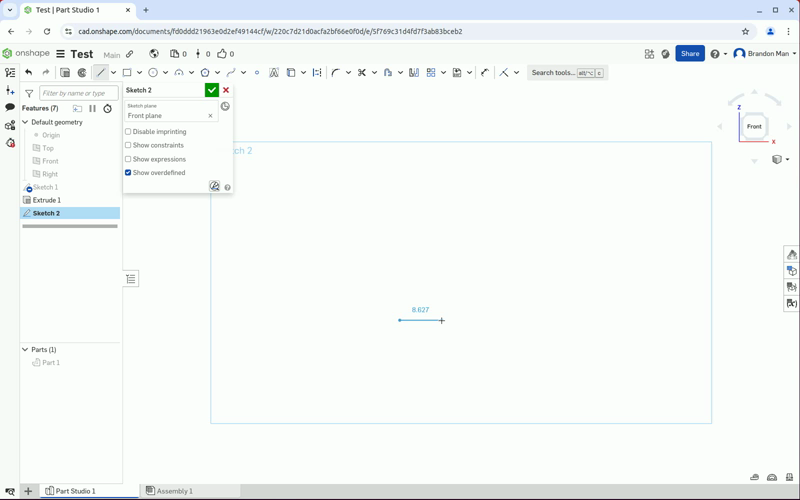
click(441, 320)
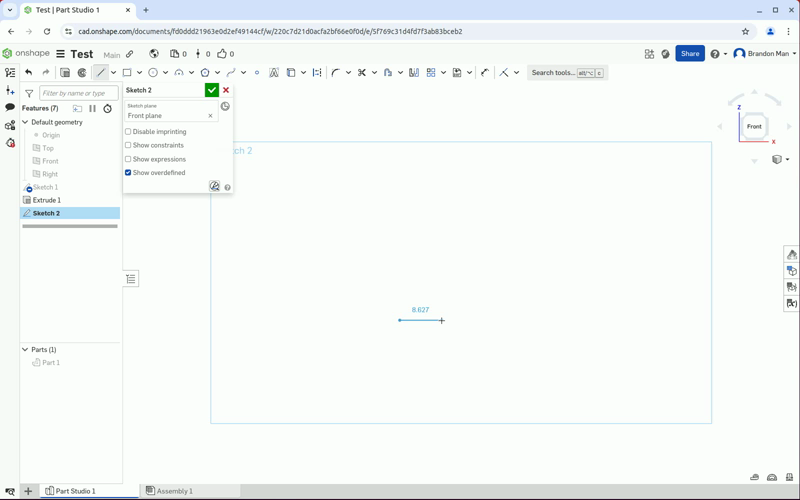
key_up(shift)
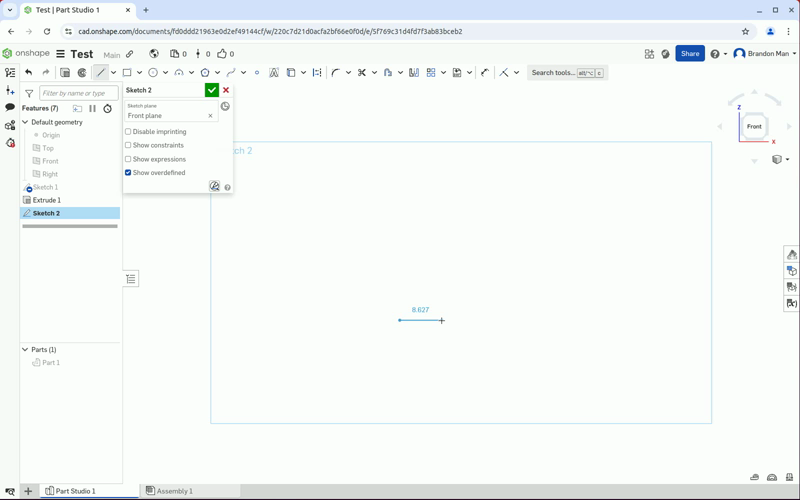
key_down(shift)
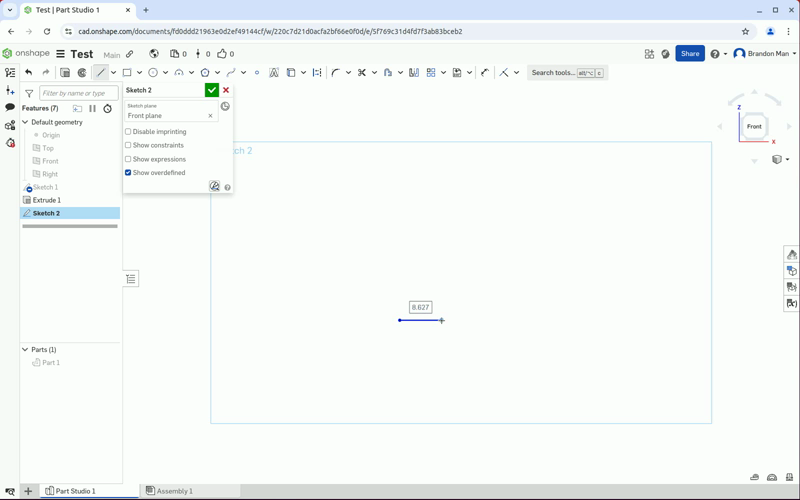
mouse_move(471, 320)
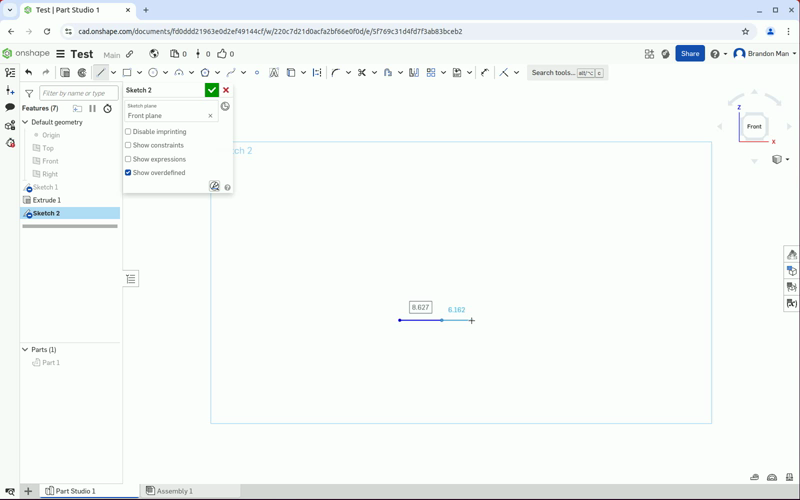
mouse_move(441, 281)
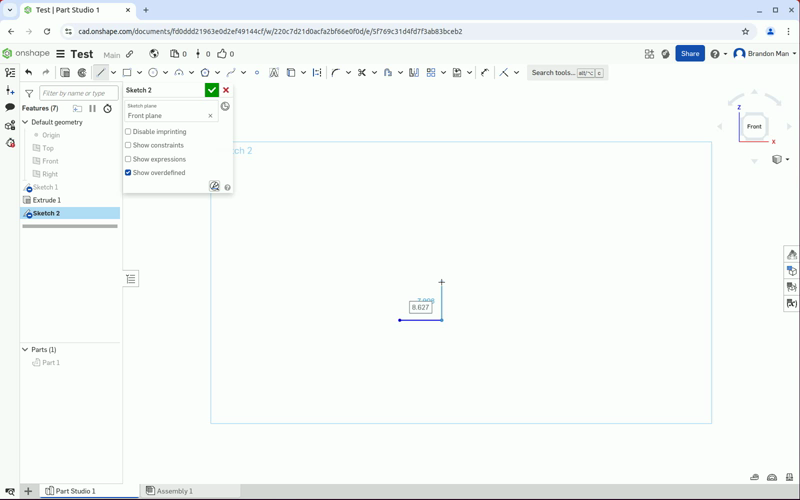
click(441, 281)
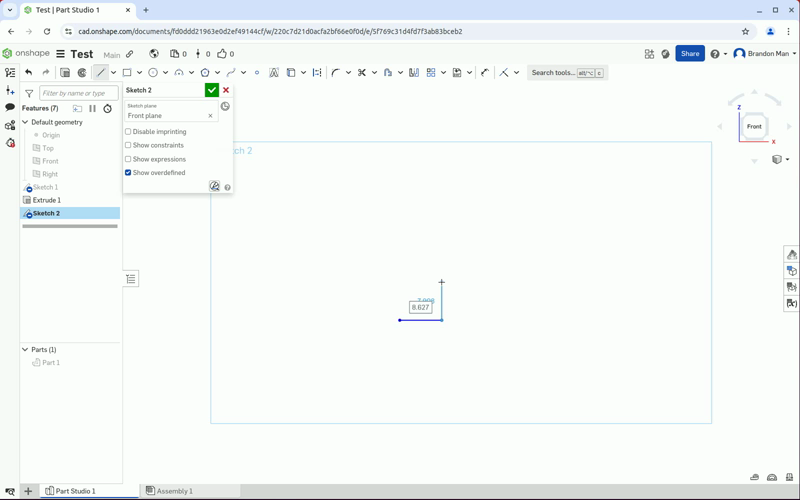
key_up(shift)
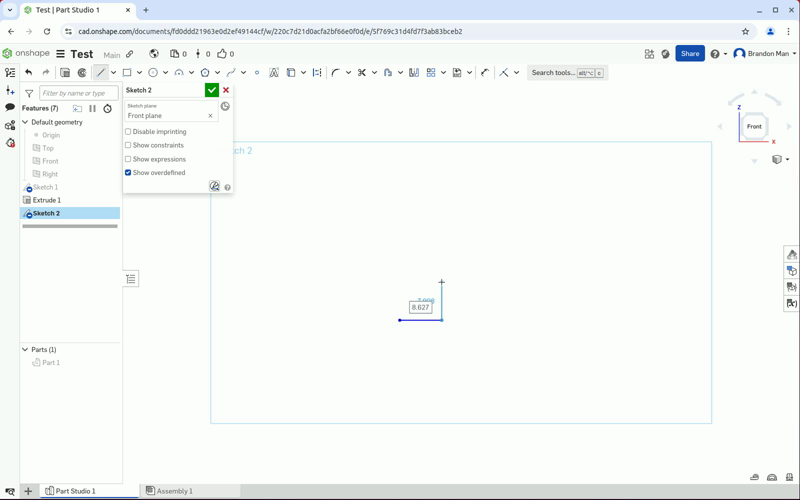
key_down(shift)
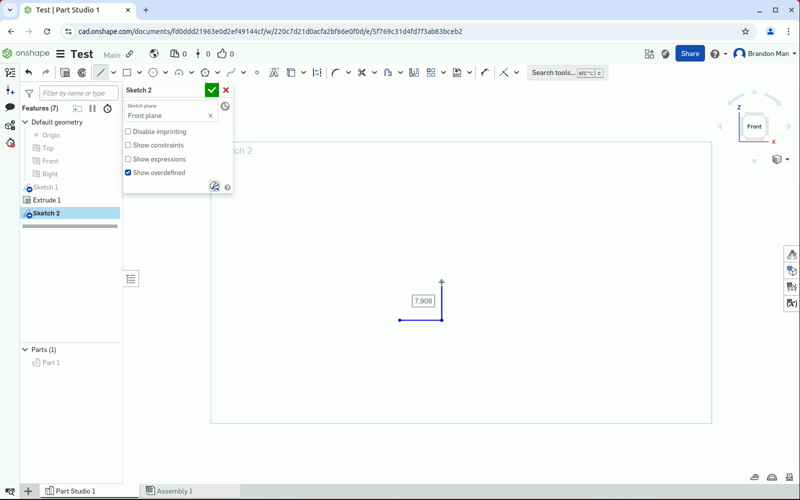
mouse_move(471, 281)
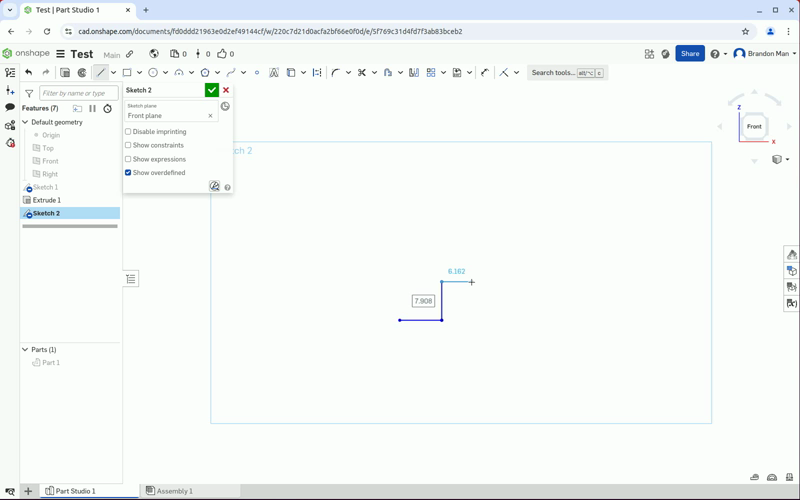
mouse_move(399, 281)
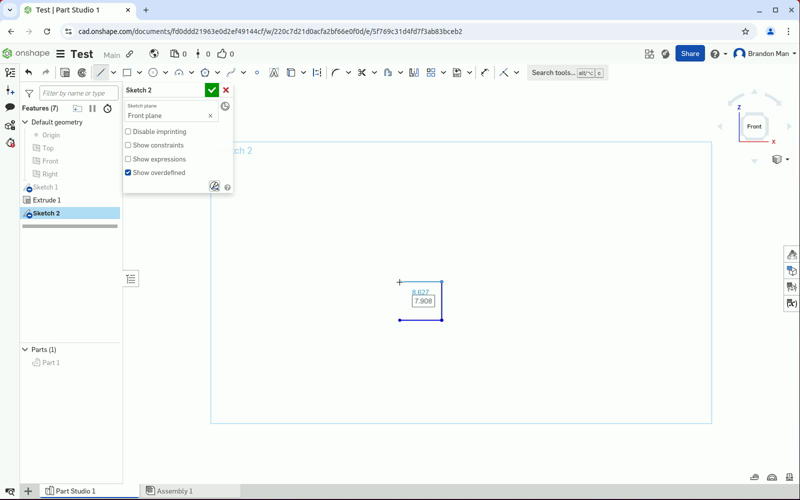
click(399, 281)
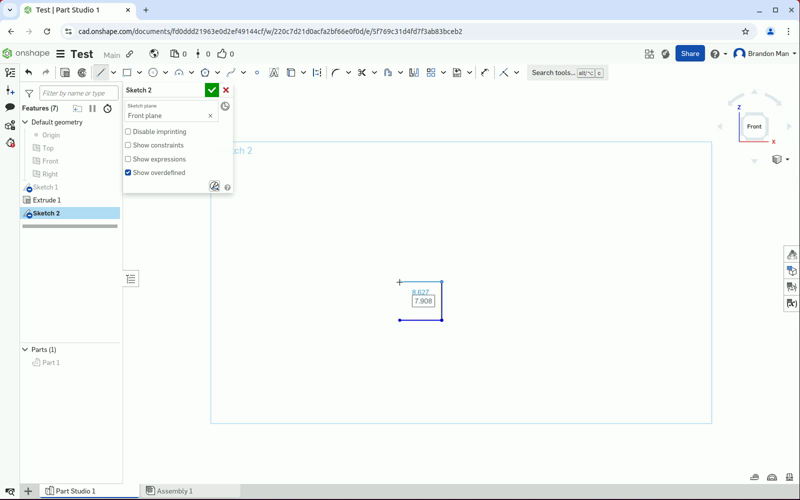
key_up(shift)
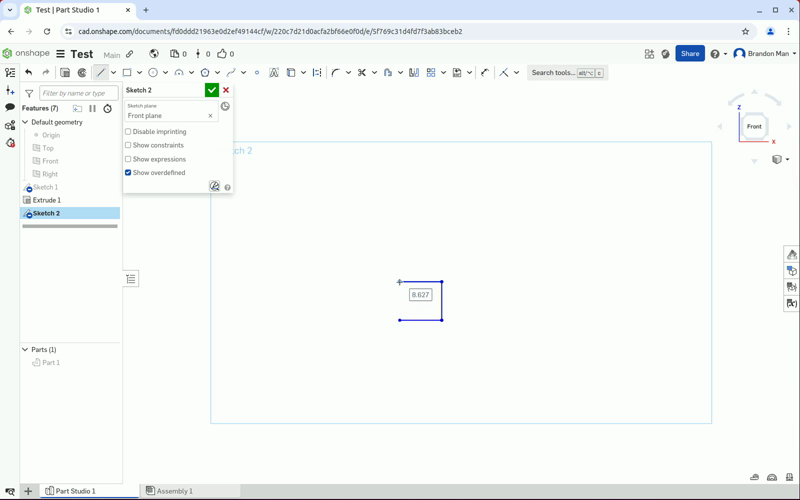
mouse_move(429, 281)
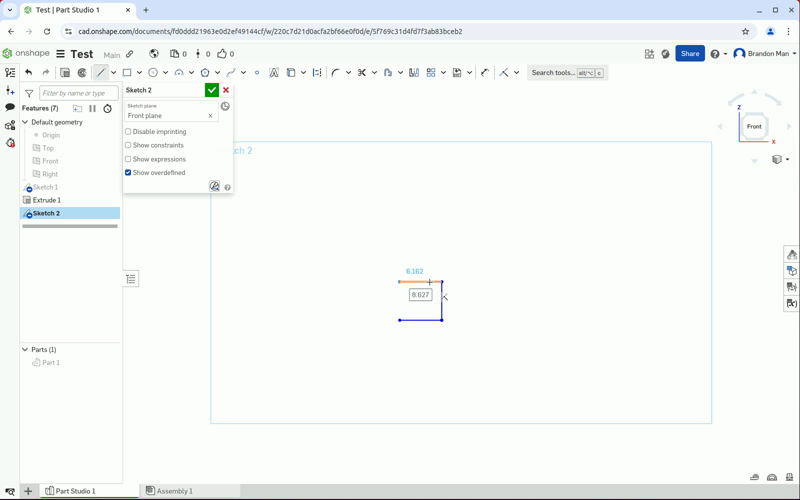
key_down(shift)
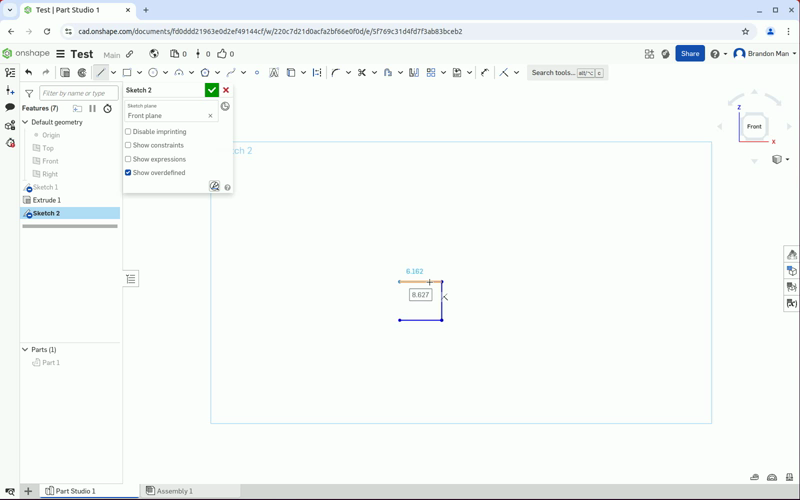
mouse_move(399, 320)
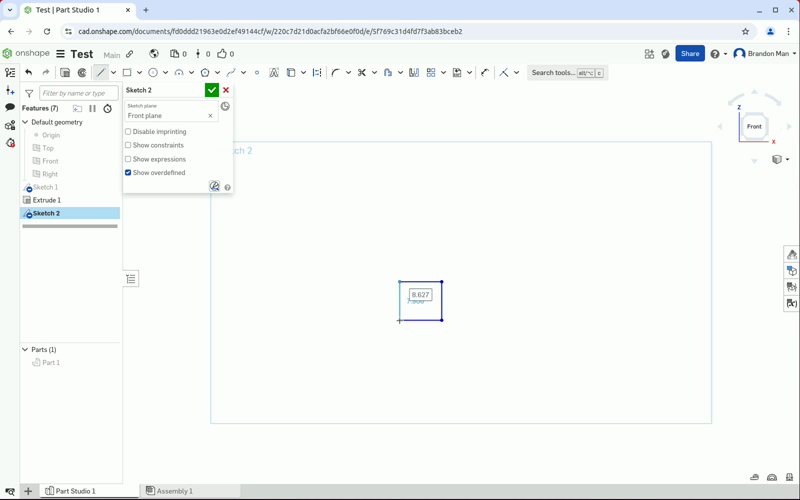
key_up(shift)
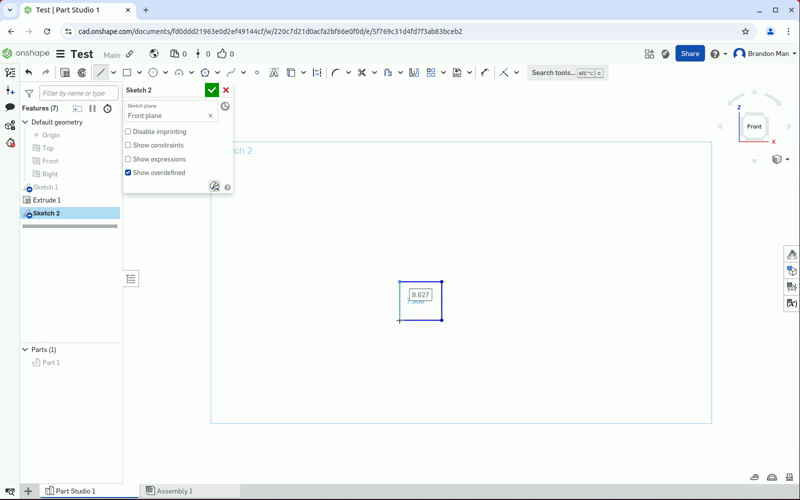
click(399, 320)
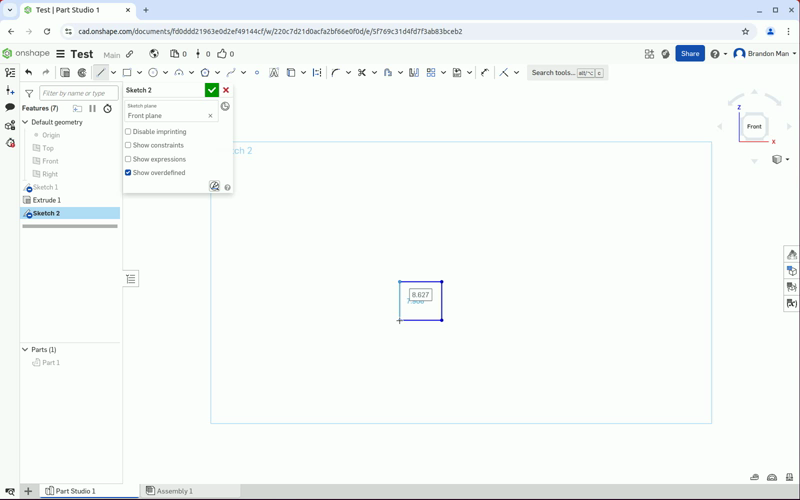
key(esc)
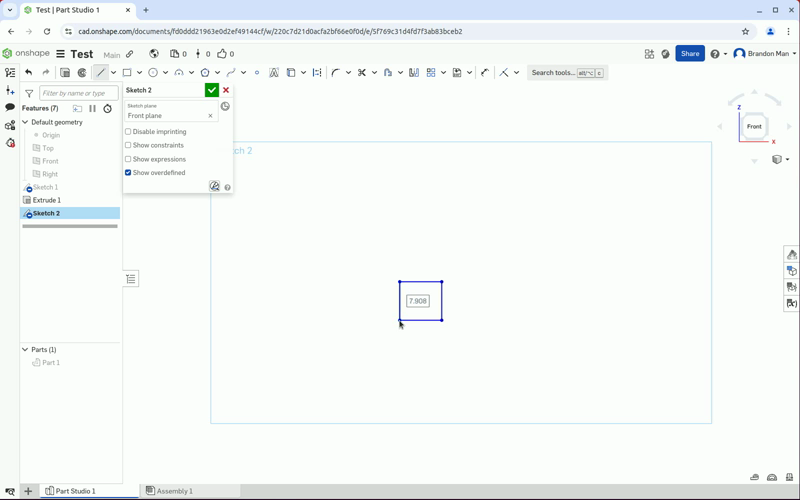
mouse_move(415, 302)
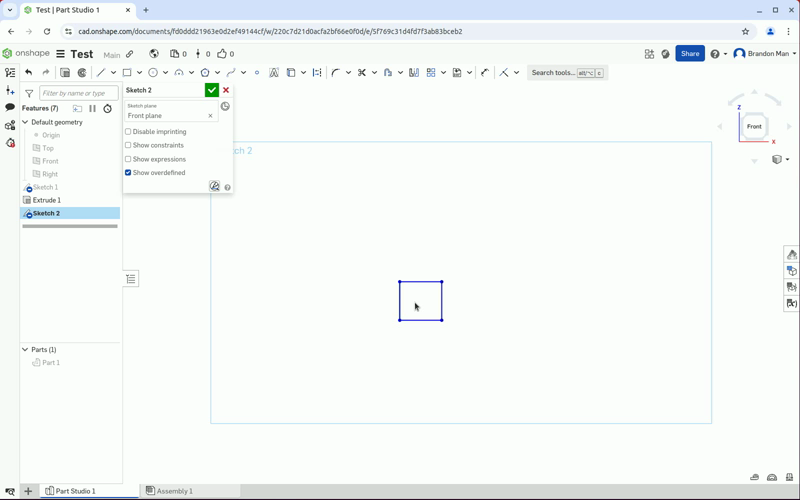
scroll(6)
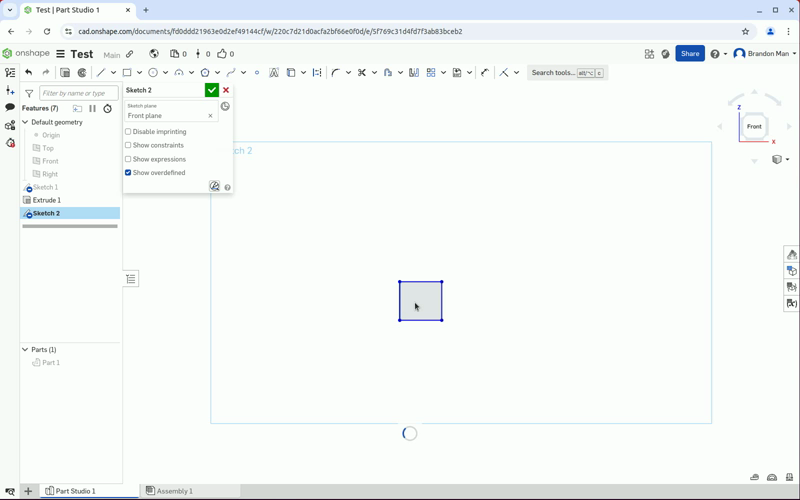
scroll(6)
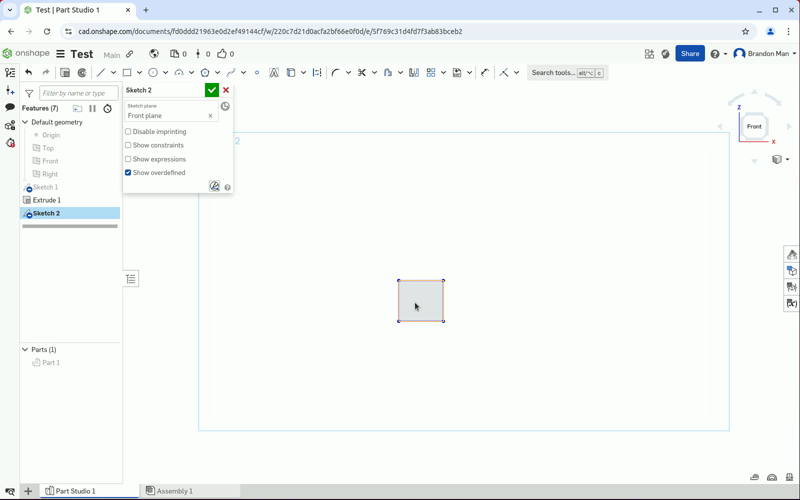
scroll(6)
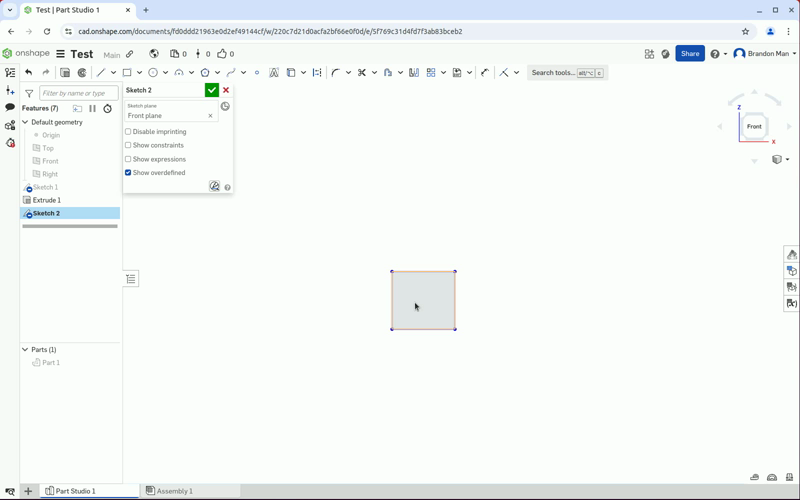
scroll(6)
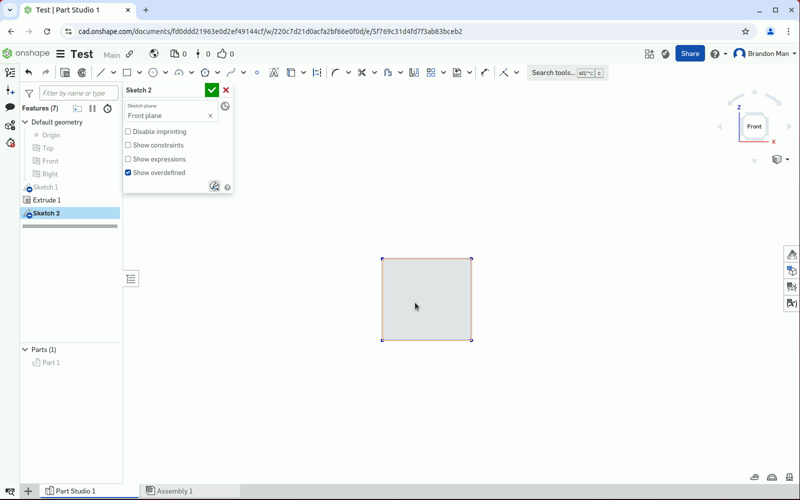
scroll(6)
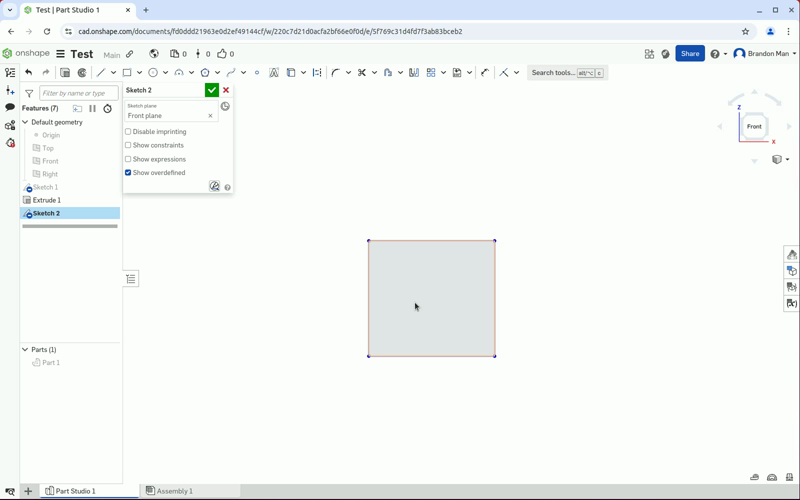
scroll(6)
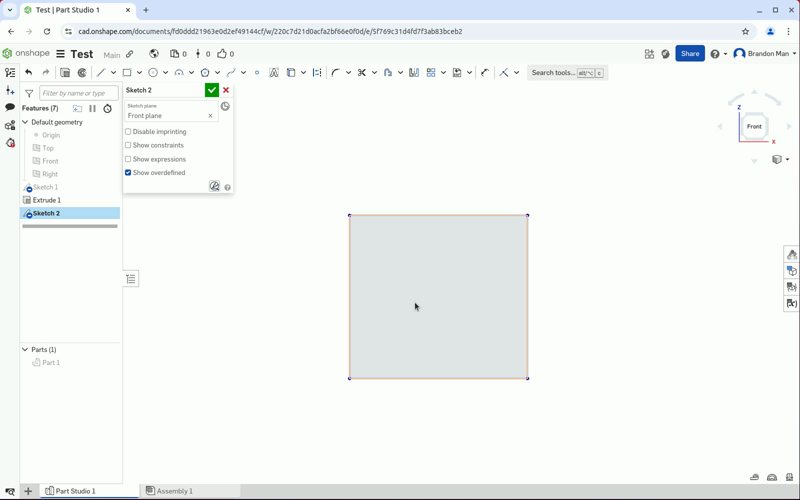
scroll(6)
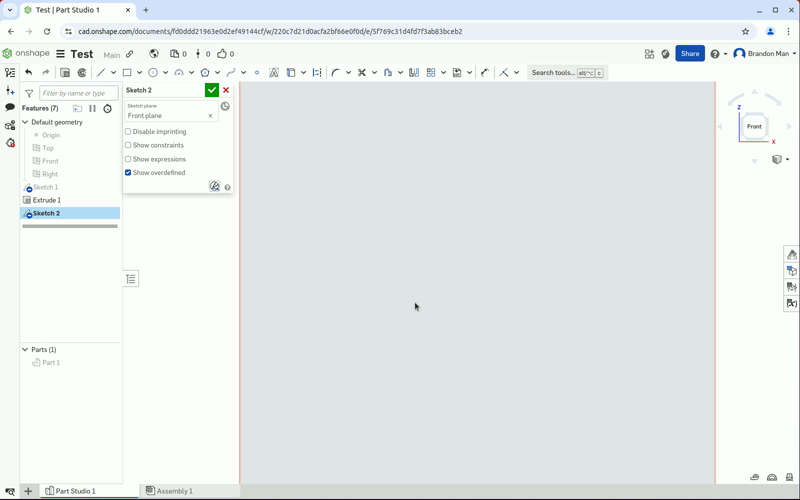
click(415, 302)
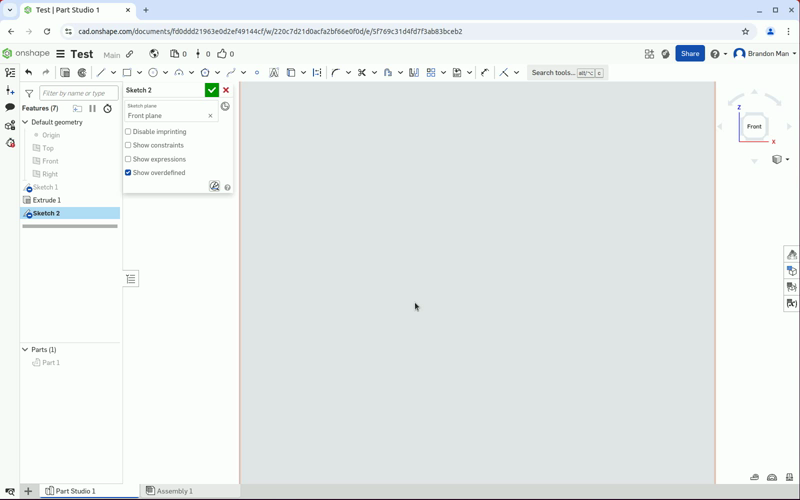
scroll(-6)
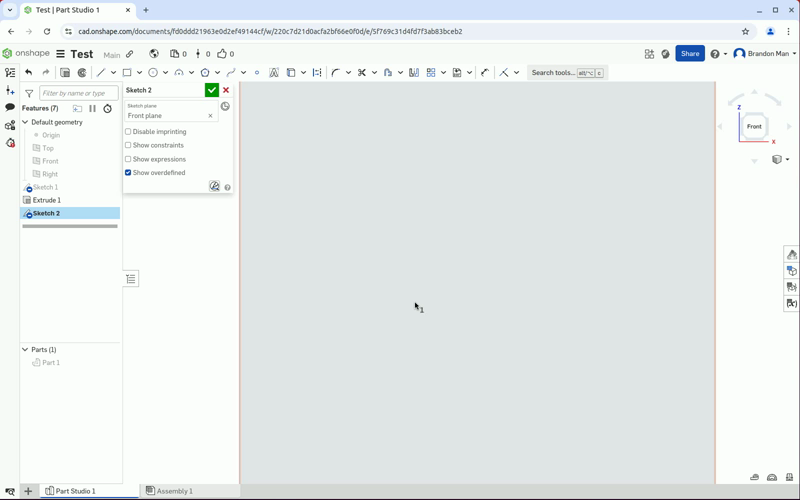
scroll(-6)
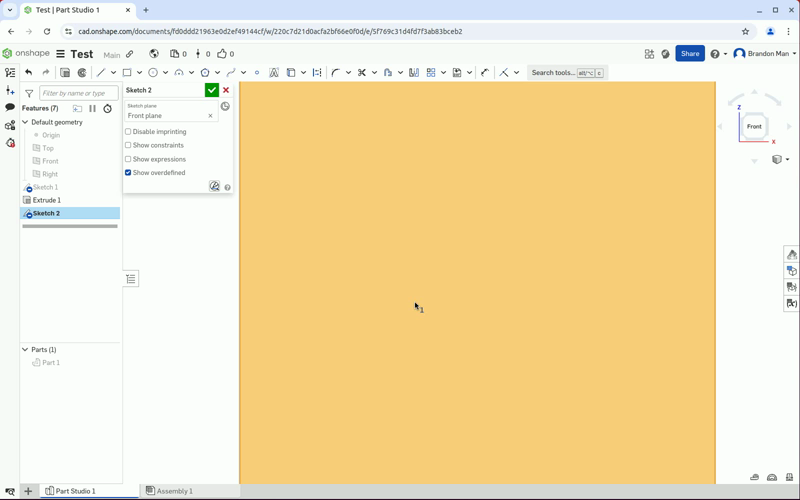
scroll(-6)
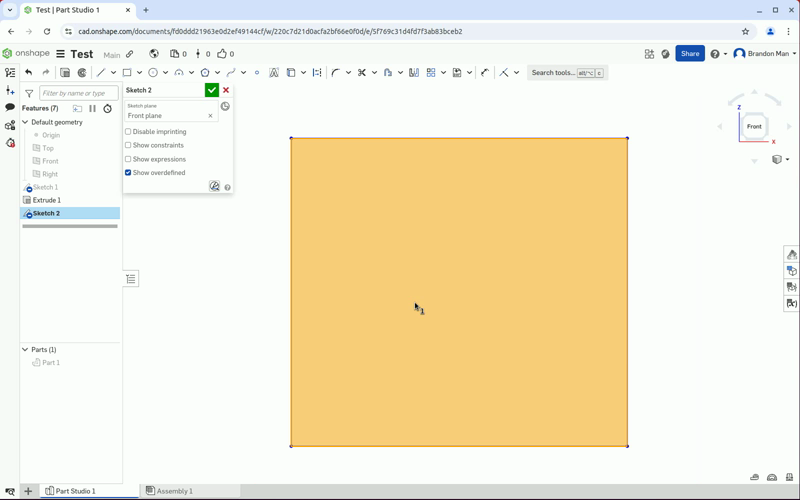
scroll(-6)
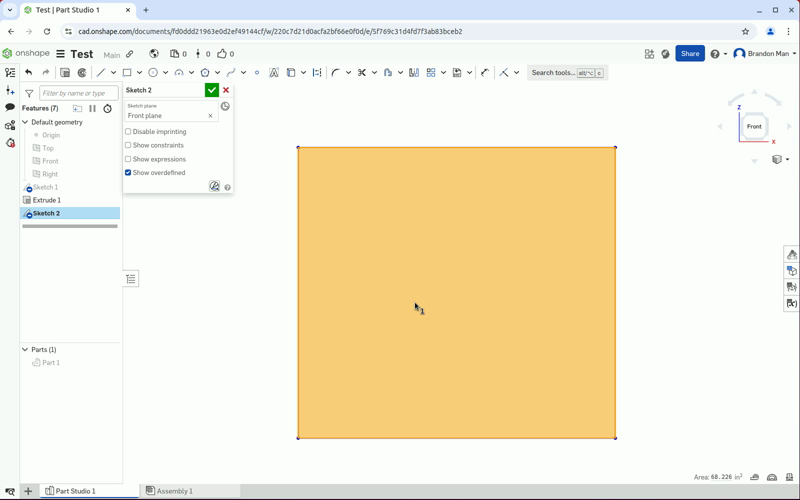
scroll(-6)
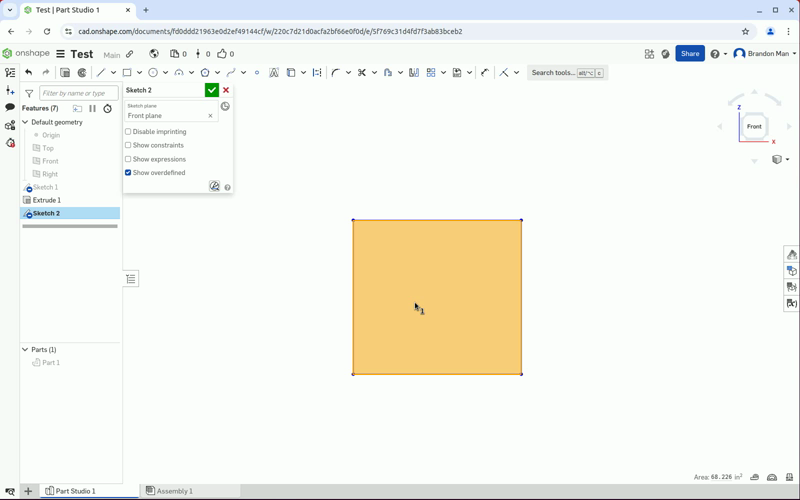
scroll(-6)
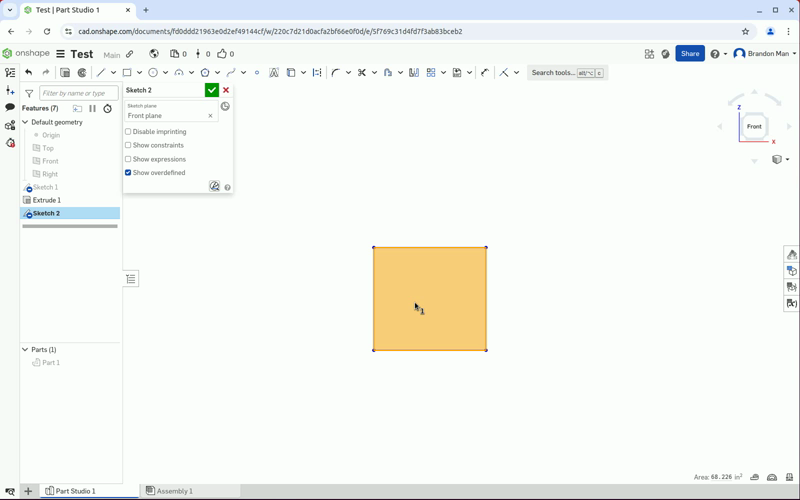
scroll(-6)
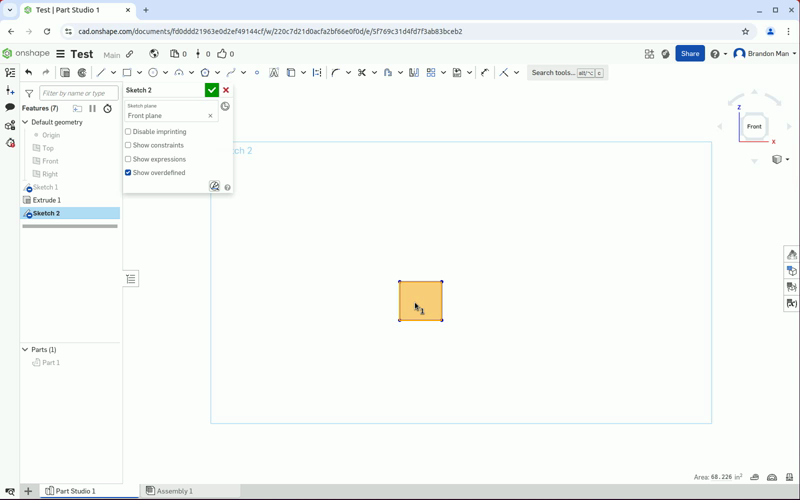
mouse_move(73, 352)
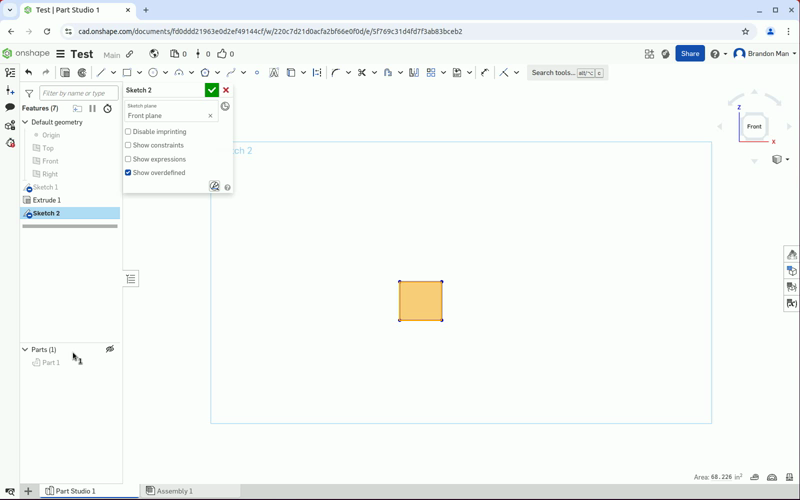
key(shift+y)
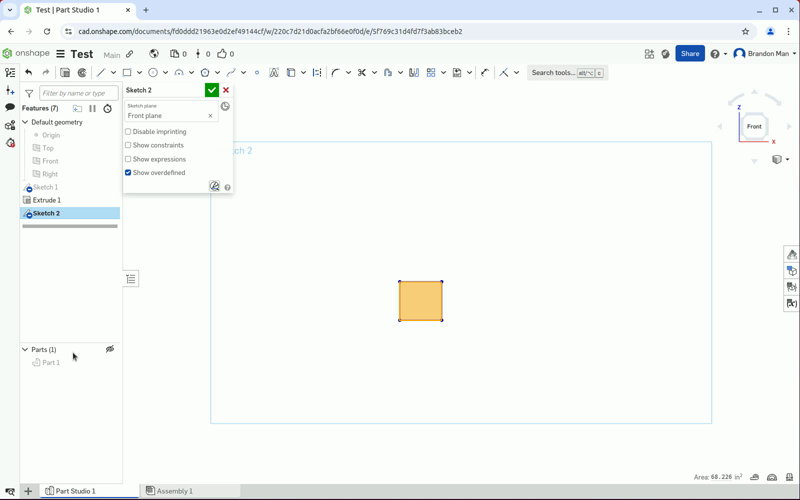
key(shift+e)
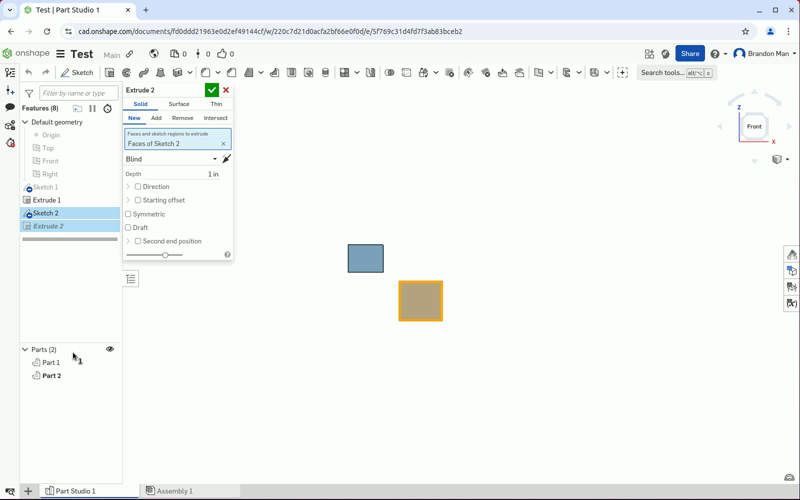
mouse_move(143, 106)
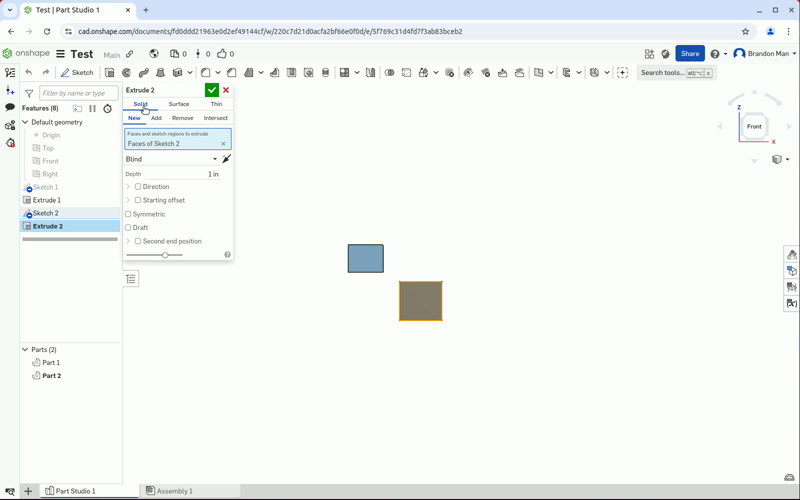
click(143, 106)
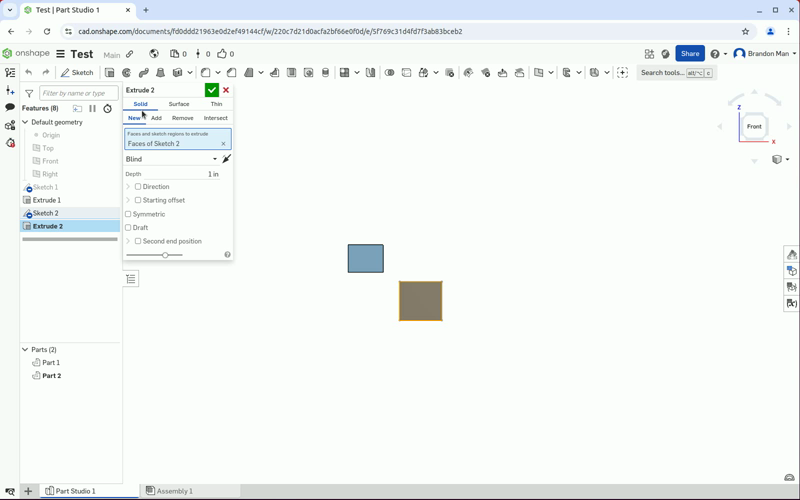
mouse_move(137, 120)
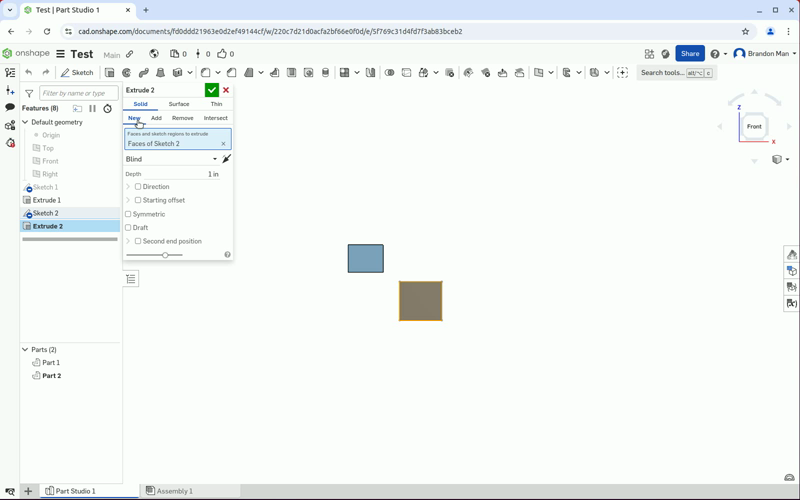
click(137, 120)
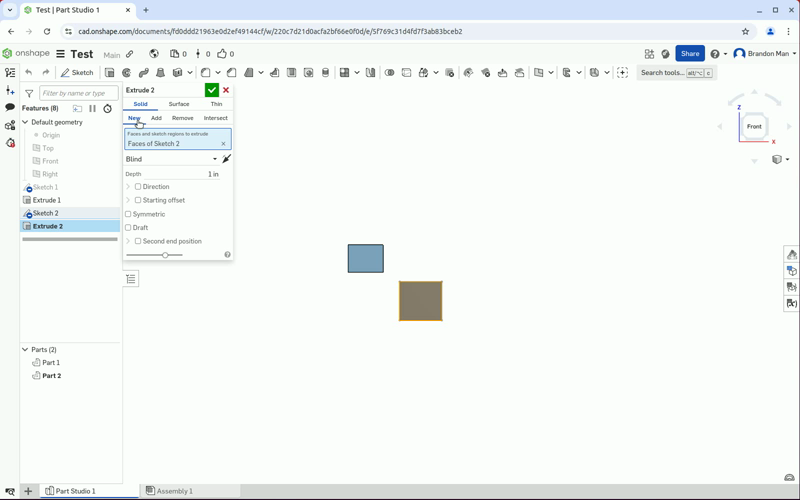
key(tab, 4)
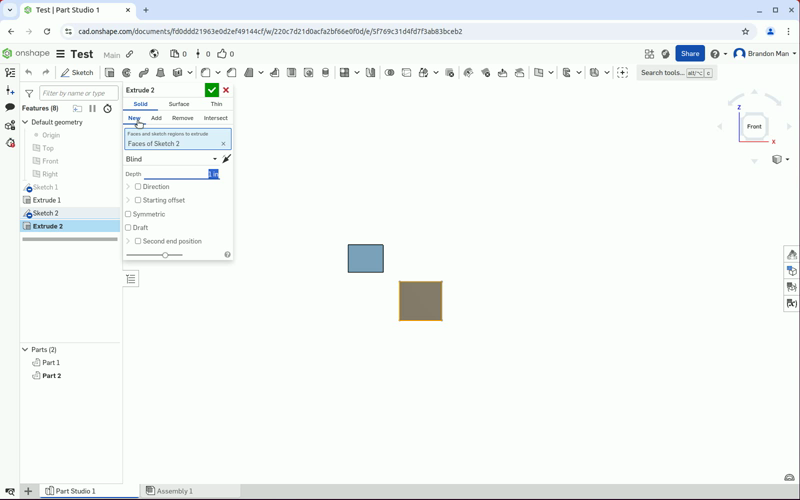
text(4.333)
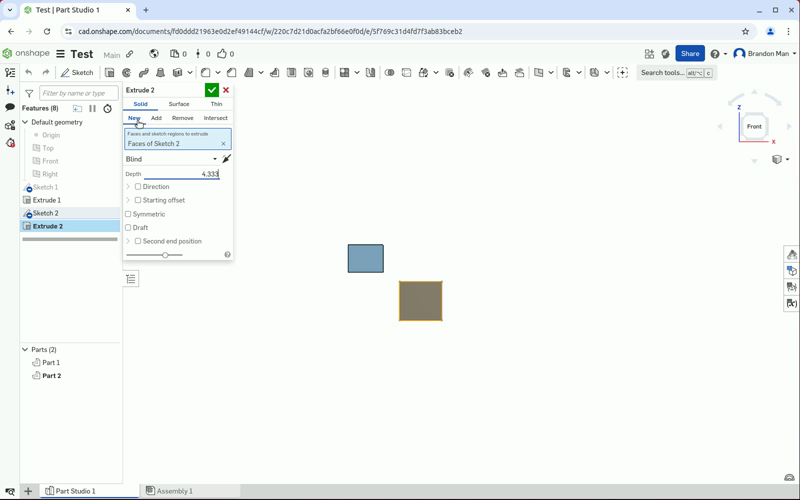
key(enter)
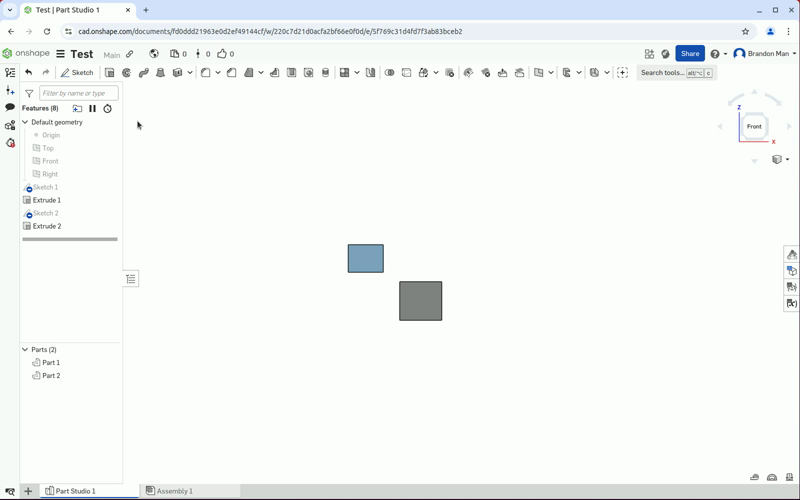
key(shift+h)
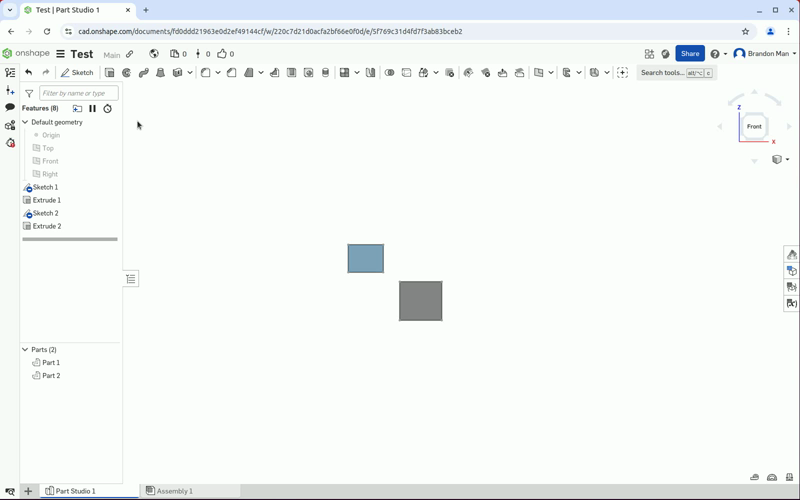
key(shift+h)
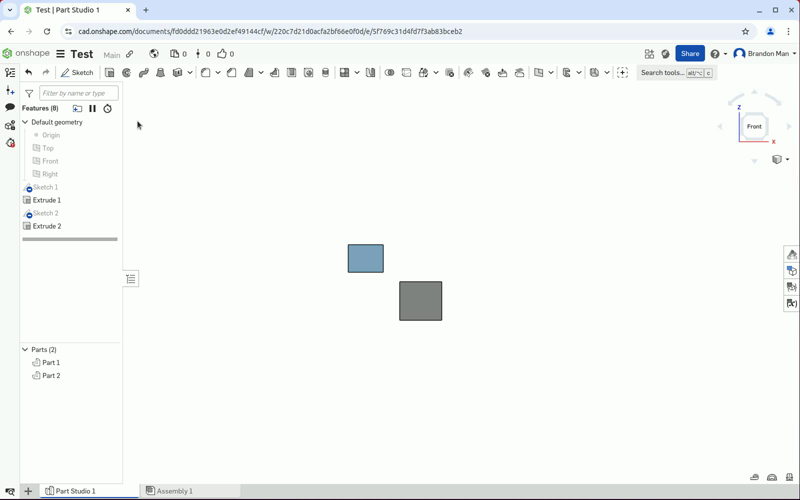
mouse_move(73, 189)
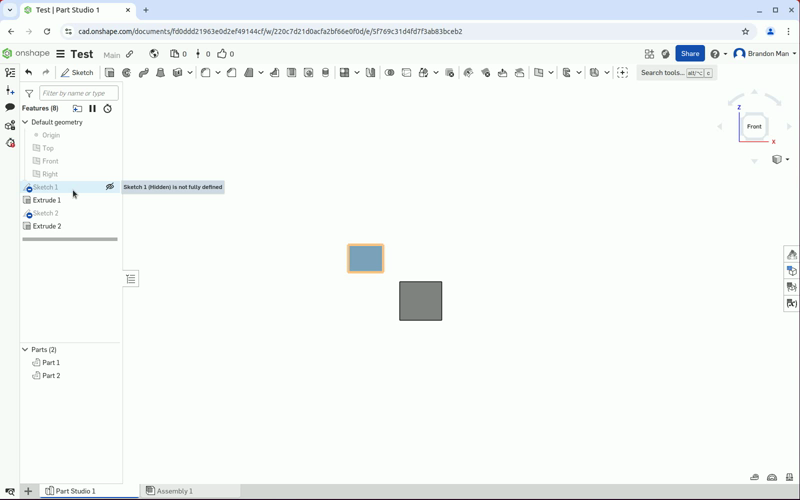
click(73, 189)
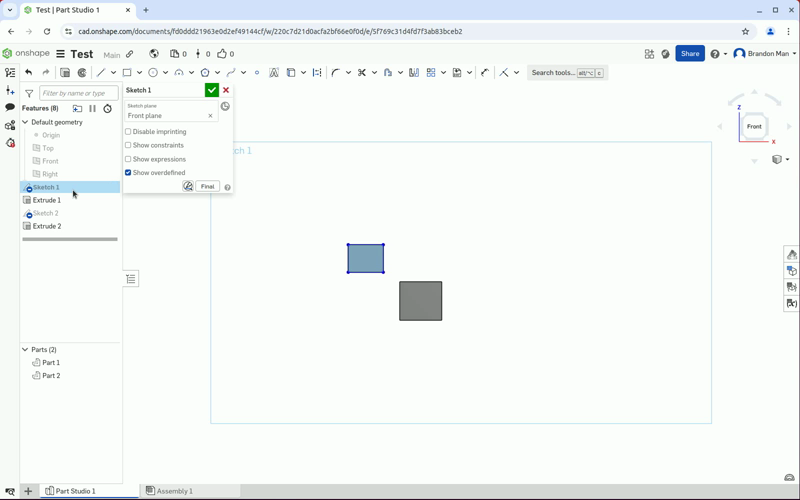
mouse_move(229, 92)
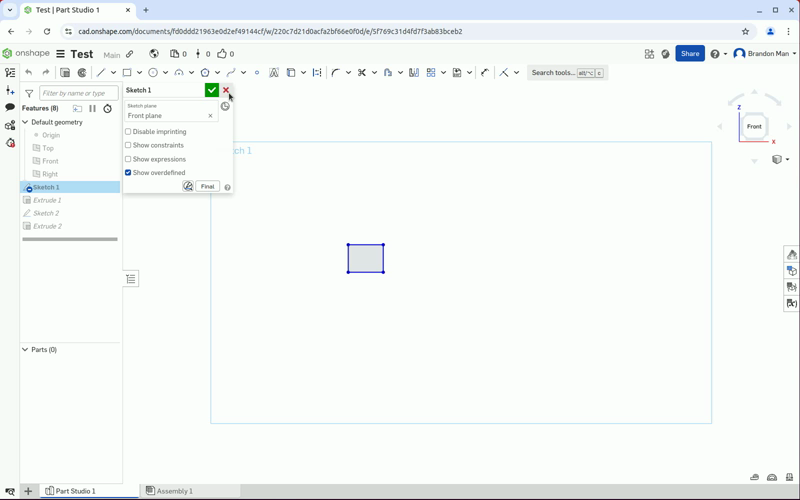
click(229, 92)
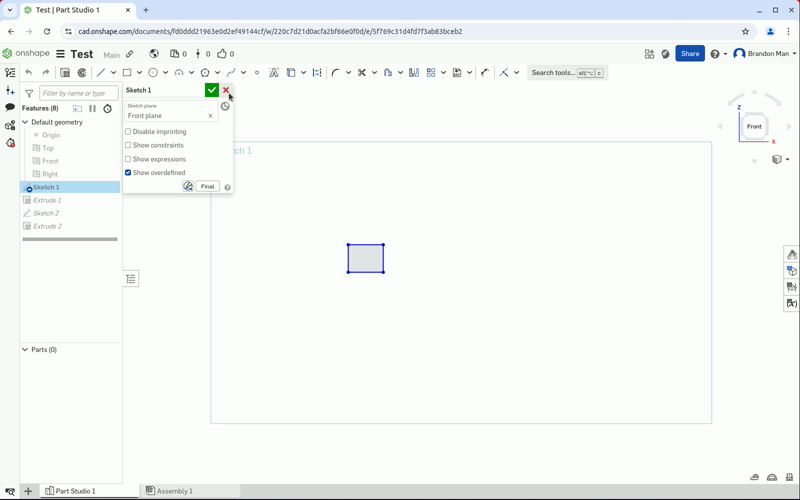
key(shift+s)
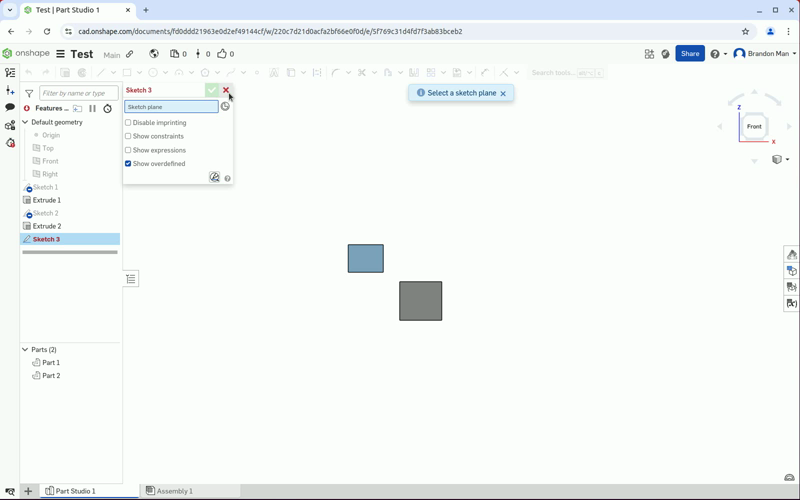
mouse_move(73, 163)
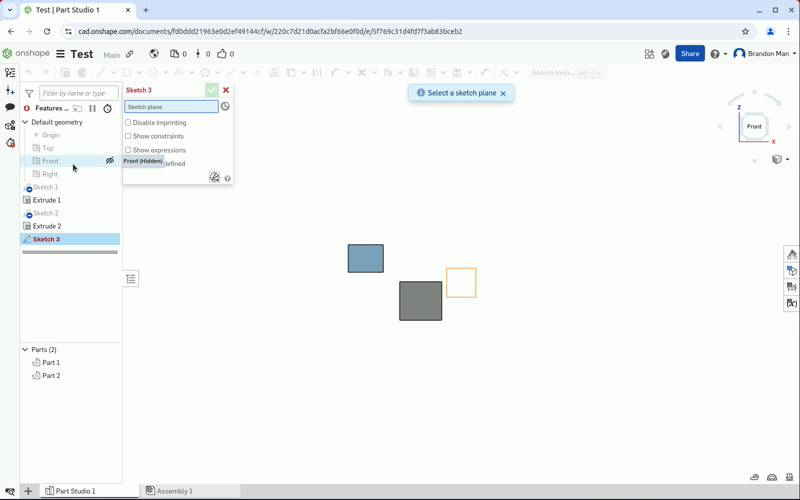
click(73, 163)
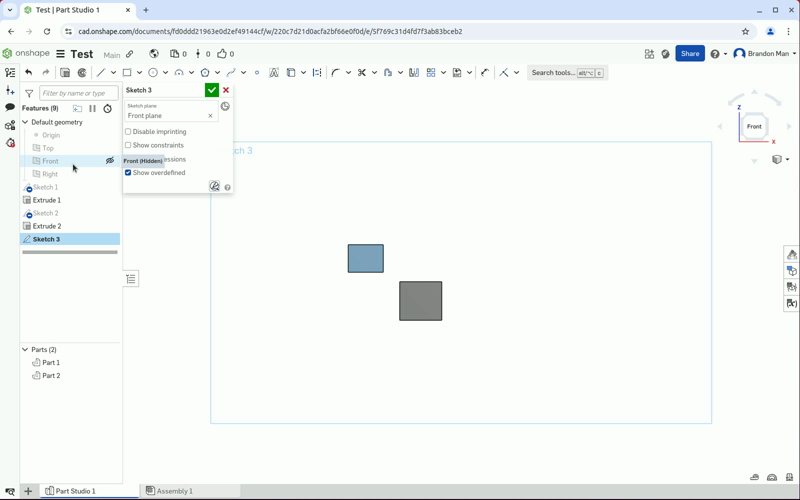
mouse_move(73, 352)
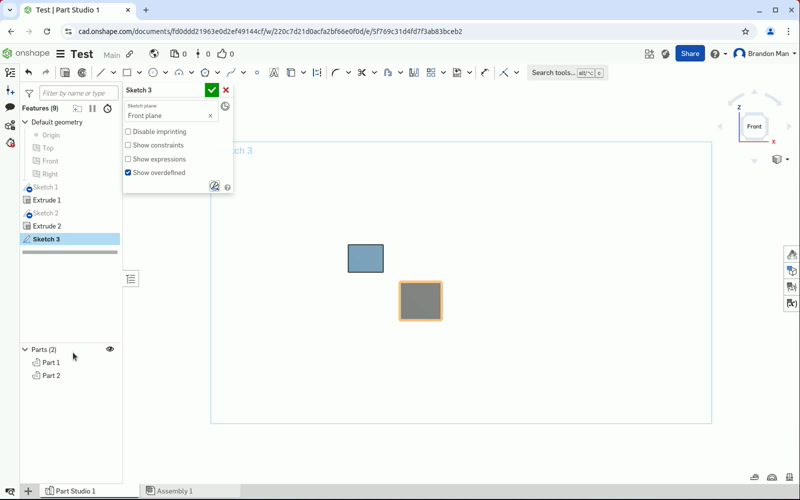
key(y)
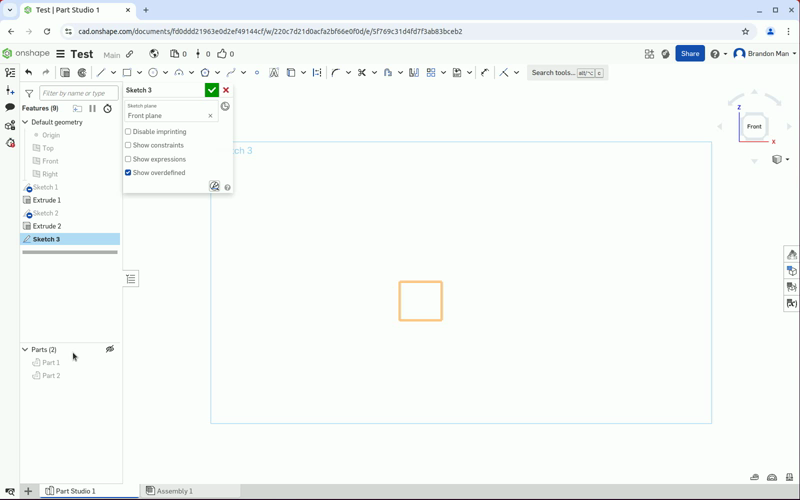
key(l)
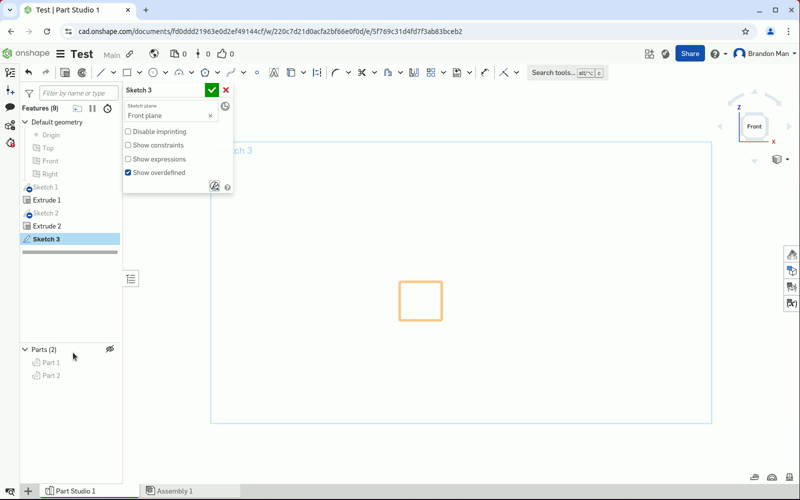
key_down(shift)
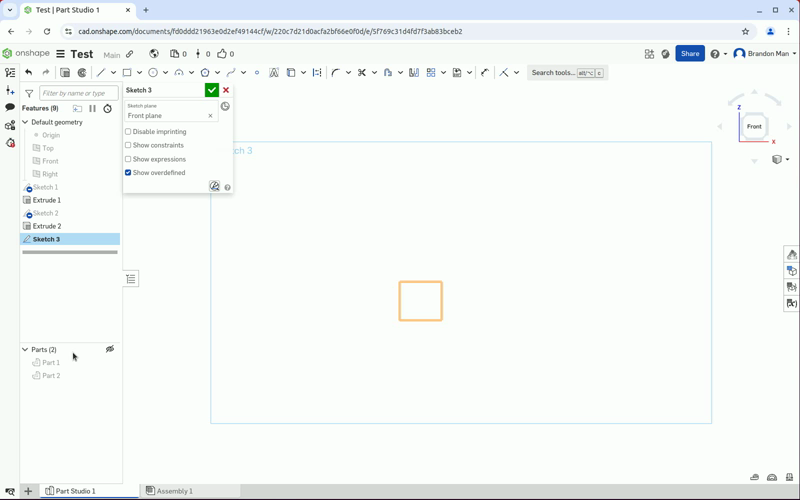
mouse_move(473, 346)
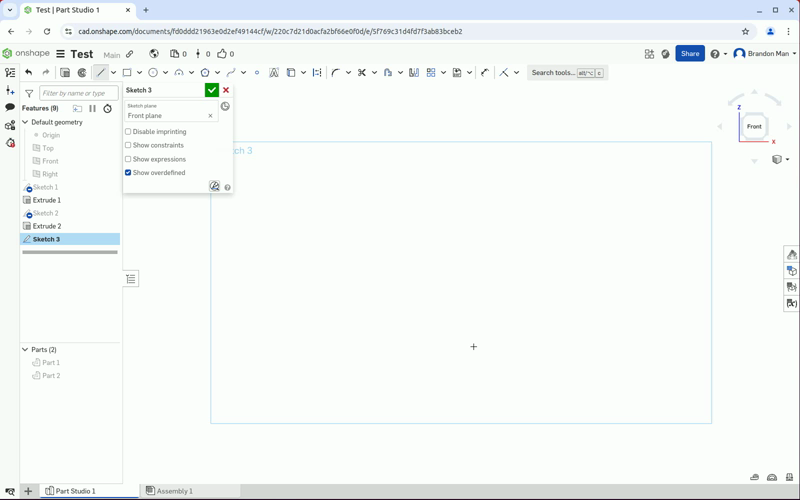
click(473, 346)
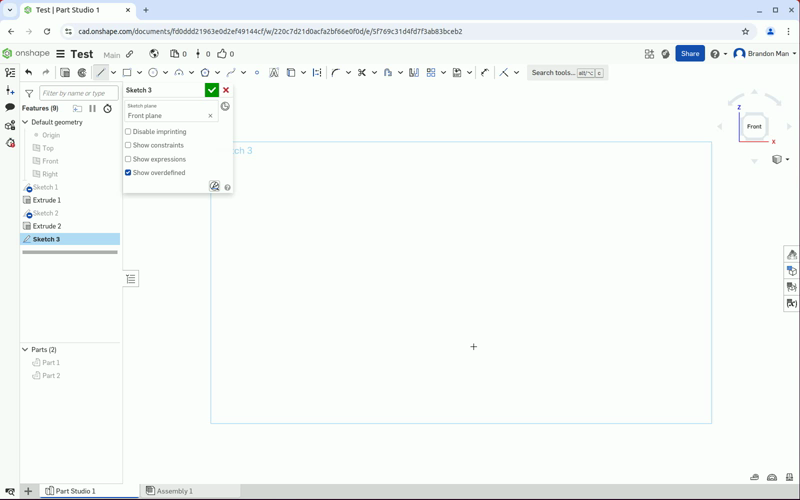
key_up(shift)
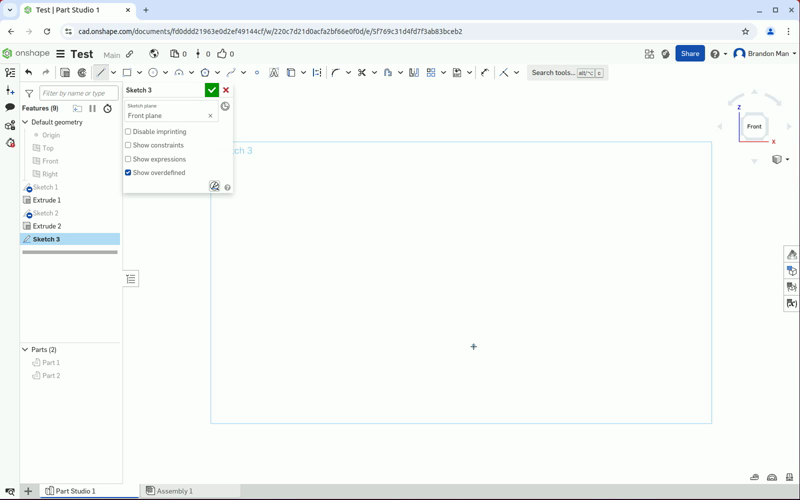
key_down(shift)
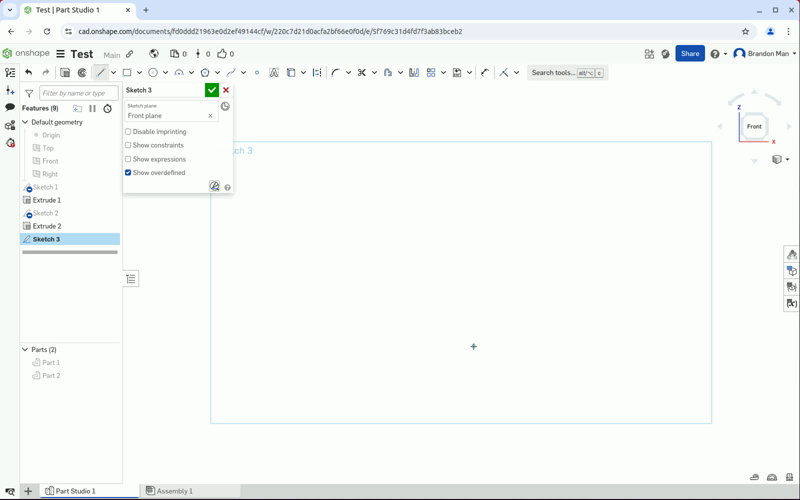
mouse_move(503, 346)
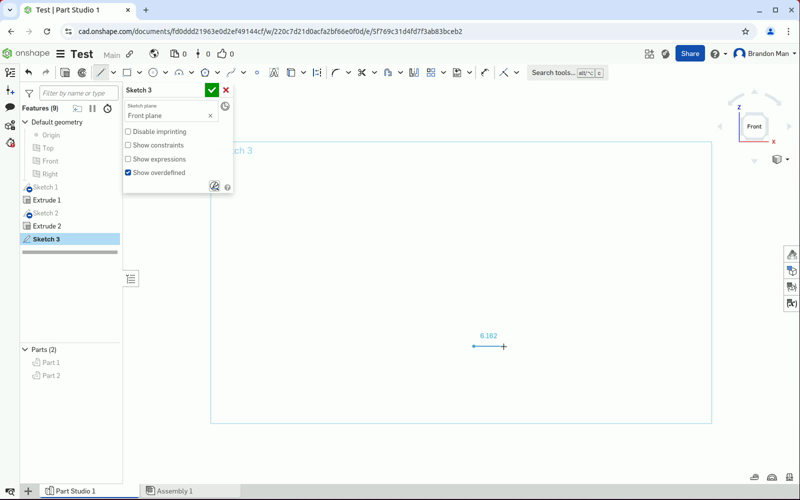
mouse_move(519, 346)
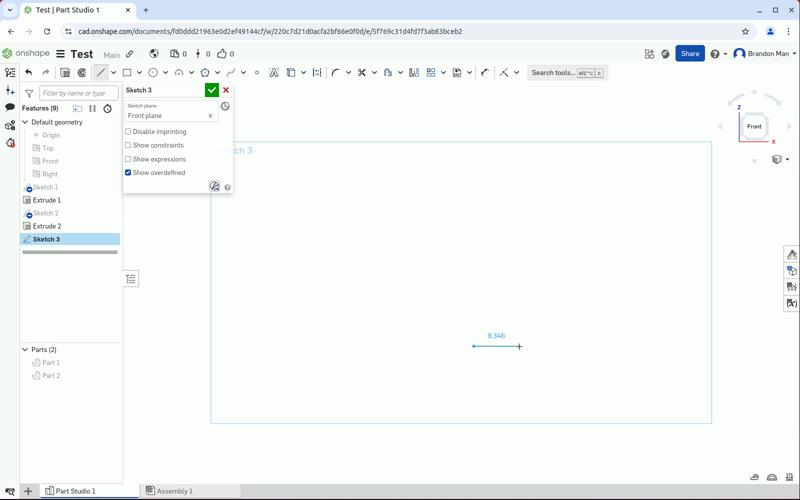
click(519, 346)
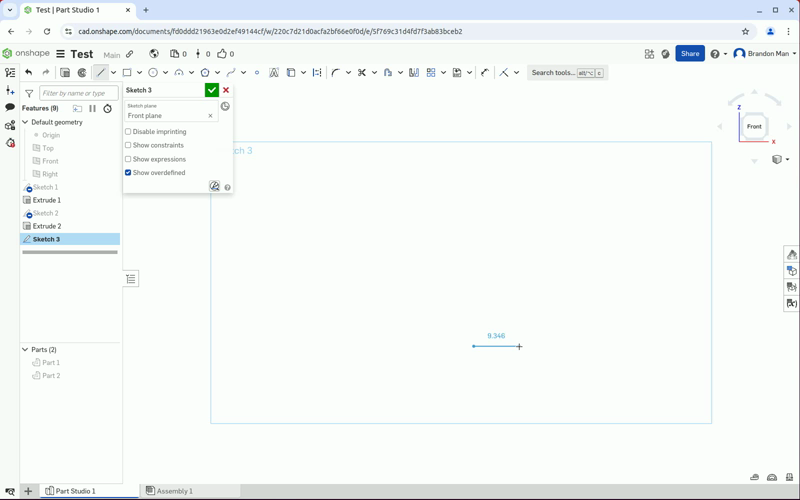
key_up(shift)
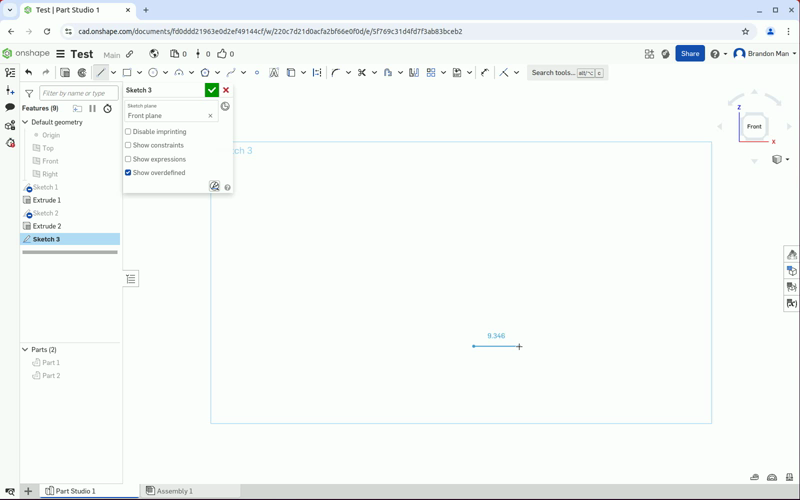
key_down(shift)
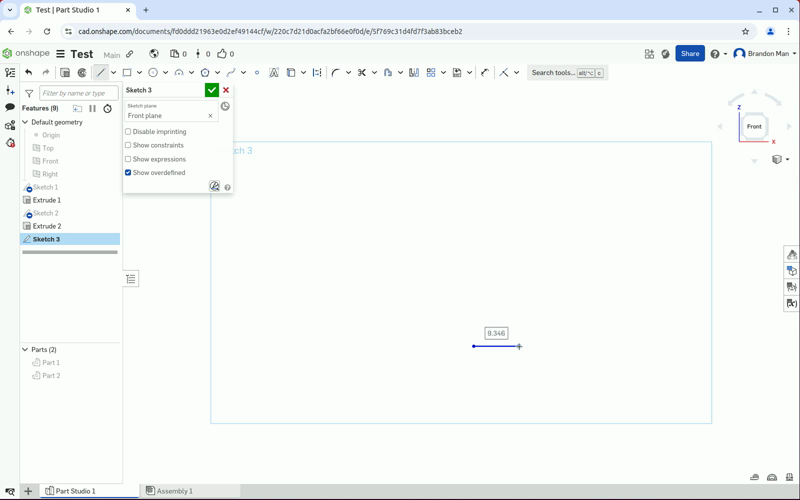
mouse_move(549, 346)
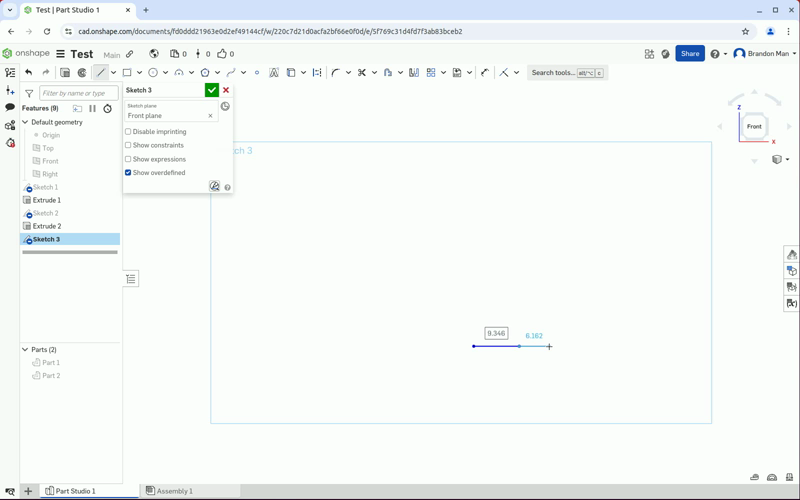
mouse_move(519, 312)
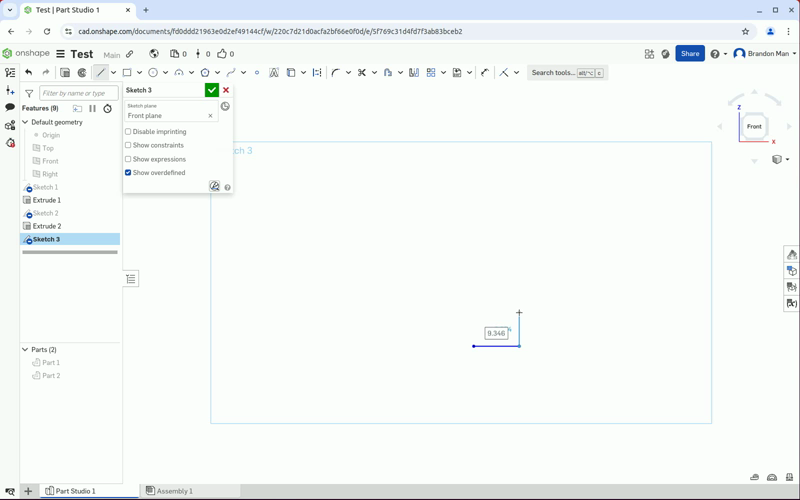
click(519, 312)
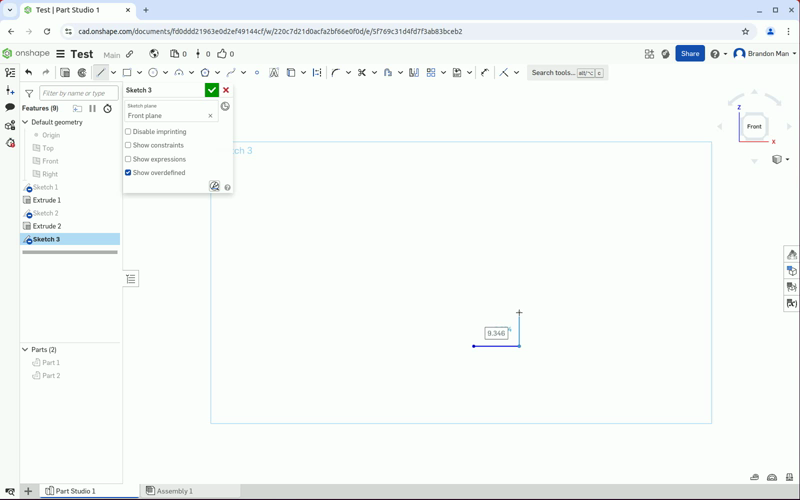
key_up(shift)
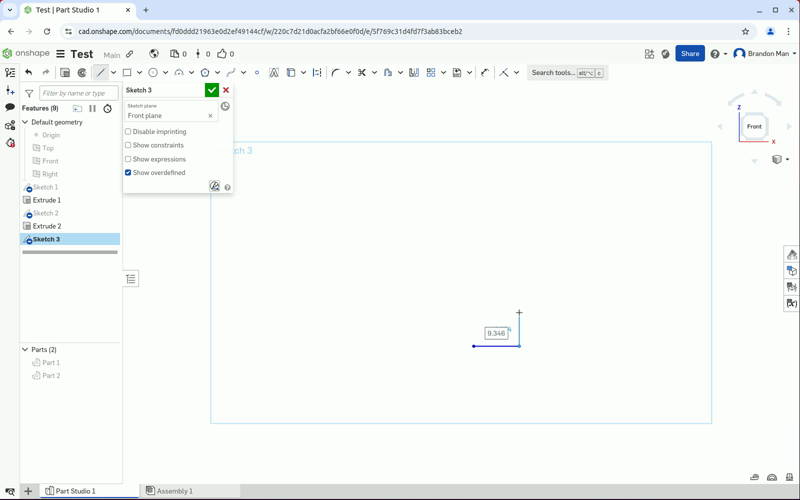
key_down(shift)
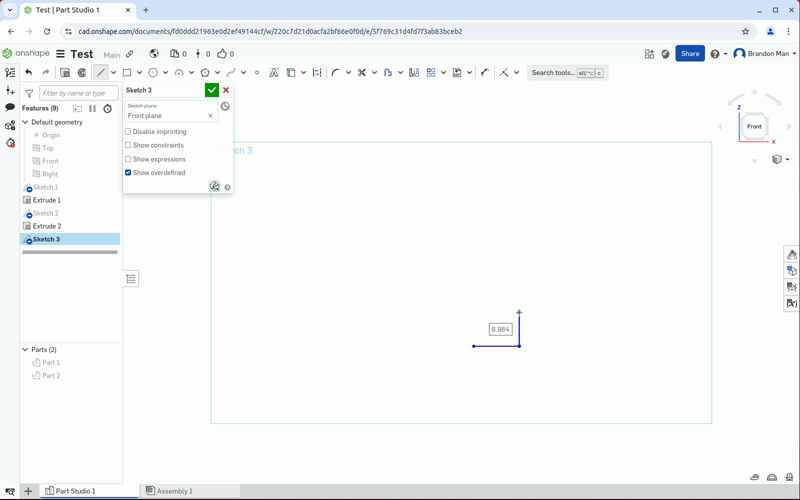
mouse_move(549, 312)
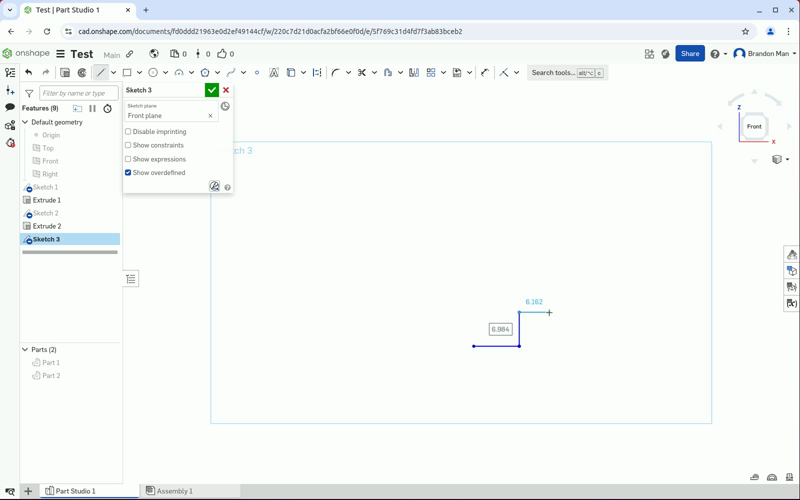
mouse_move(473, 312)
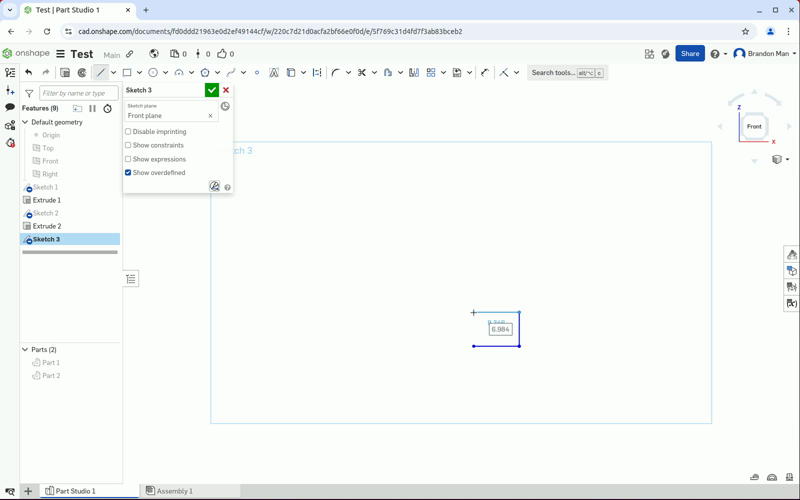
click(473, 312)
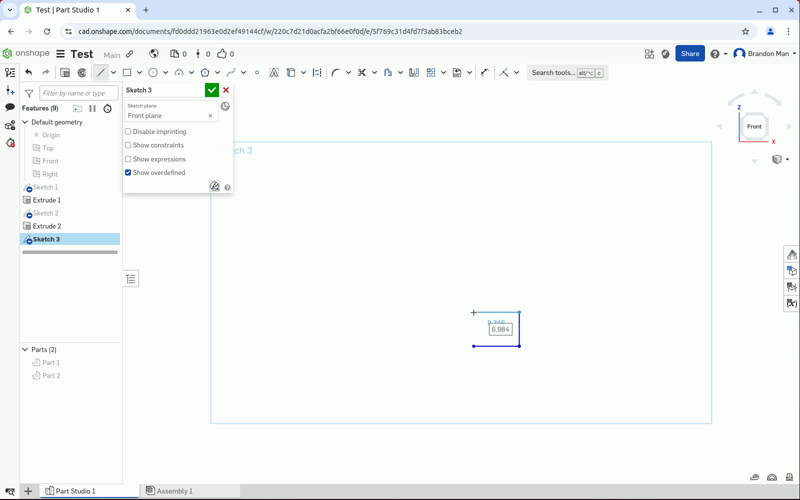
key_up(shift)
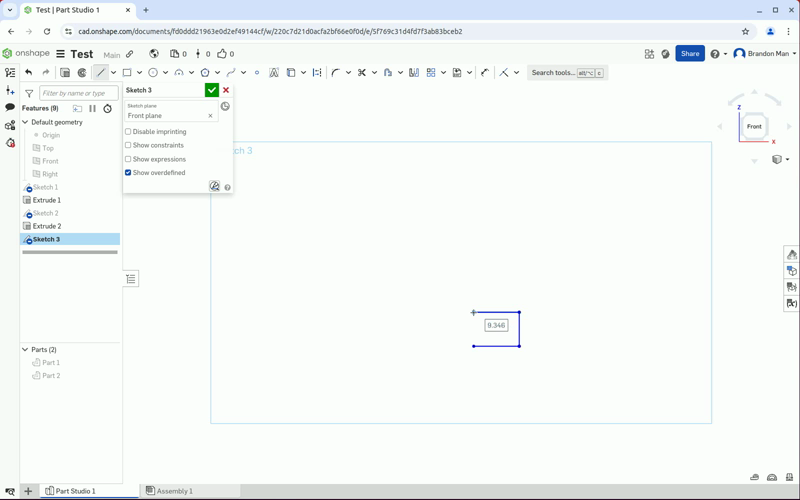
mouse_move(503, 312)
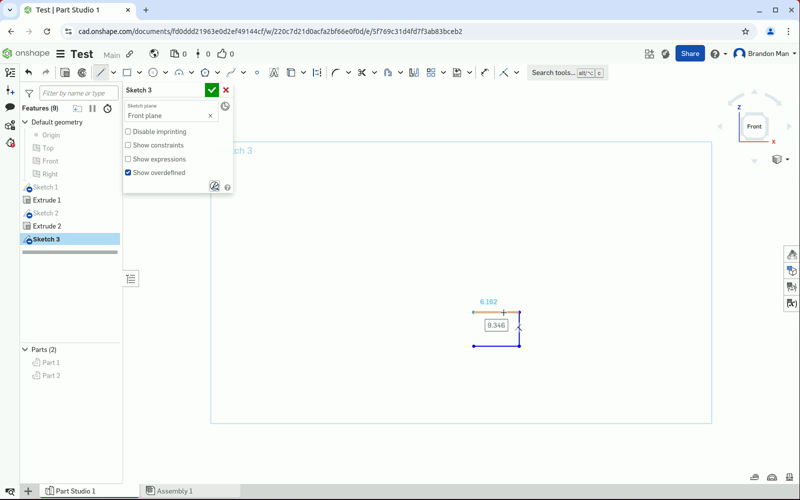
key_down(shift)
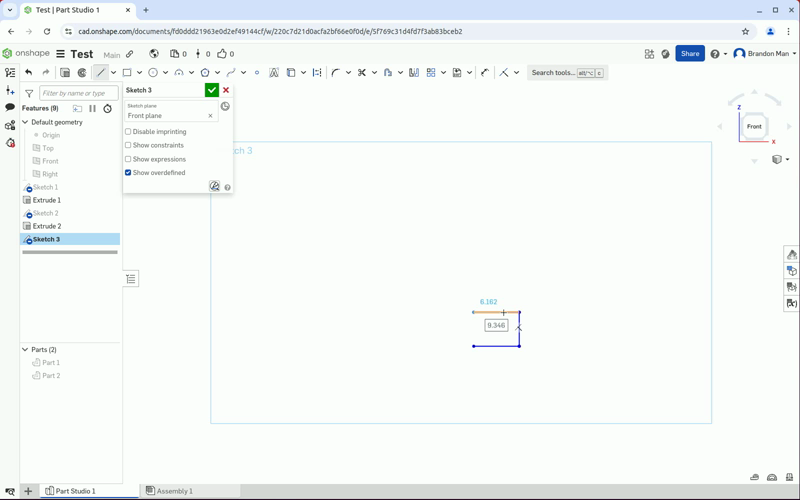
mouse_move(473, 346)
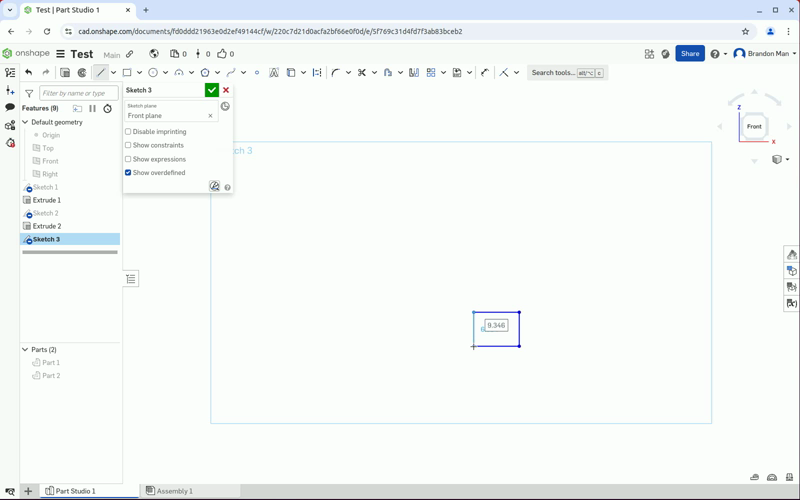
key_up(shift)
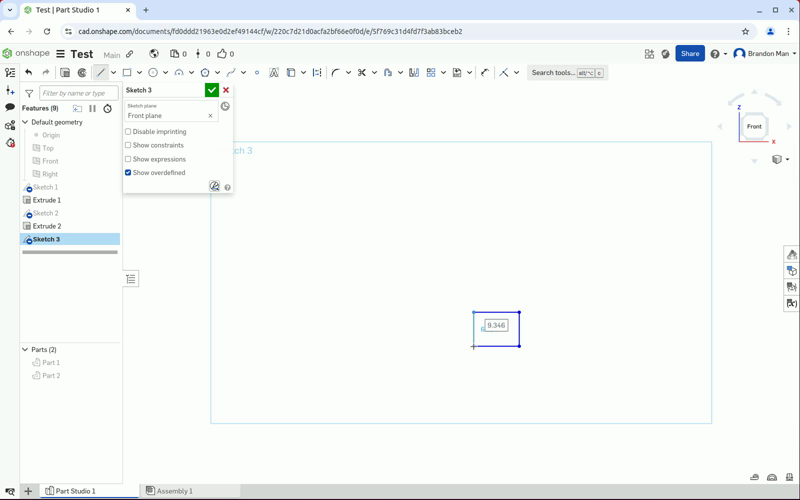
click(473, 346)
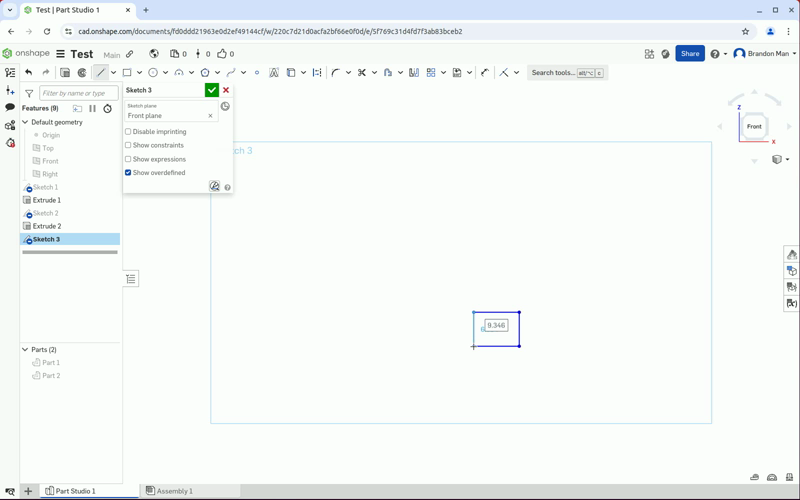
key(esc)
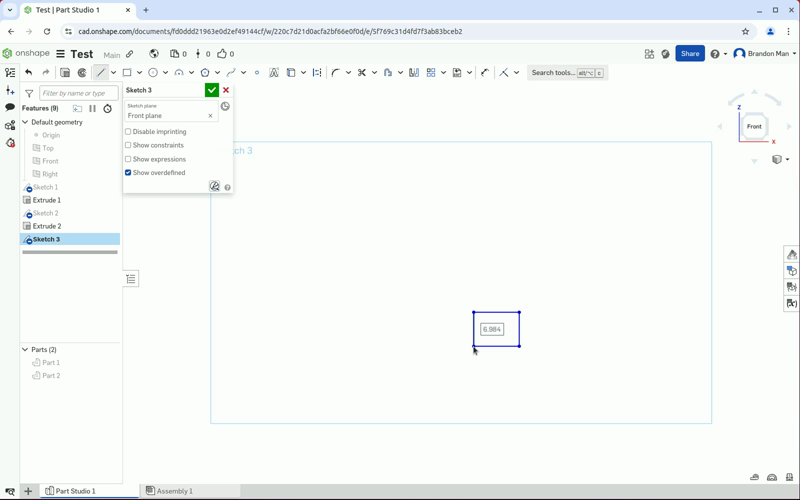
mouse_move(497, 323)
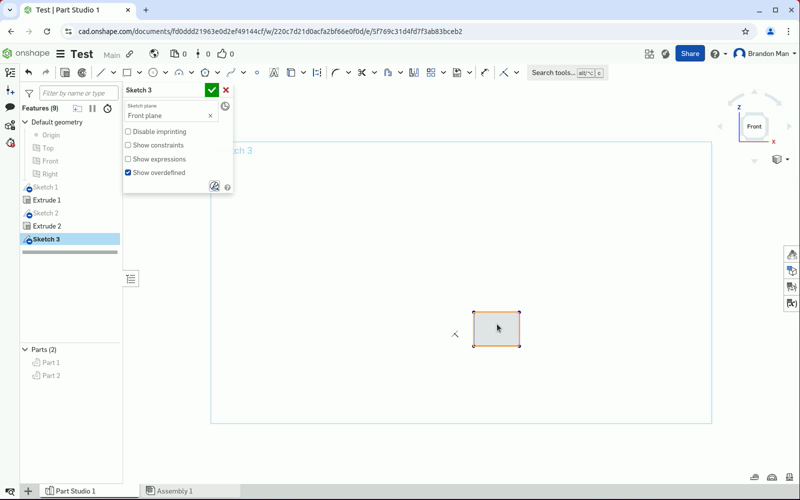
scroll(6)
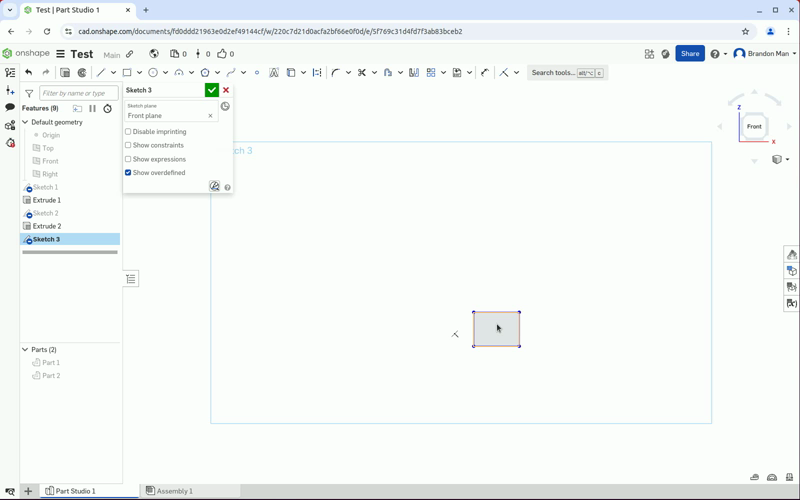
scroll(6)
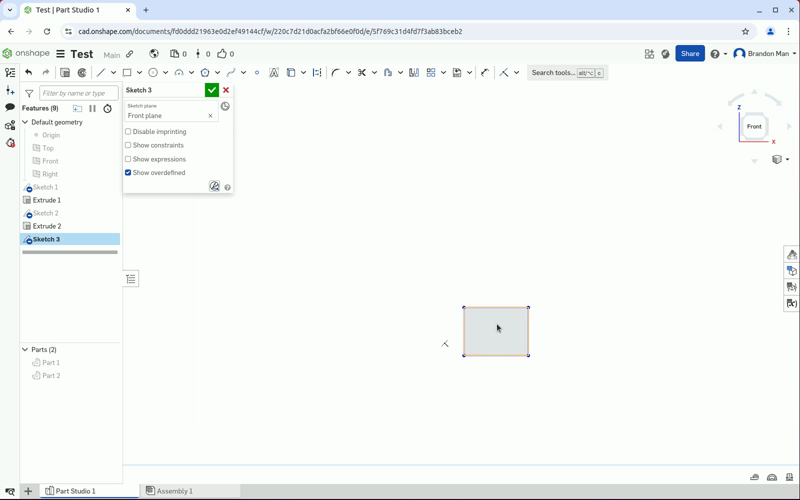
scroll(6)
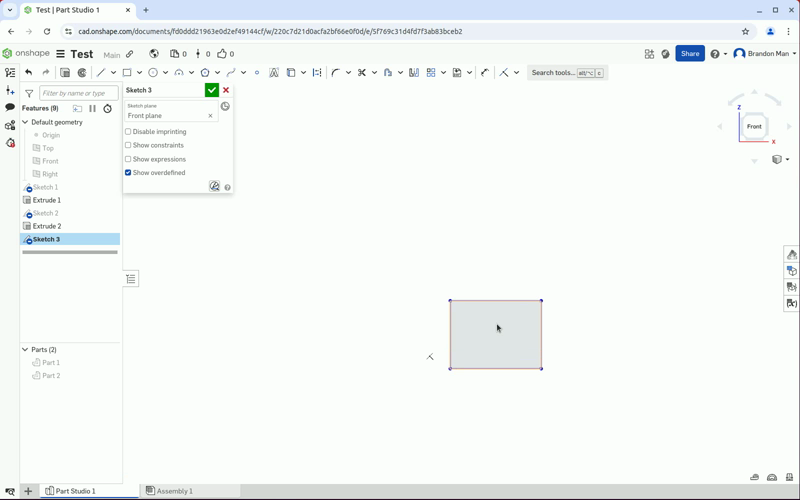
scroll(6)
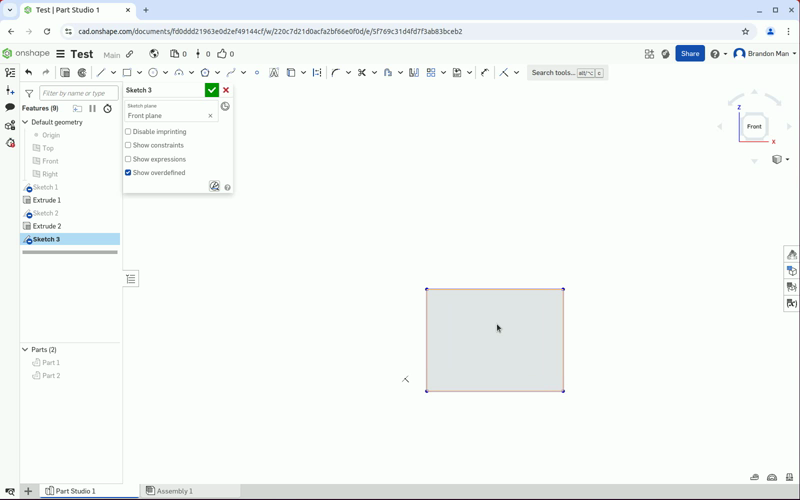
scroll(6)
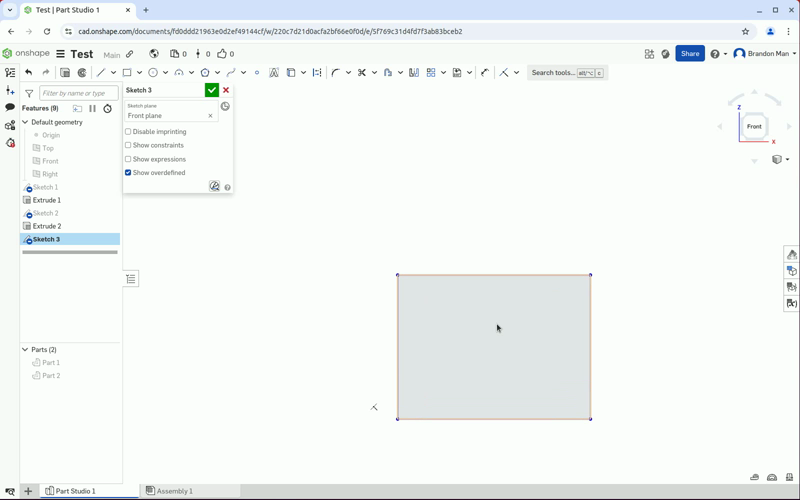
scroll(6)
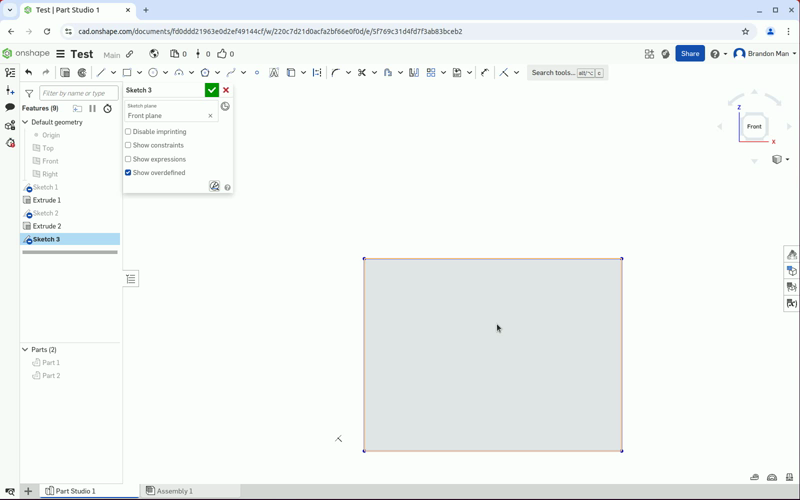
scroll(6)
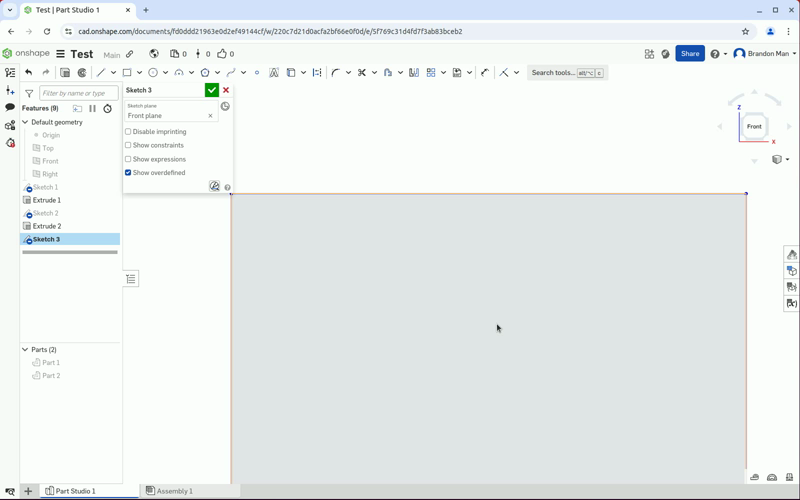
click(497, 323)
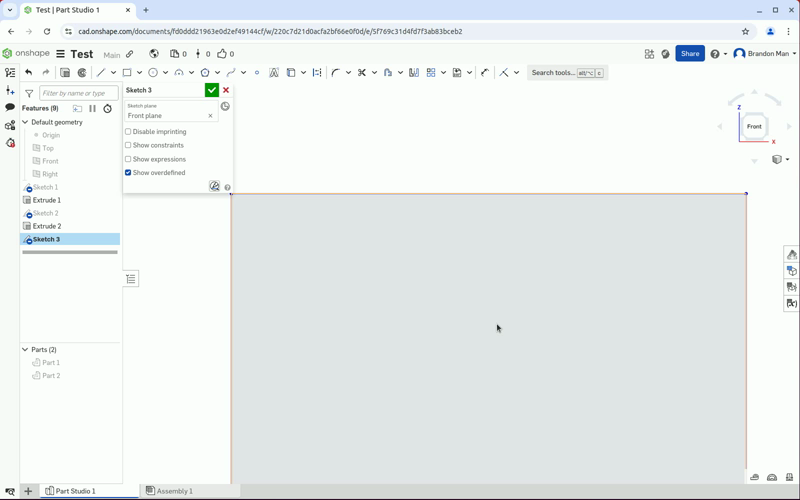
scroll(-6)
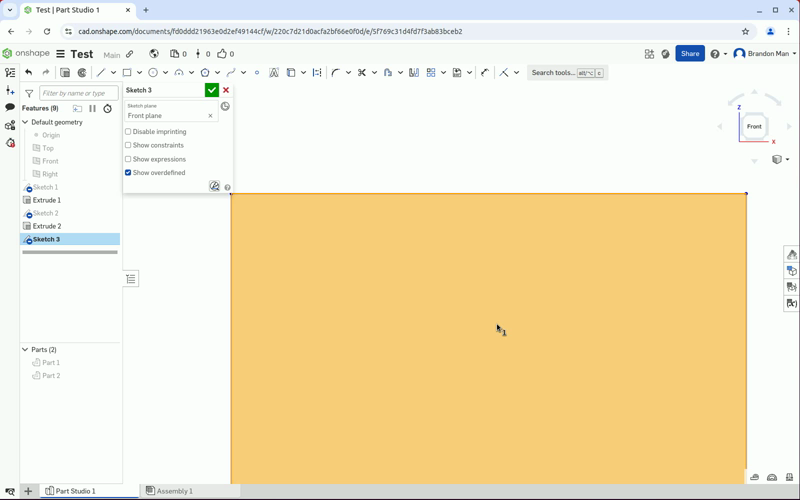
scroll(-6)
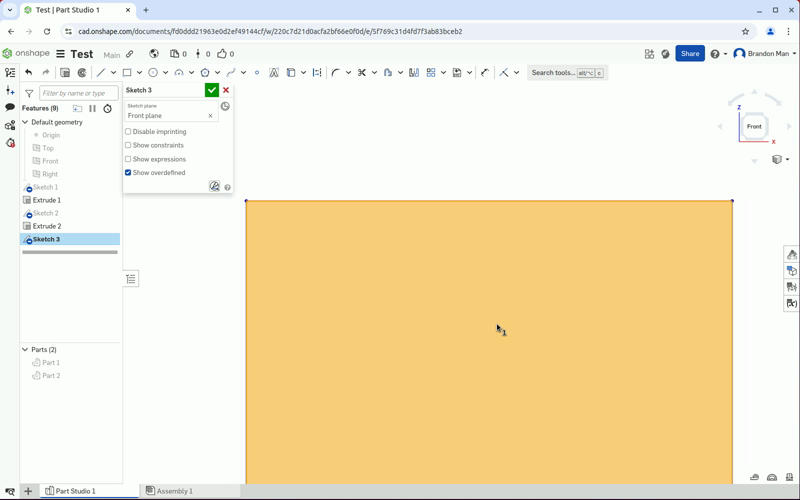
scroll(-6)
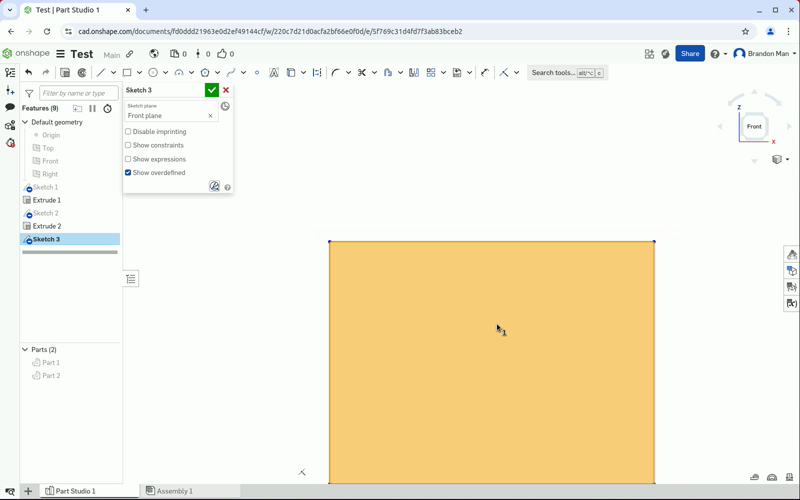
scroll(-6)
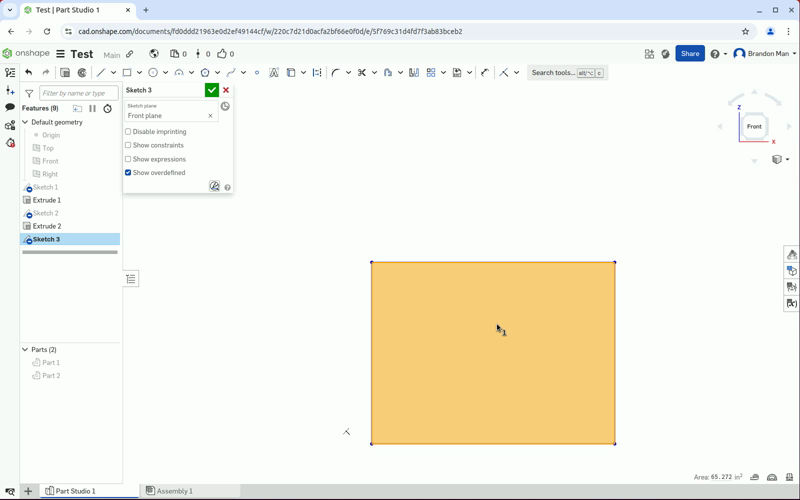
scroll(-6)
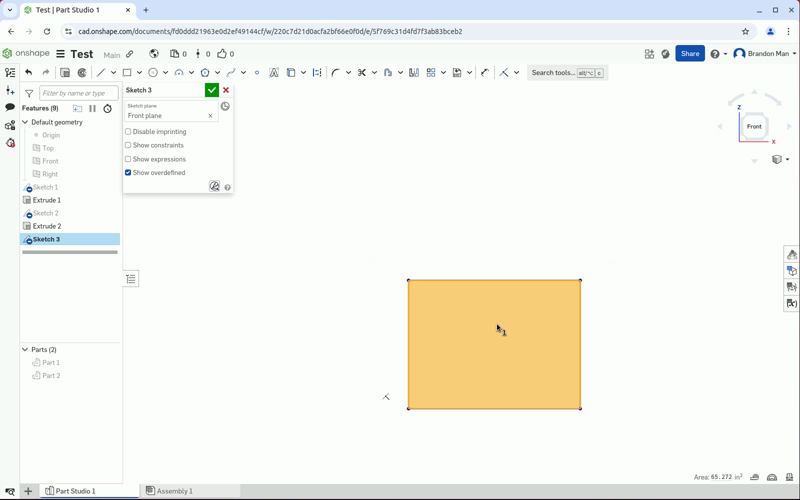
scroll(-6)
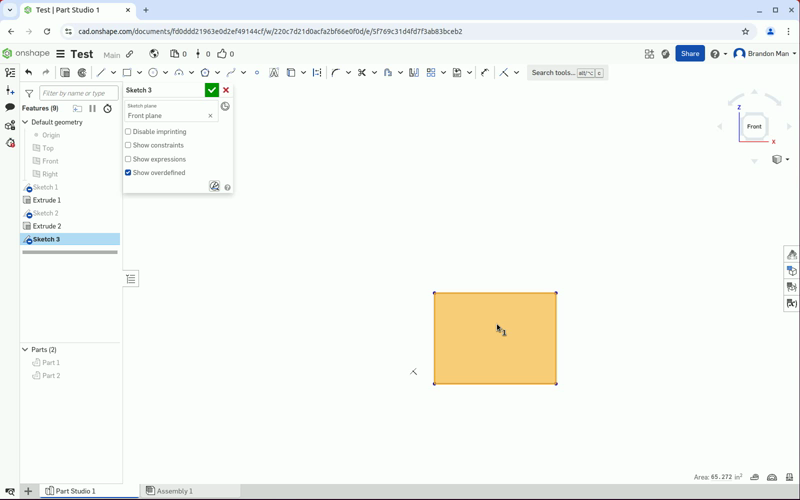
scroll(-6)
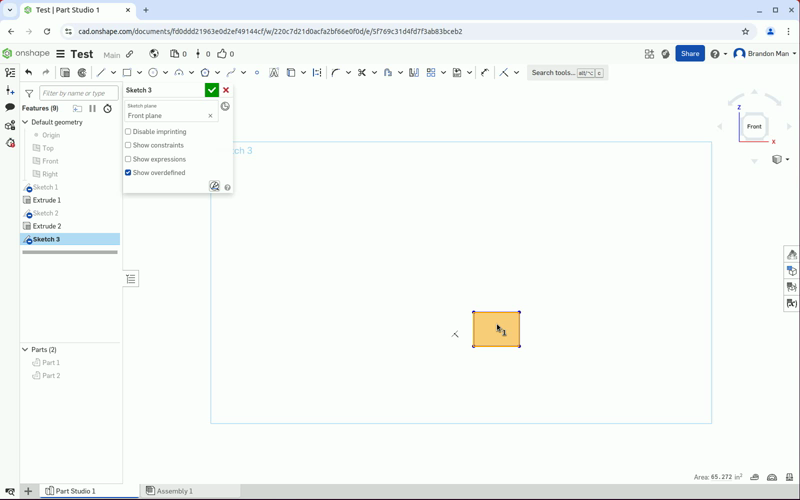
mouse_move(73, 352)
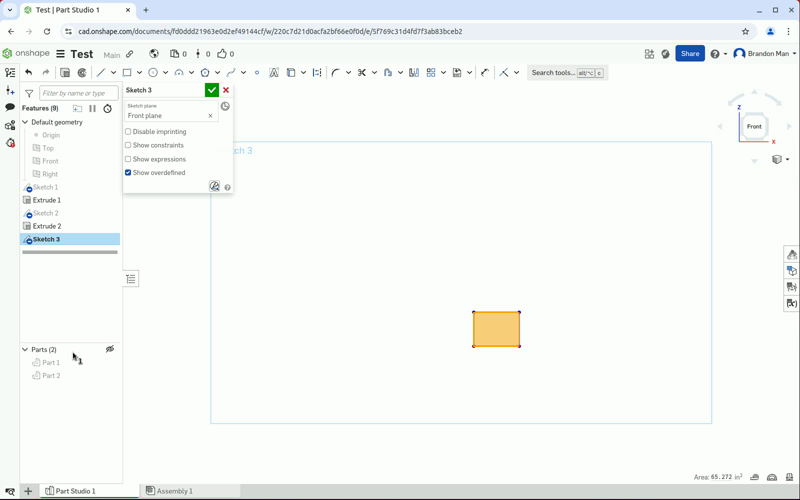
key(shift+y)
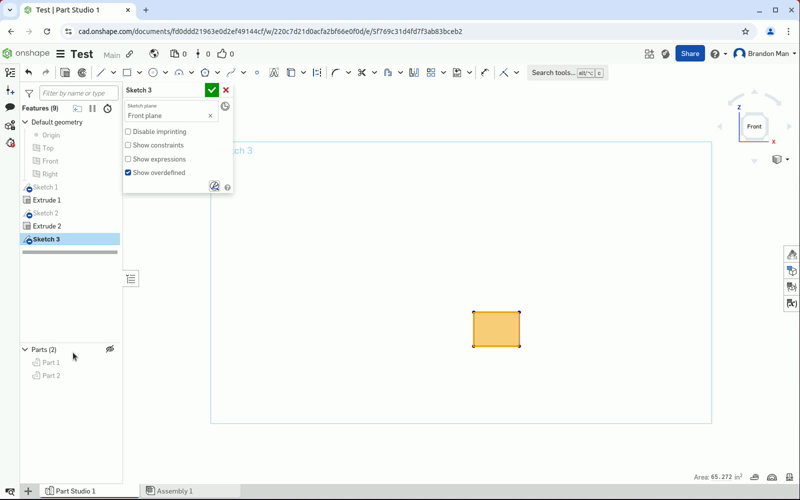
key(shift+e)
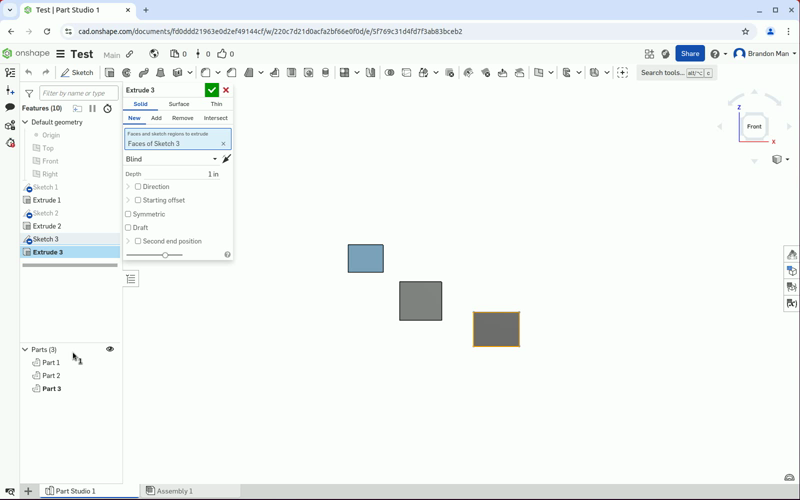
mouse_move(143, 106)
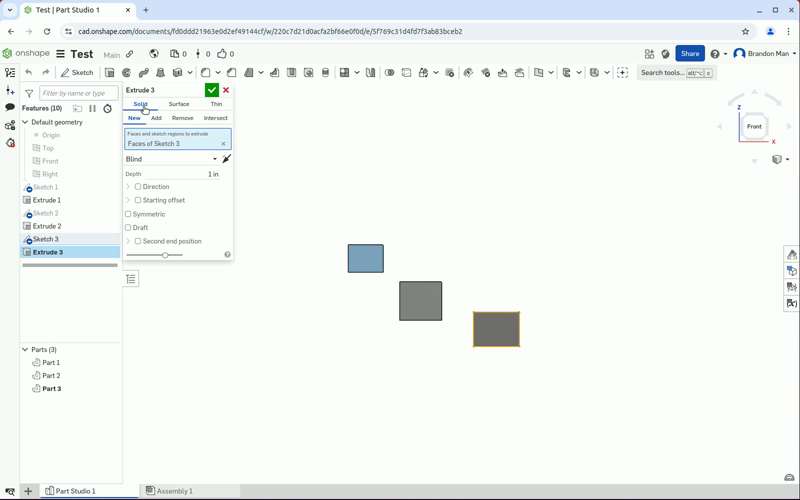
click(143, 106)
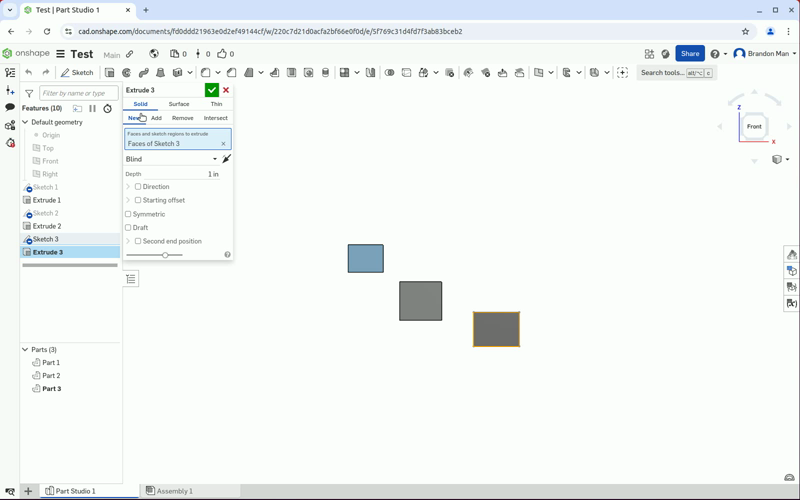
mouse_move(137, 120)
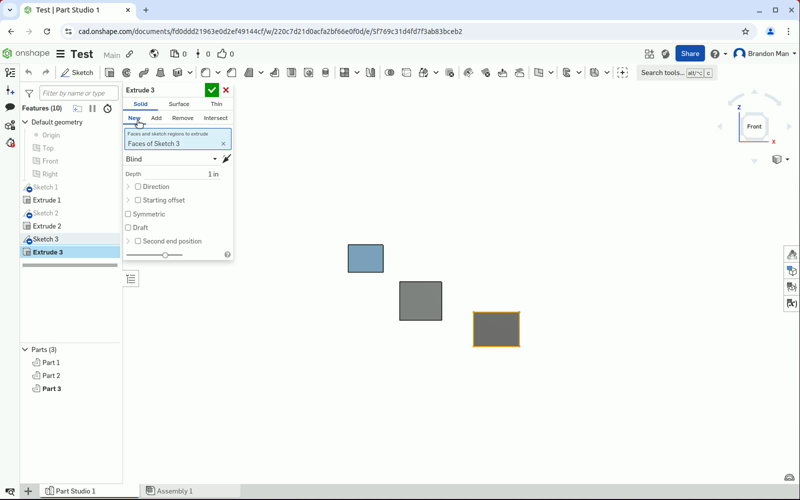
click(137, 120)
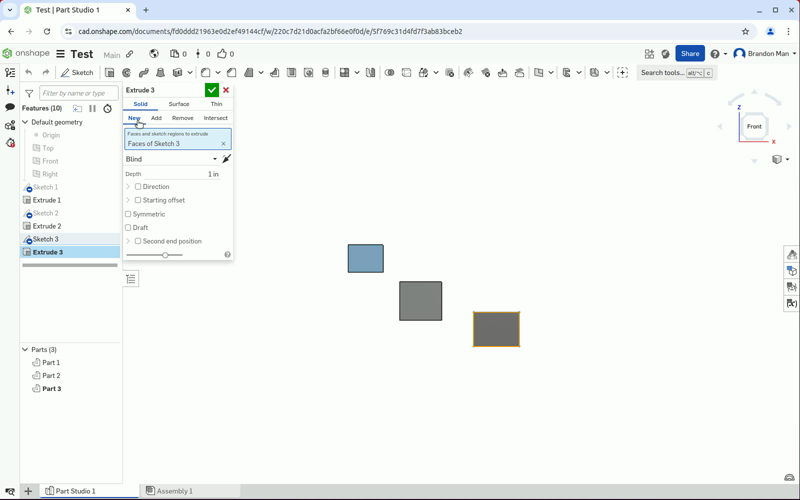
key(tab, 4)
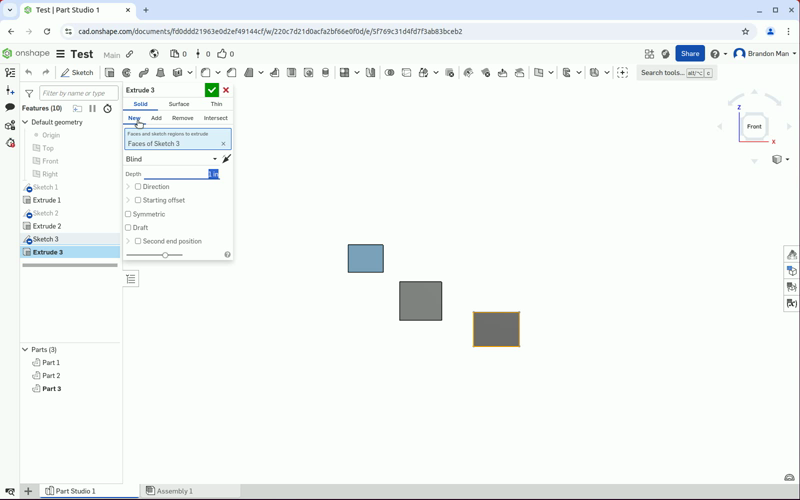
text(4.333)
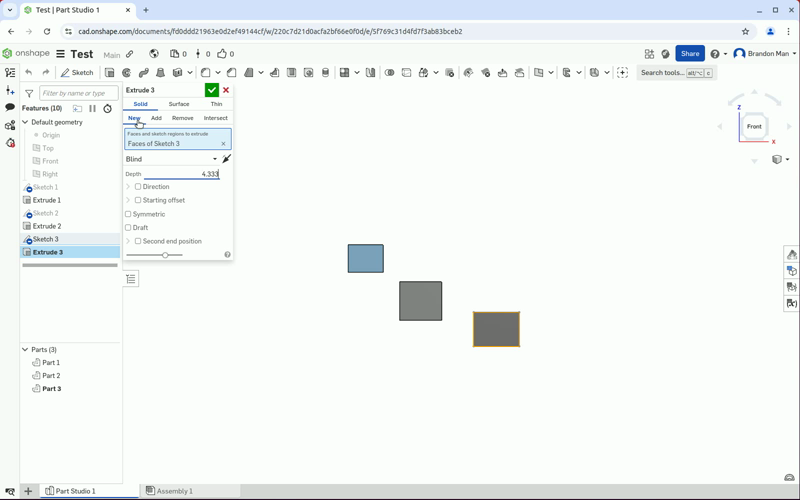
key(enter)
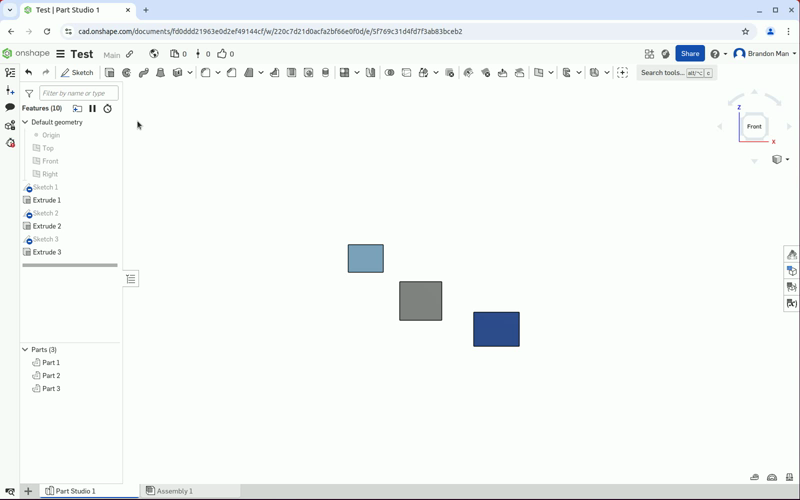
key(shift+h)
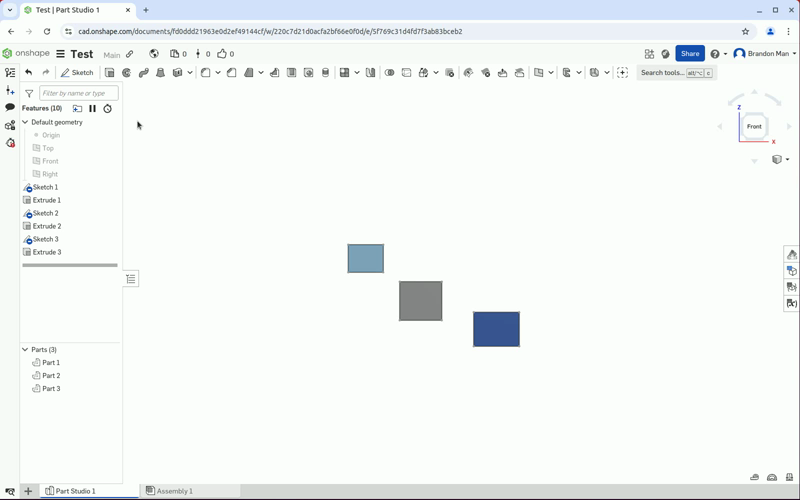
key(shift+h)
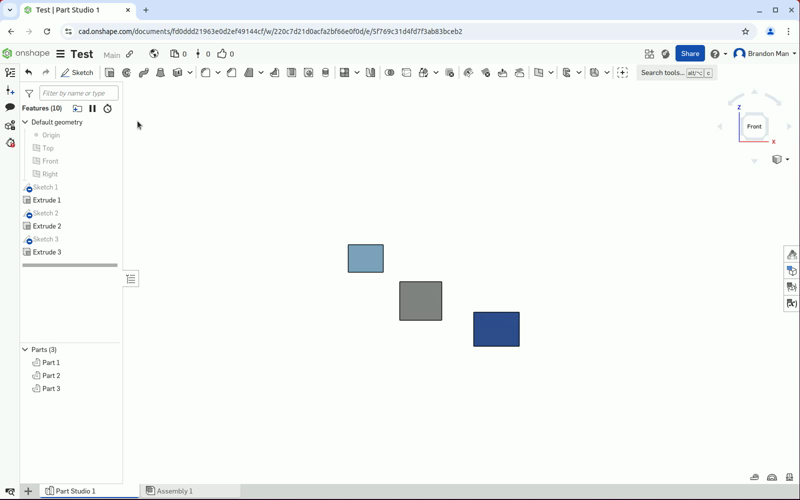
mouse_move(73, 189)
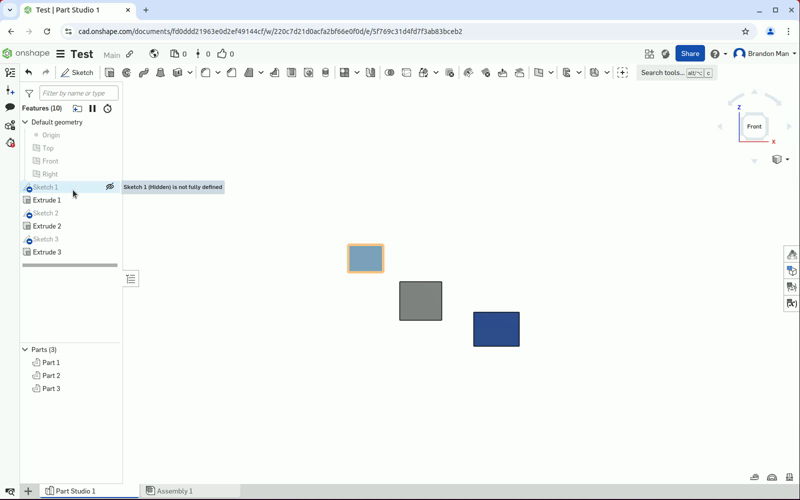
click(73, 189)
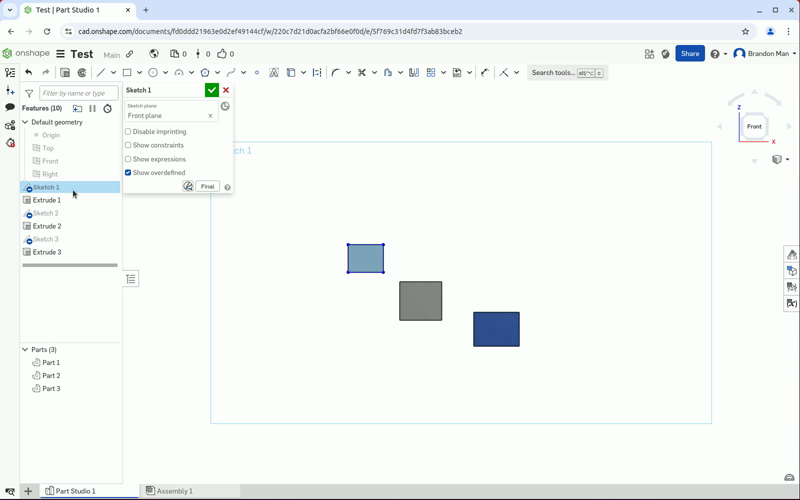
mouse_move(229, 92)
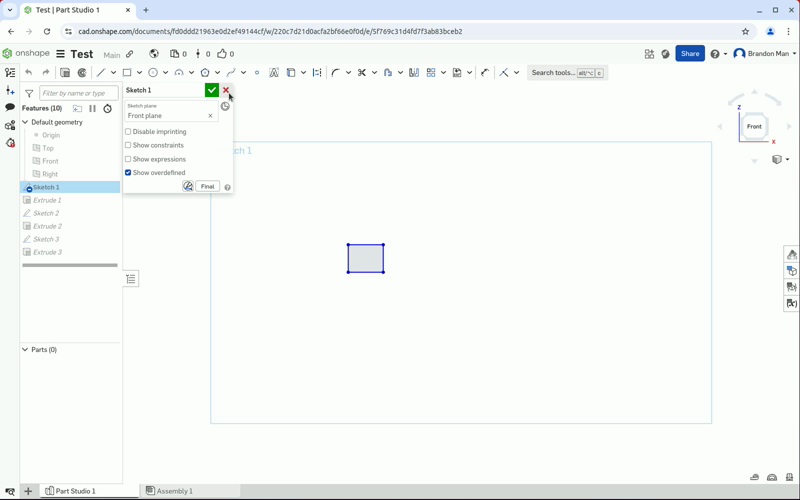
click(229, 92)
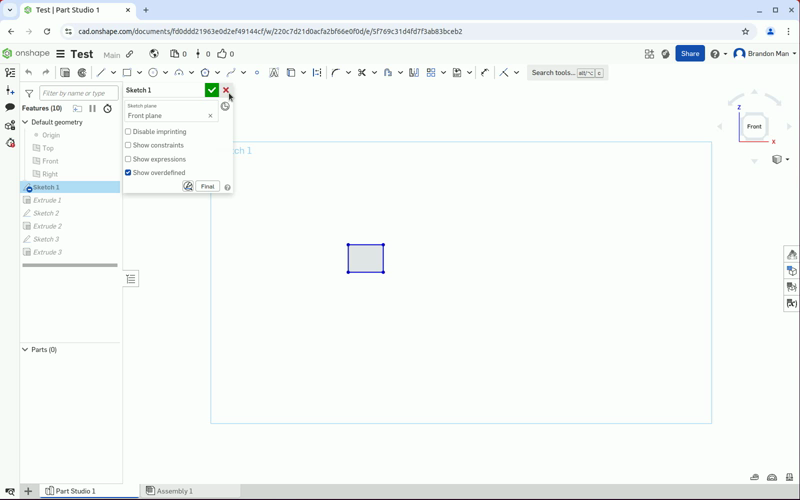
key(shift+s)
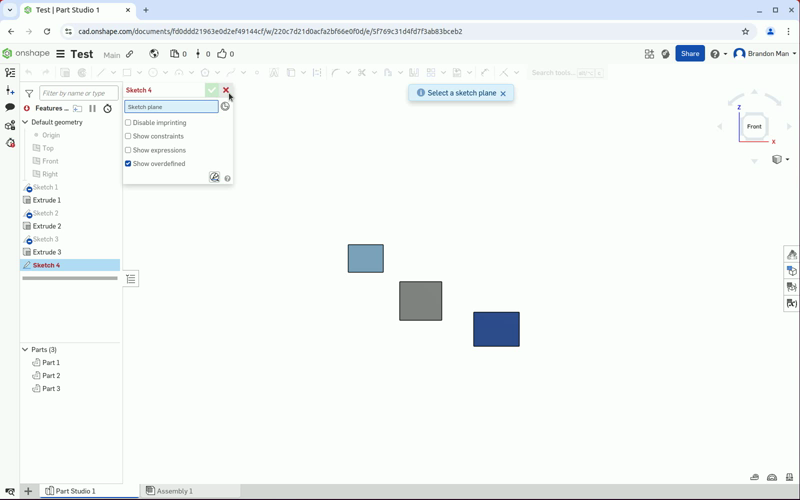
mouse_move(73, 163)
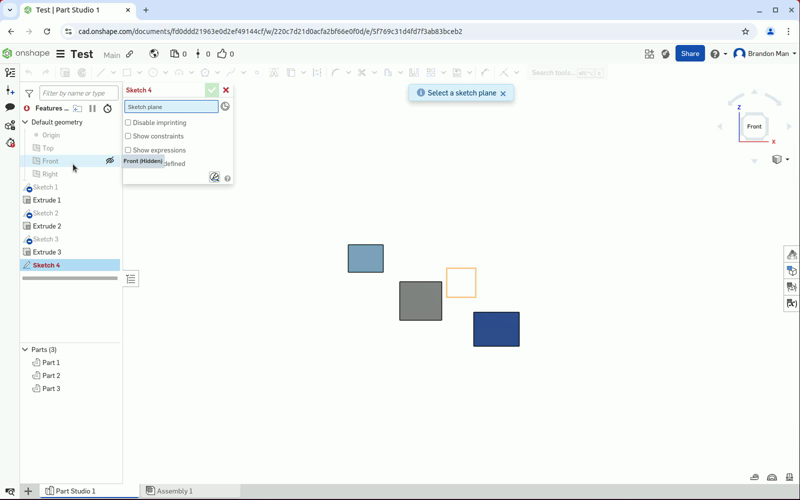
click(73, 163)
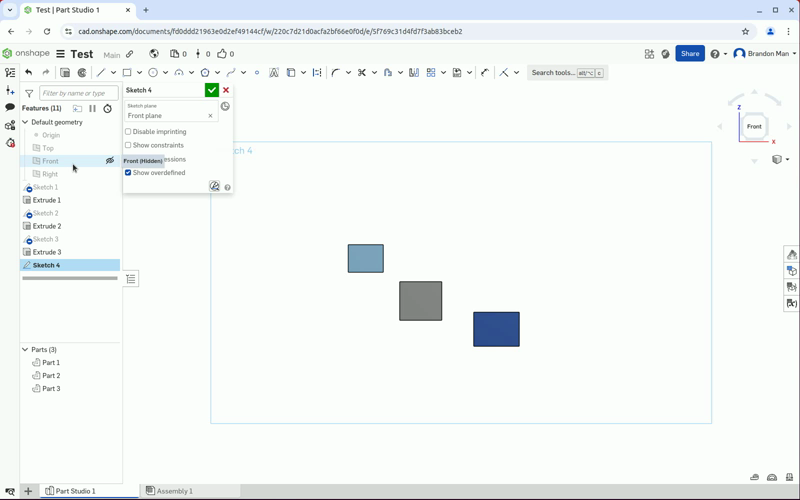
mouse_move(73, 352)
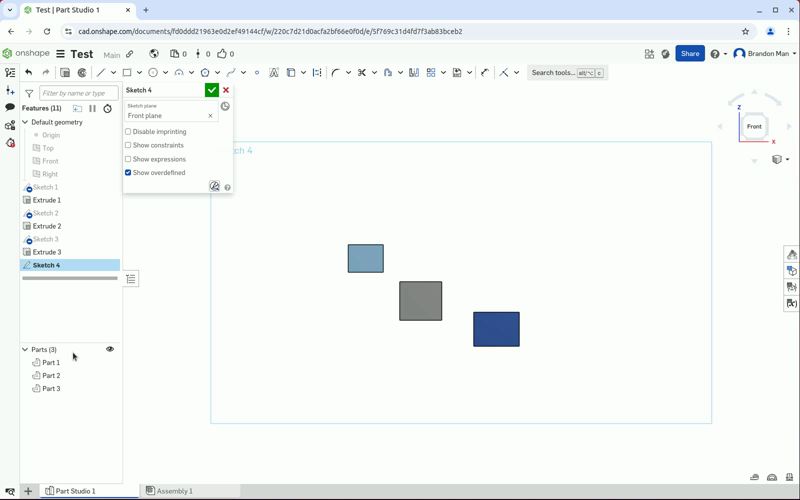
key(y)
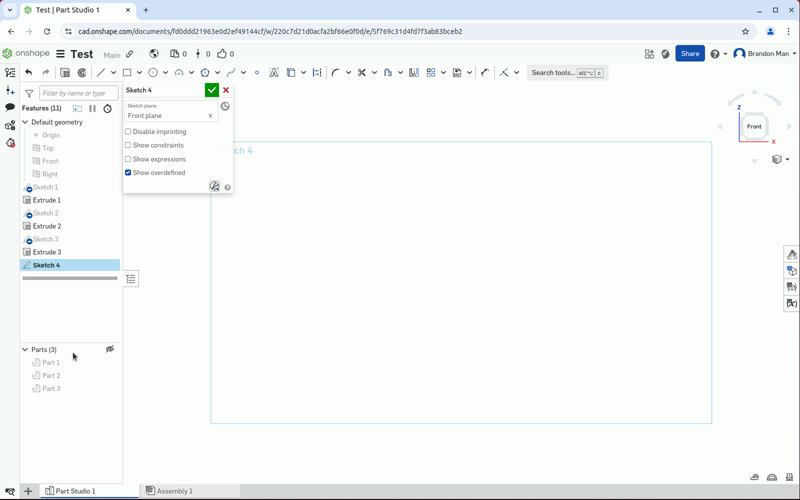
key(l)
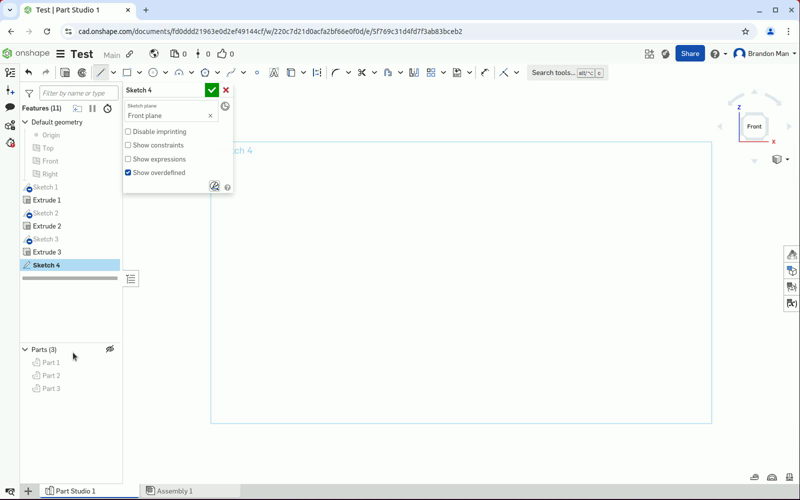
key_down(shift)
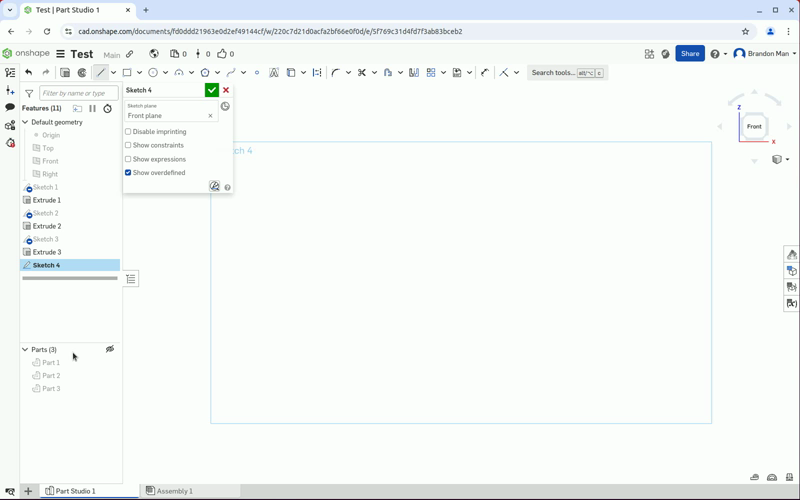
mouse_move(491, 270)
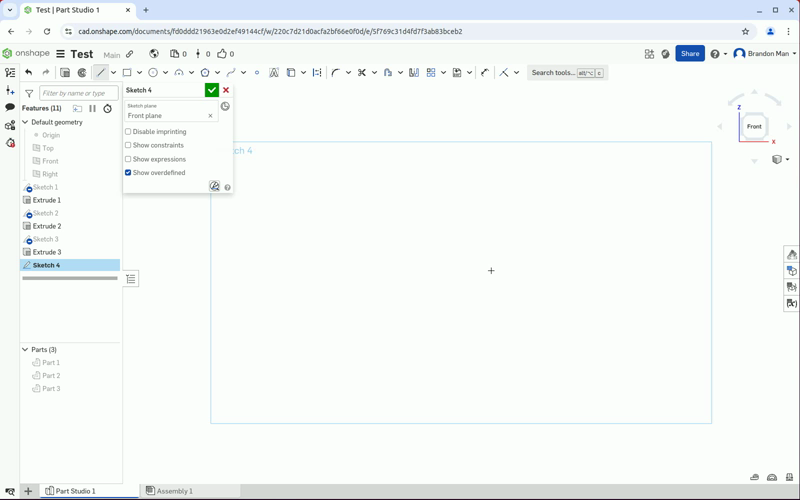
click(491, 270)
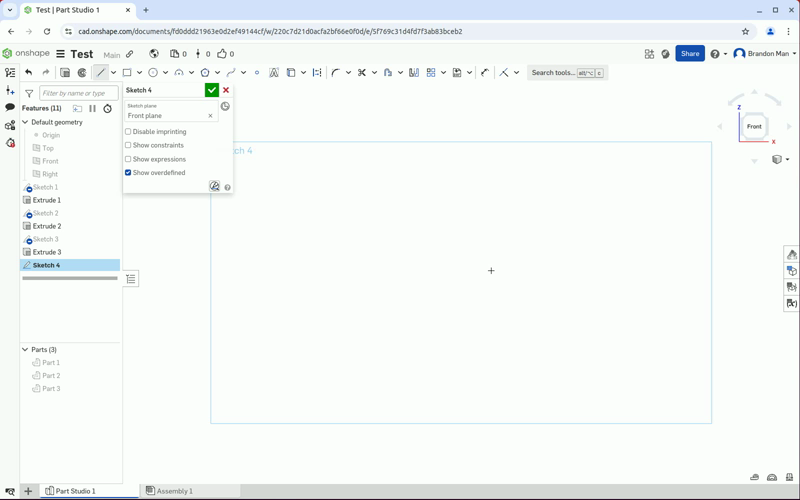
key_up(shift)
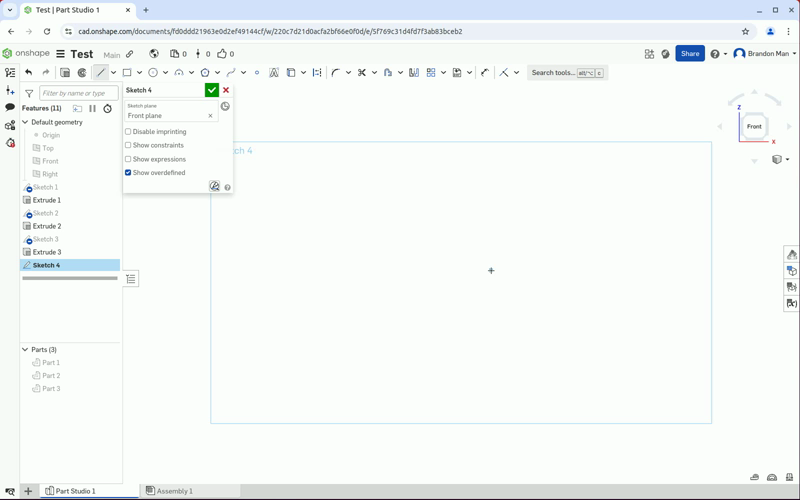
key_down(shift)
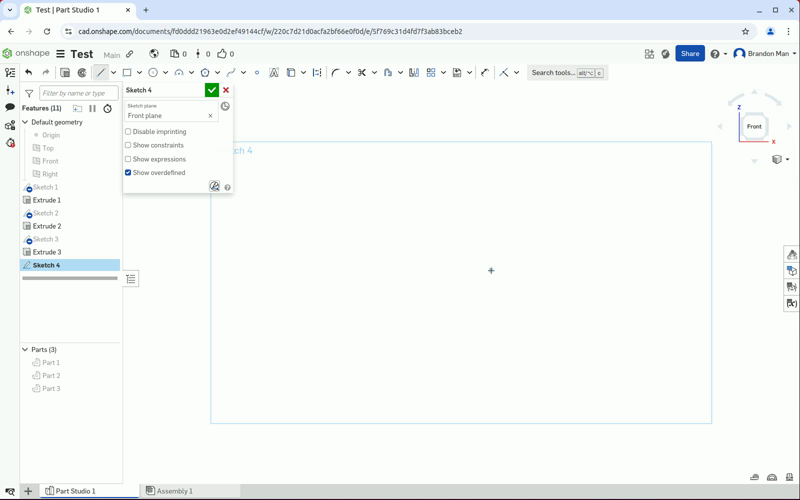
mouse_move(521, 270)
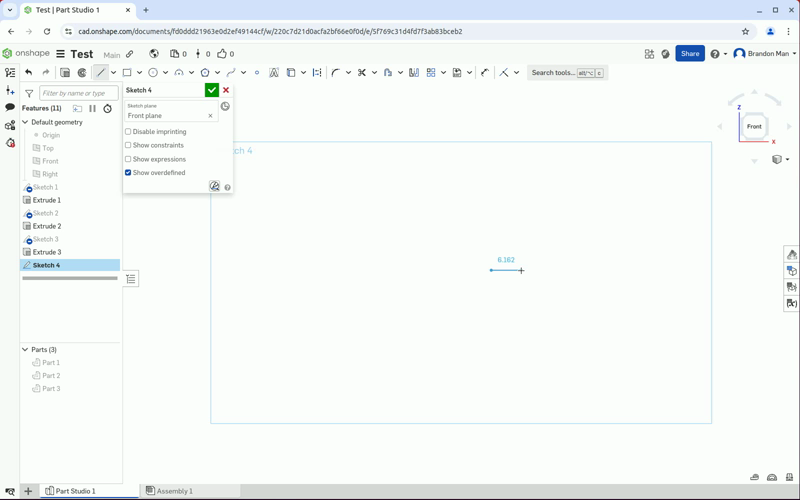
mouse_move(540, 270)
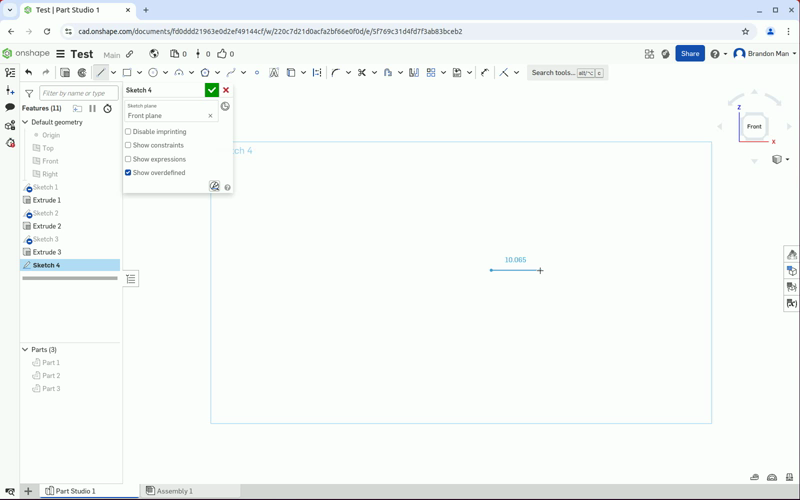
click(540, 270)
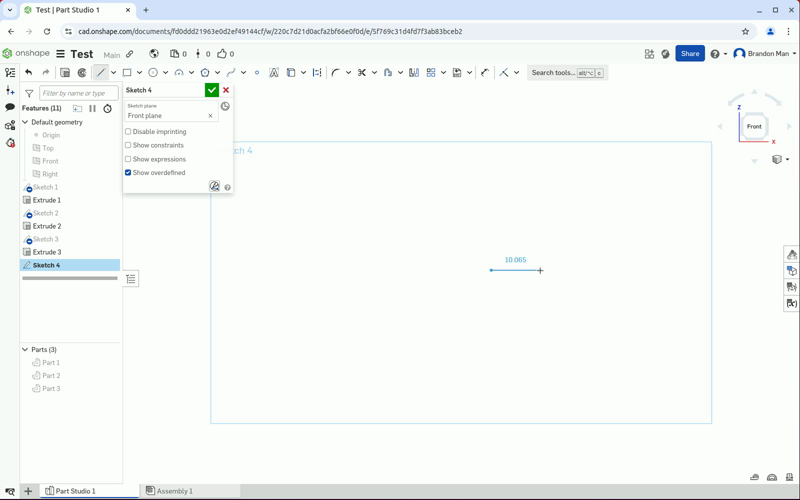
key_up(shift)
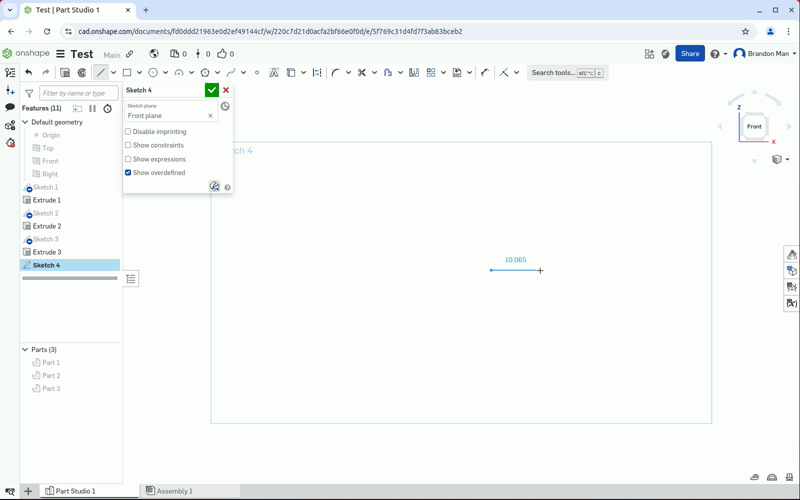
key_down(shift)
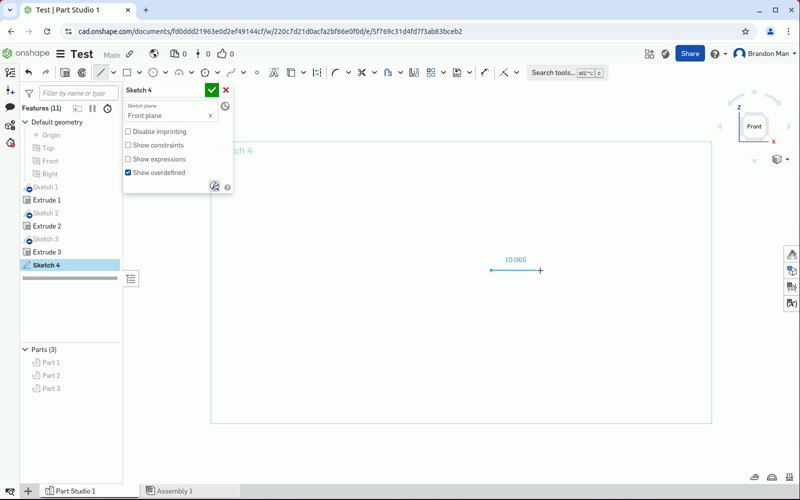
mouse_move(570, 270)
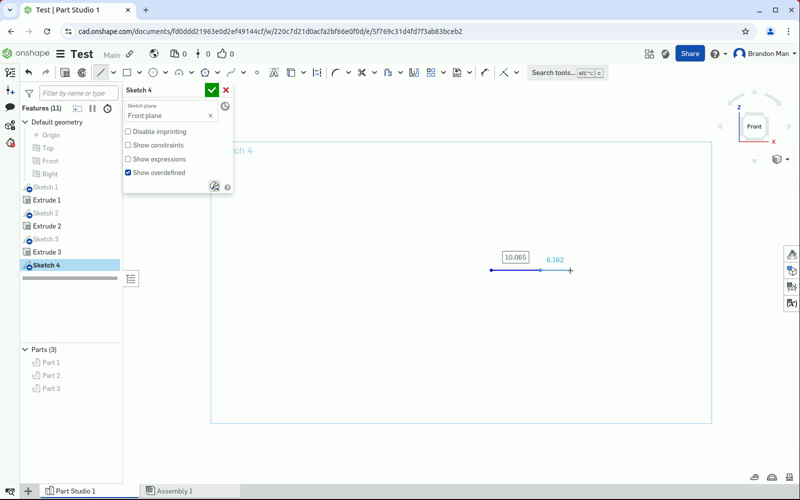
mouse_move(540, 220)
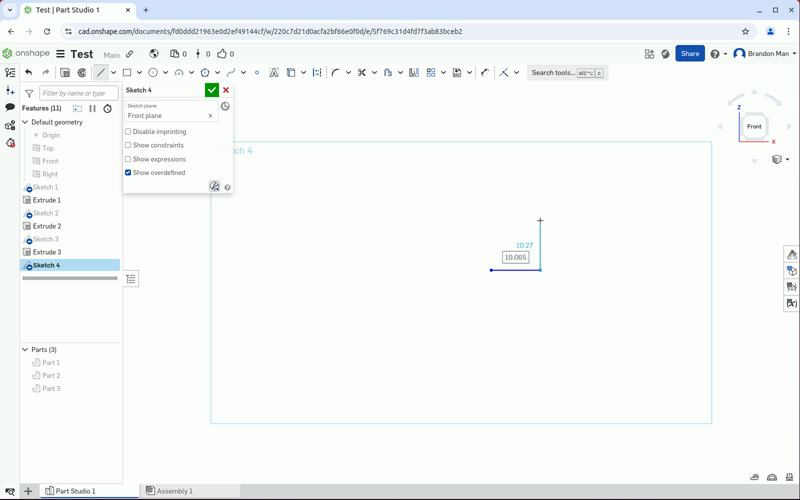
click(540, 220)
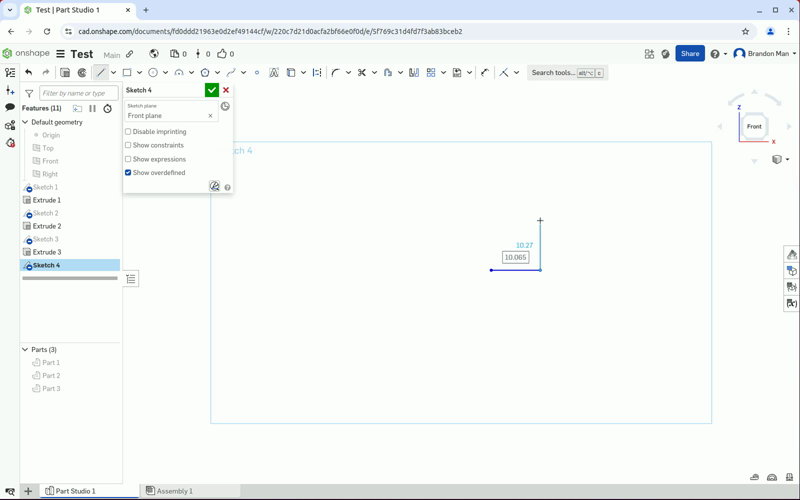
key_up(shift)
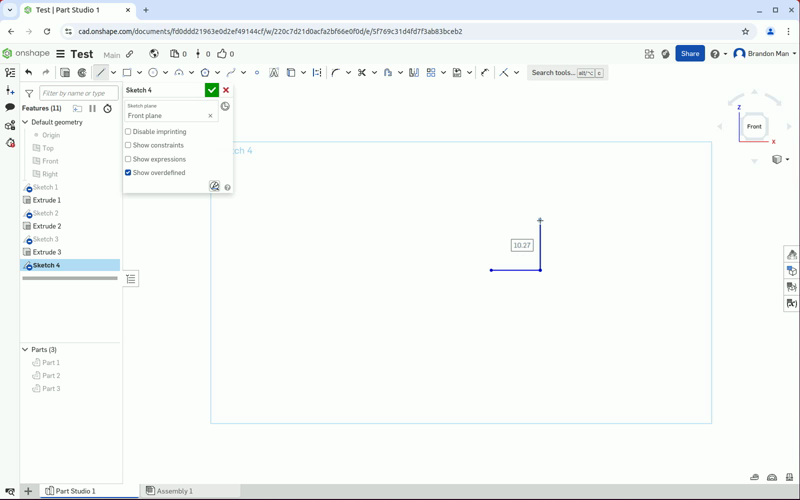
key_down(shift)
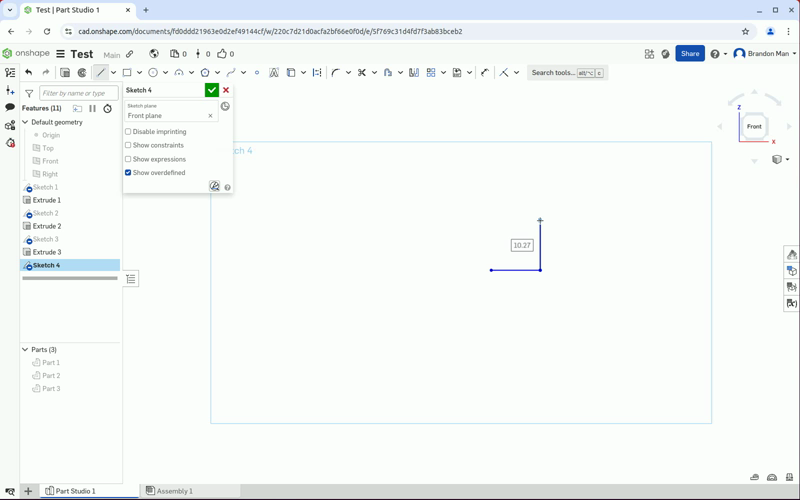
mouse_move(570, 220)
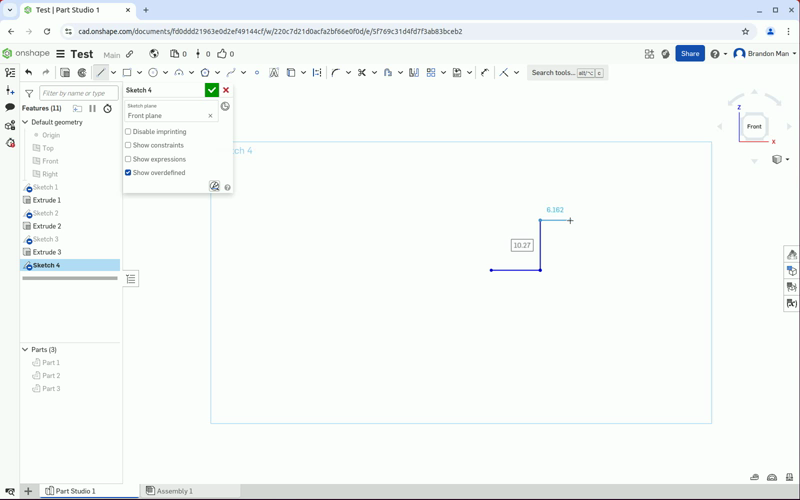
mouse_move(491, 220)
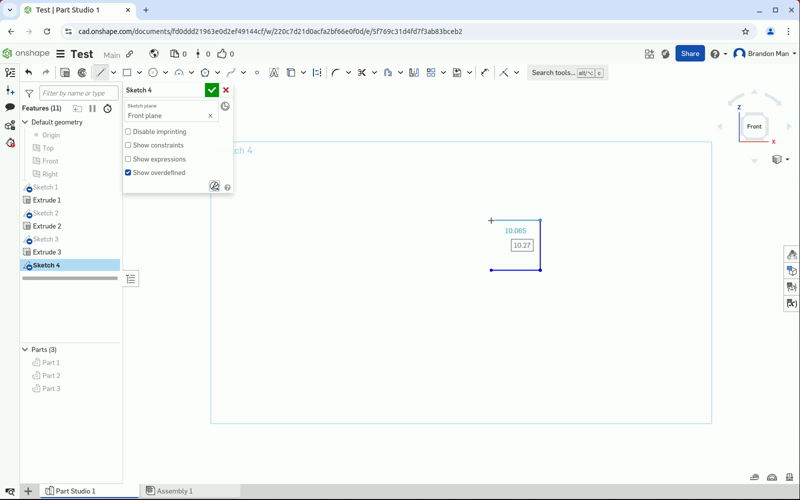
click(491, 220)
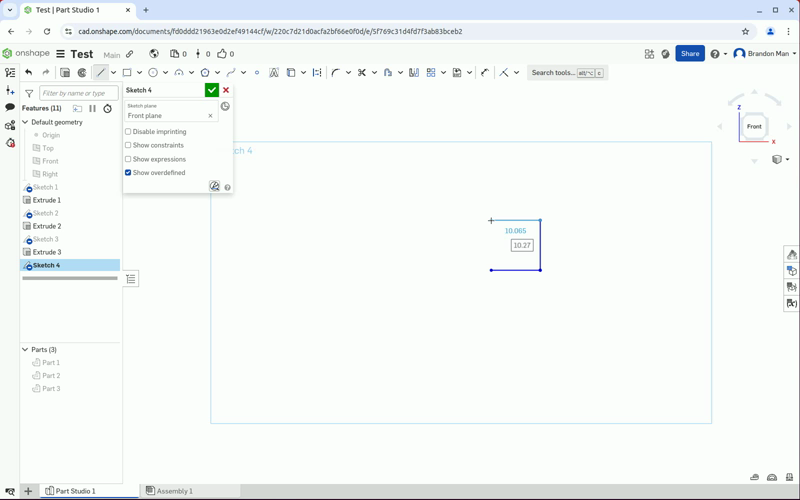
key_up(shift)
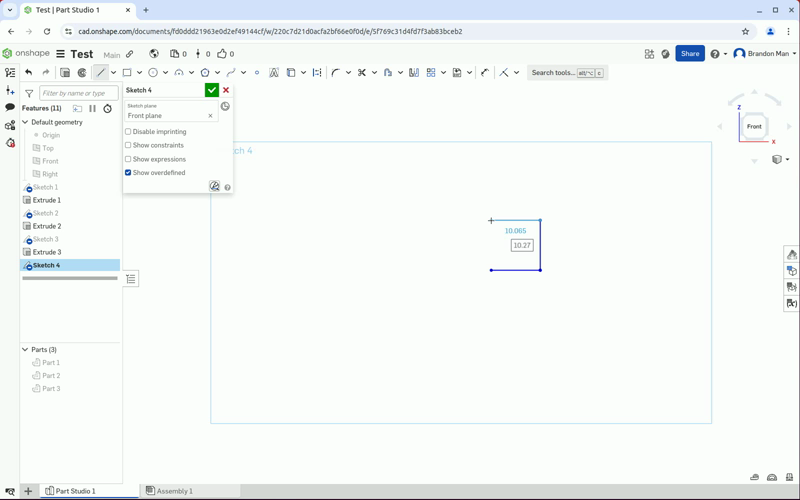
mouse_move(521, 220)
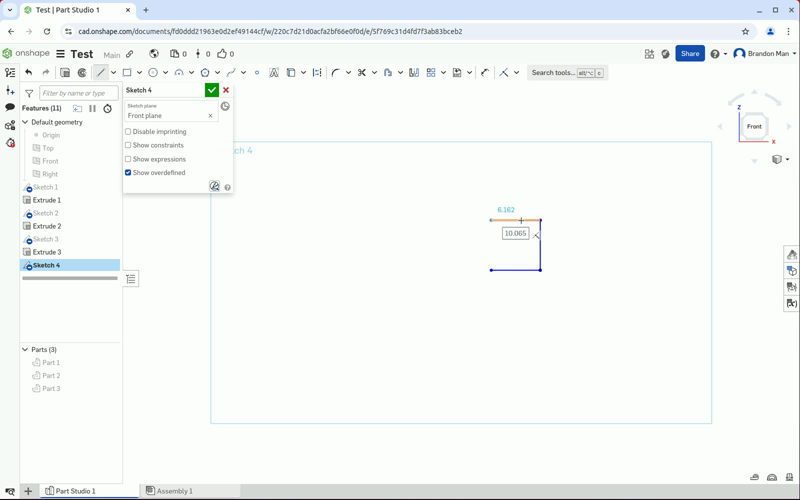
key_down(shift)
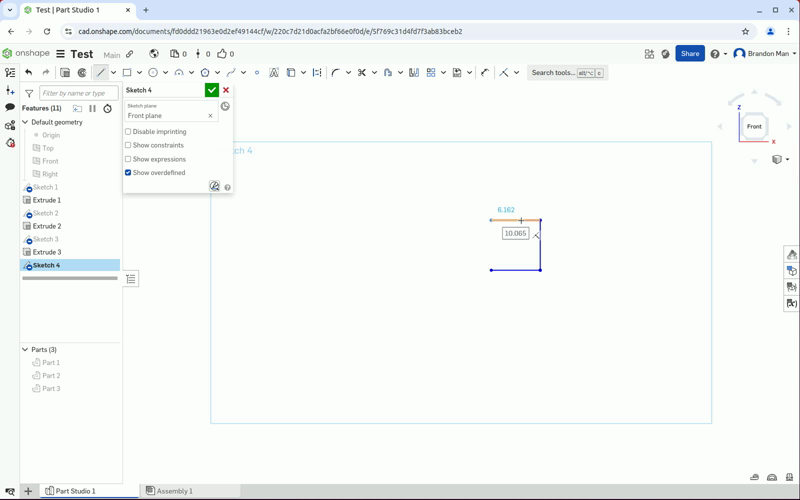
mouse_move(491, 270)
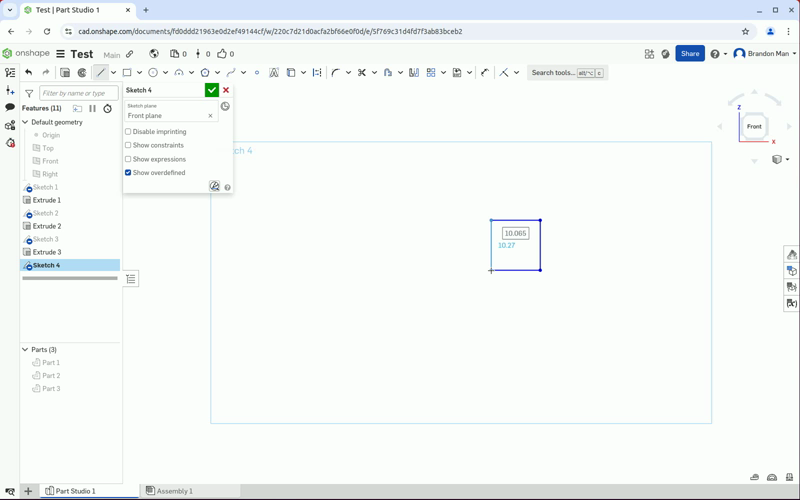
key_up(shift)
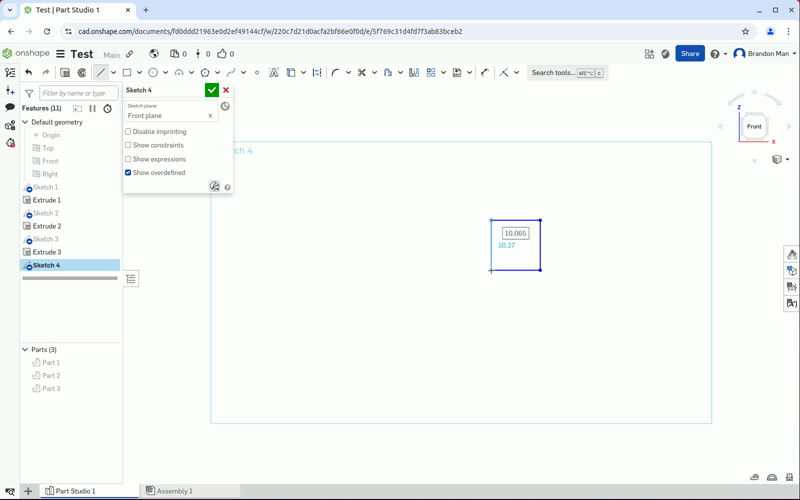
click(491, 270)
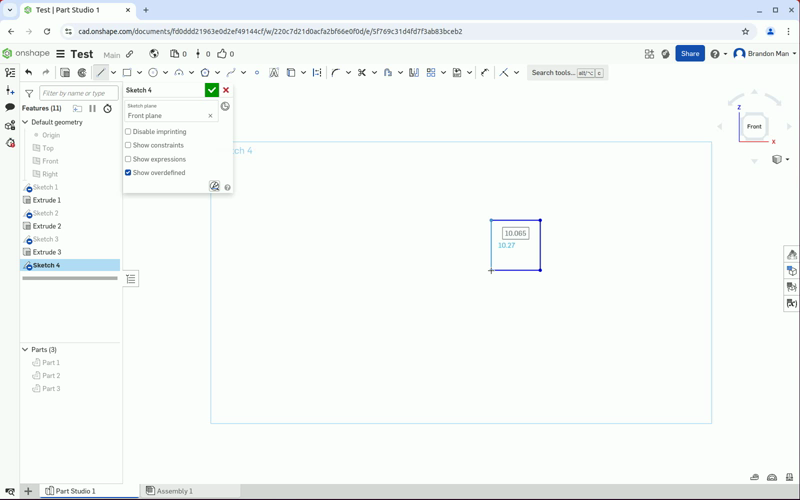
key(esc)
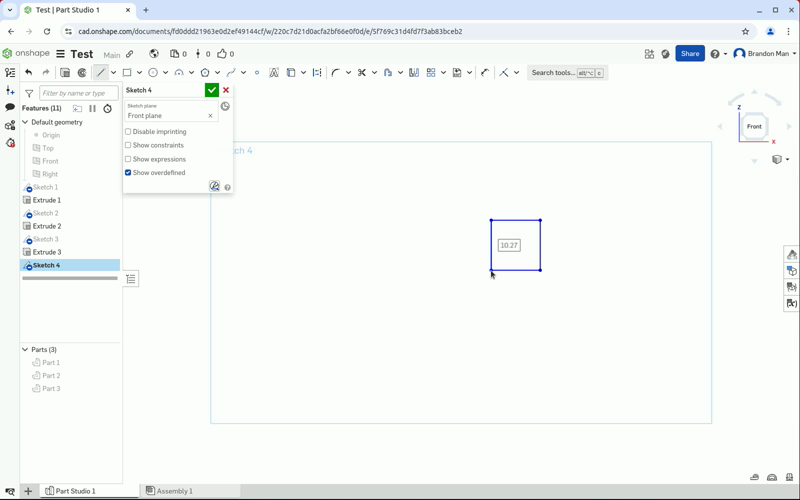
mouse_move(512, 239)
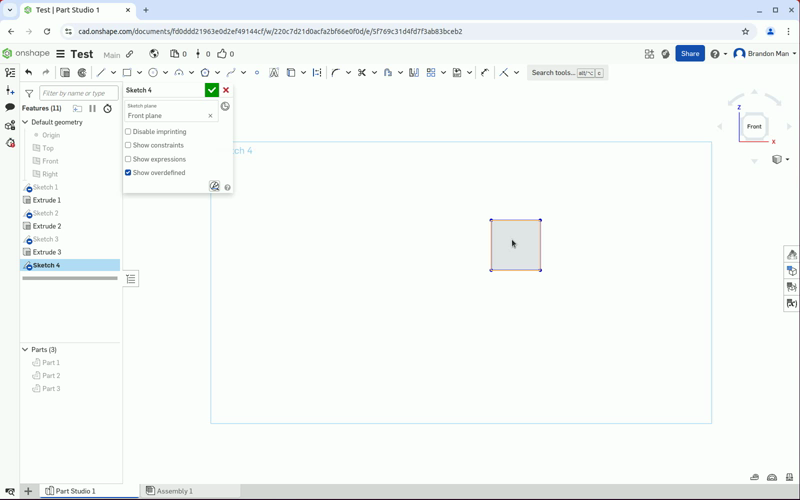
click(512, 239)
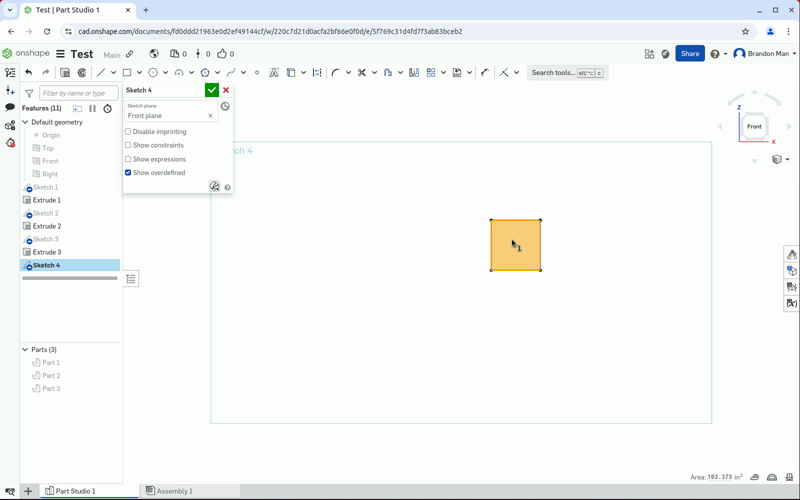
mouse_move(73, 352)
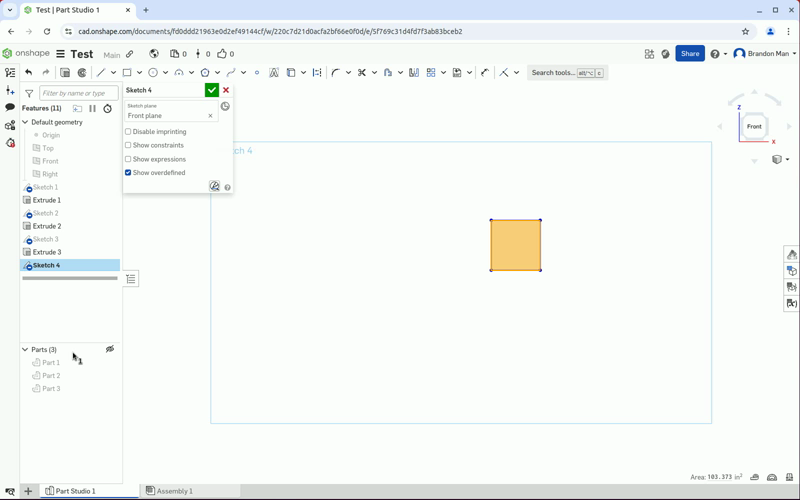
key(shift+y)
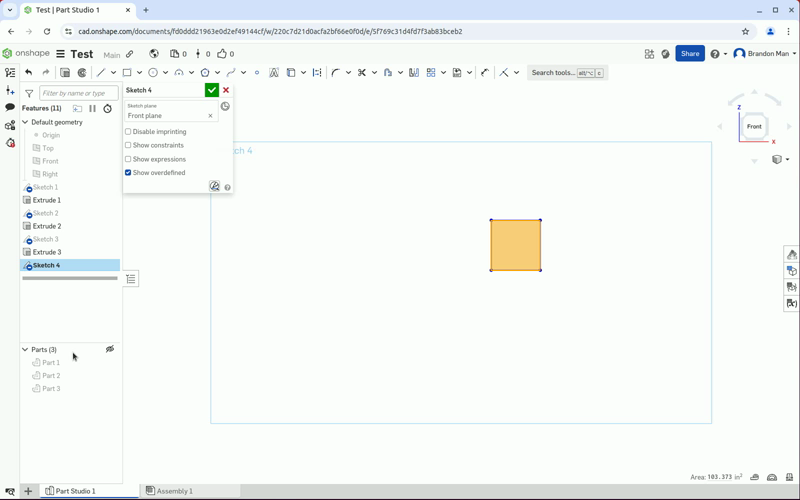
key(shift+e)
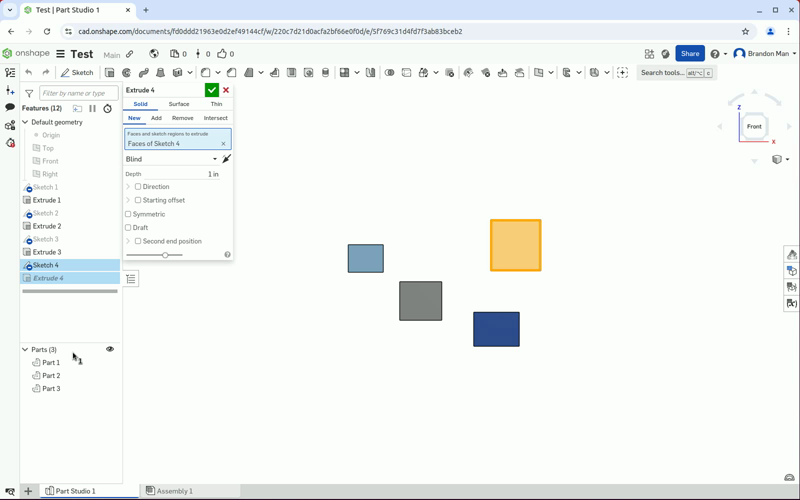
mouse_move(143, 106)
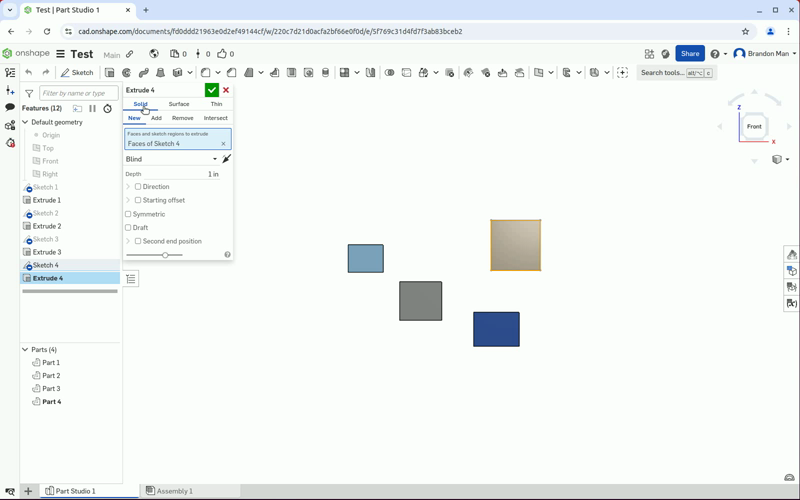
click(143, 106)
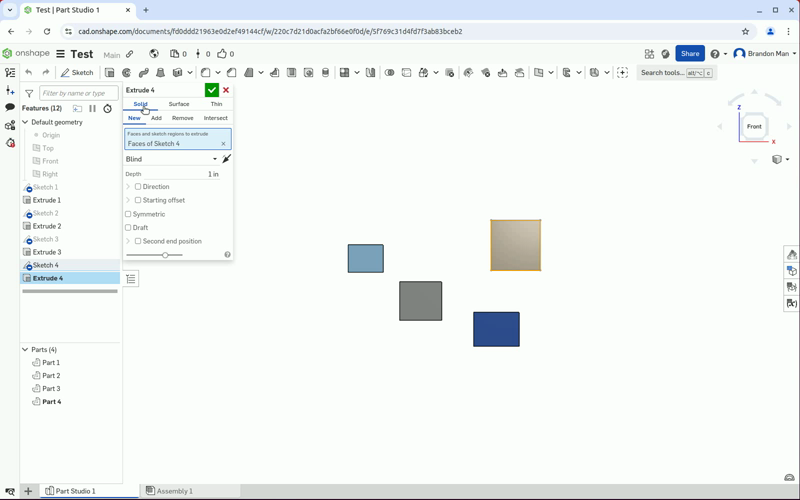
mouse_move(137, 120)
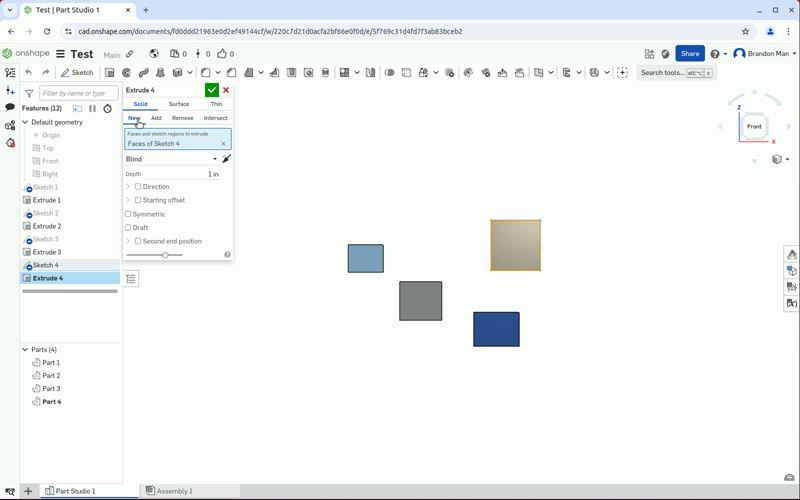
click(137, 120)
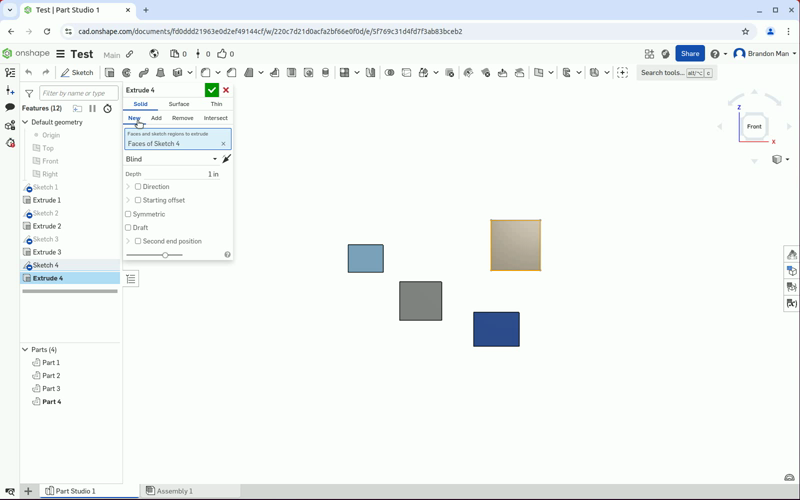
key(tab, 4)
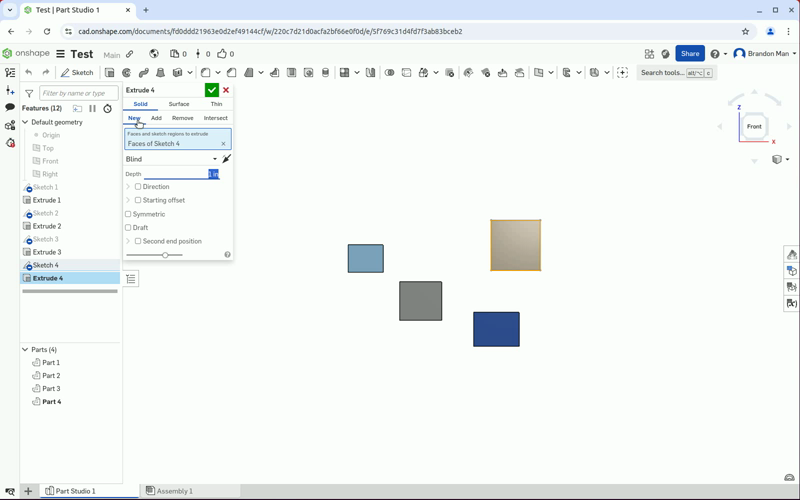
text(4.333)
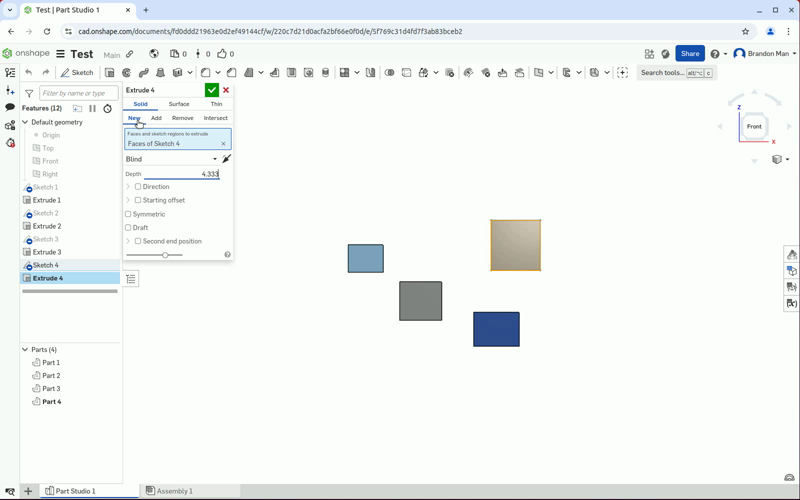
key(enter)
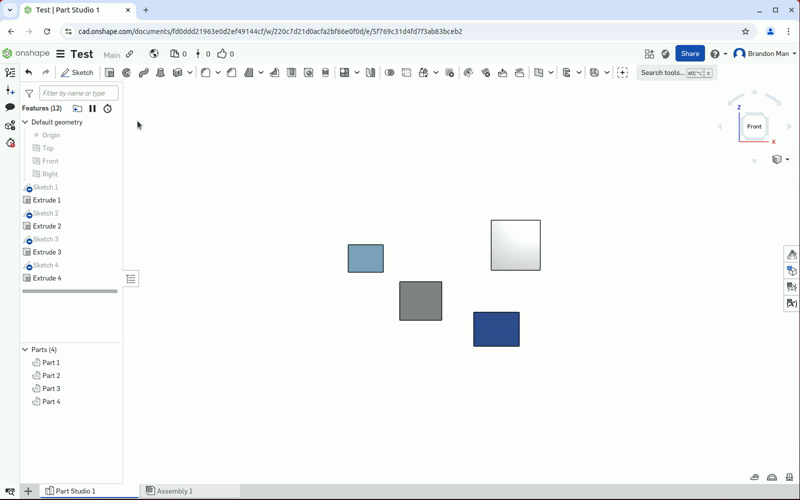
key(shift+h)
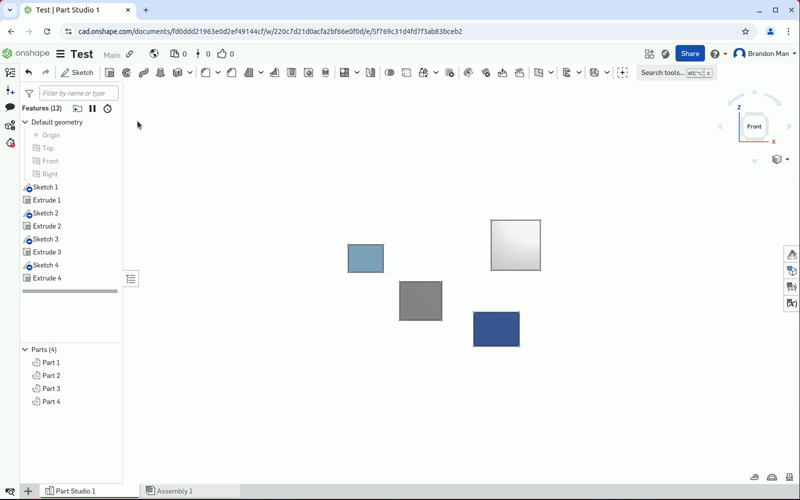
key(shift+h)
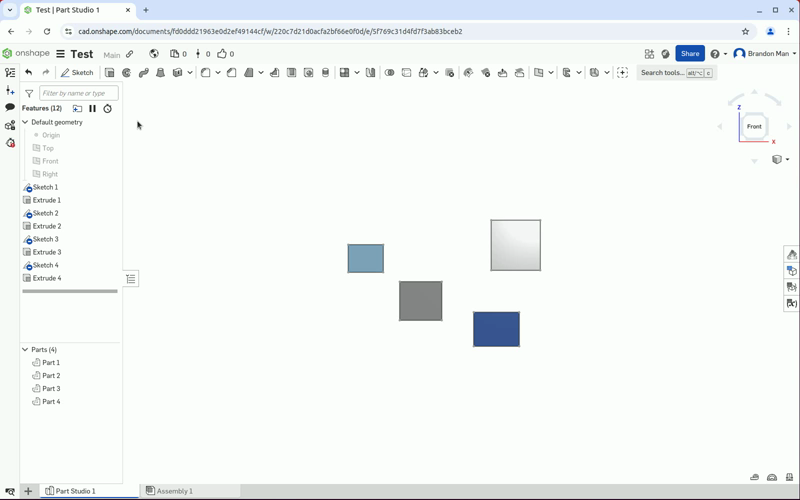
key(shift+7)
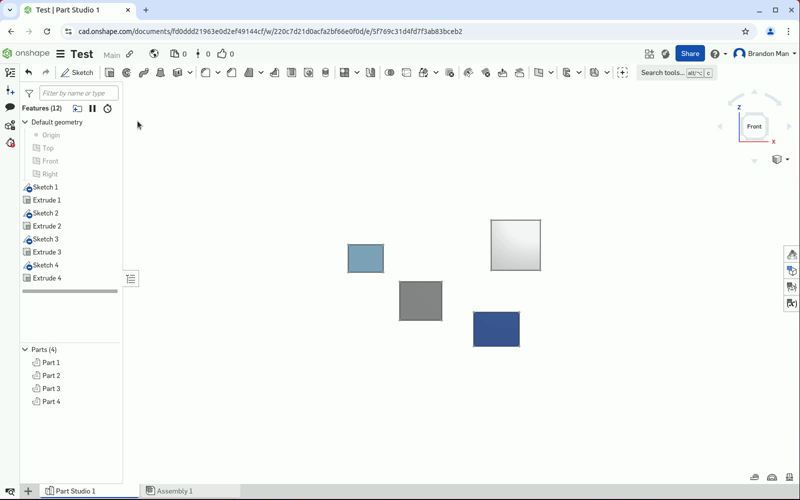
key(left, 2)
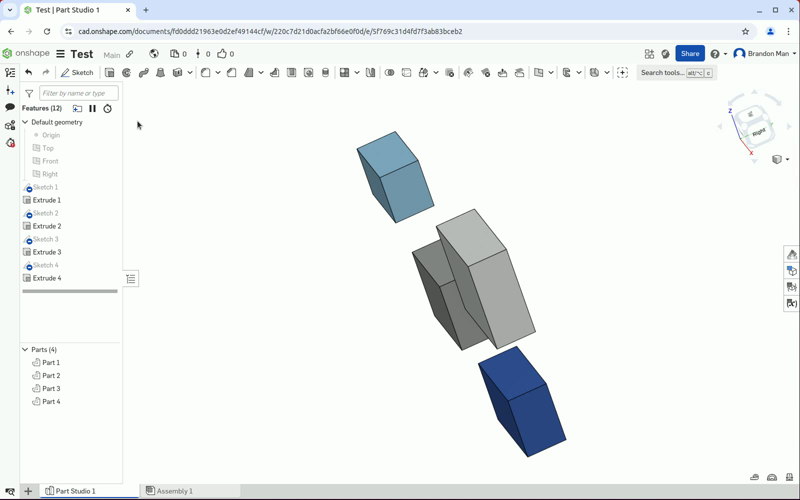
key(down, 2)
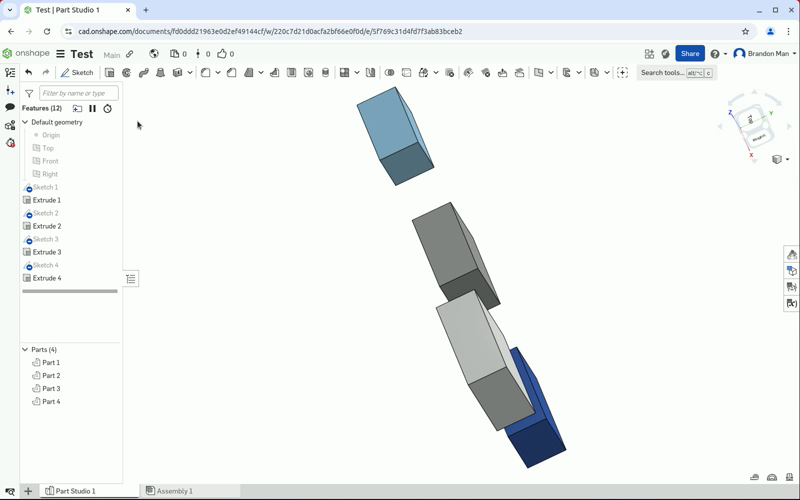
key(up, 2)
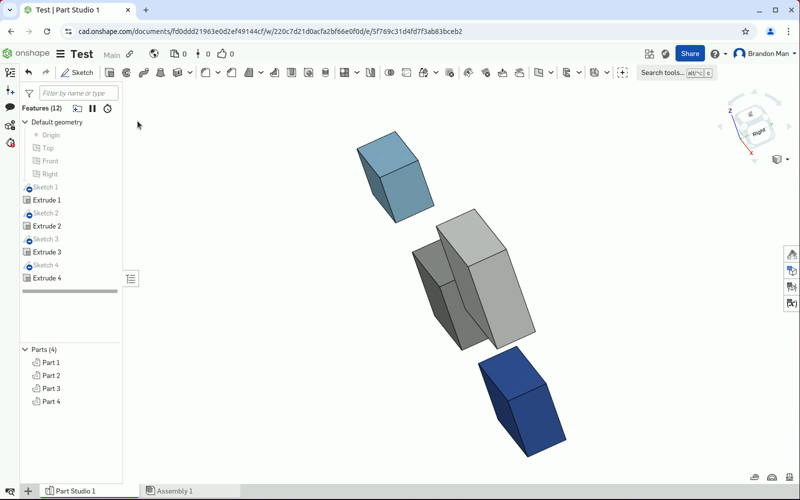
key(right, 2)
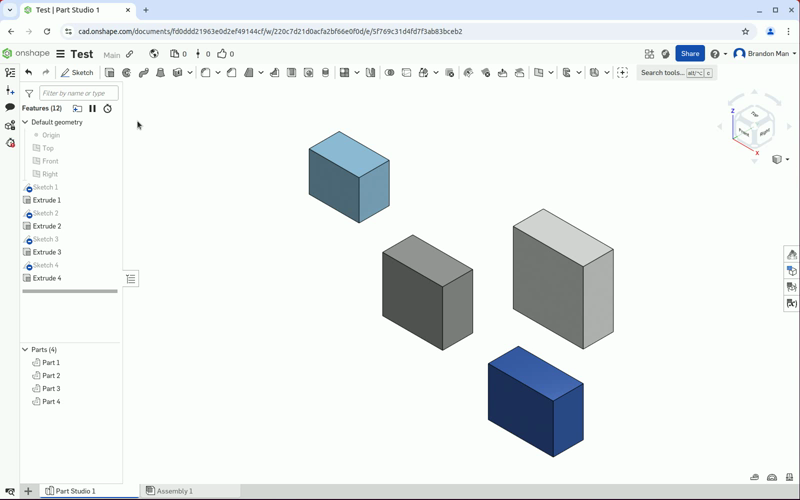
mouse_move(73, 189)
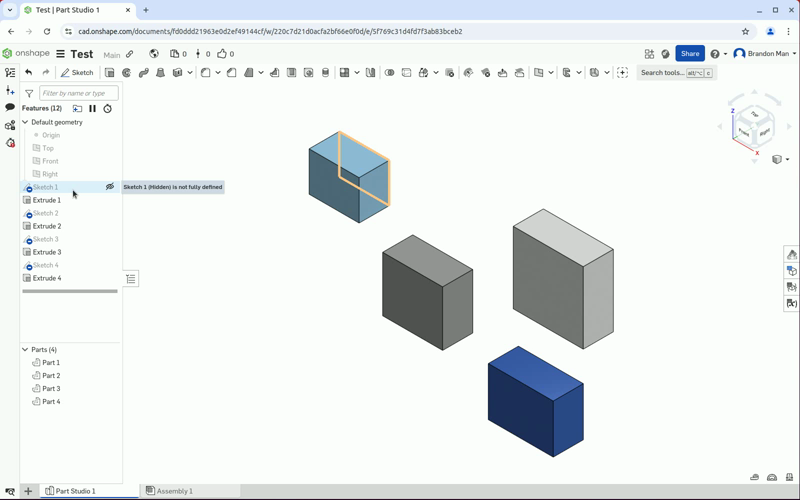
click(73, 189)